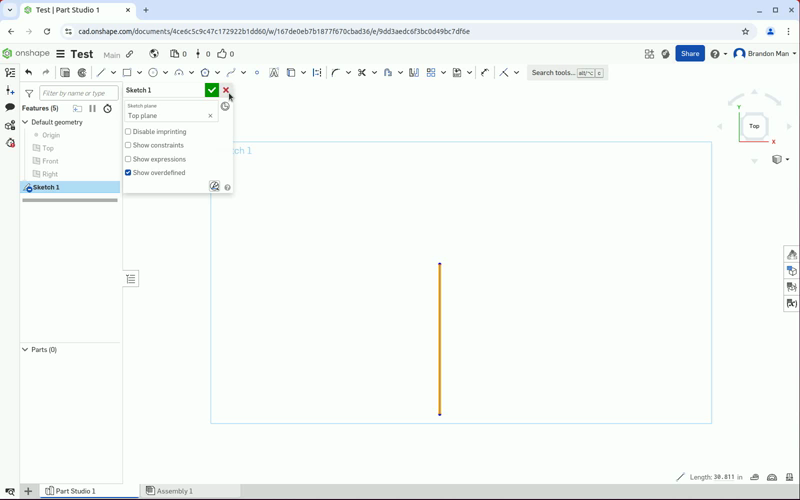
key(shift+h)
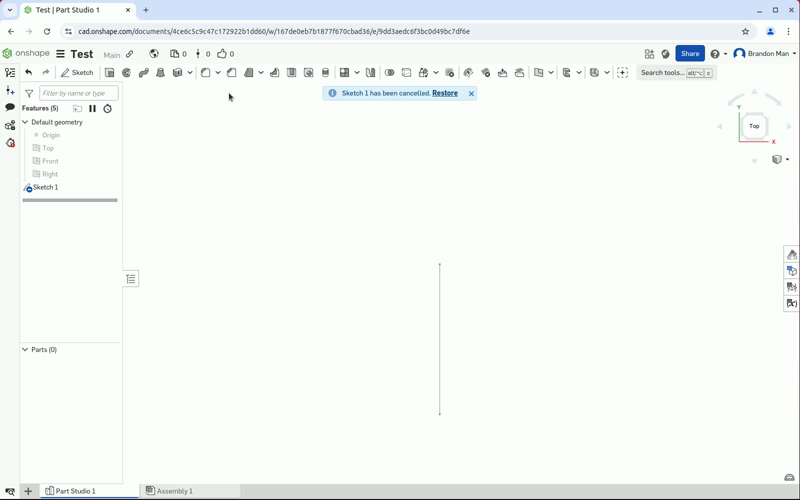
key(shift+s)
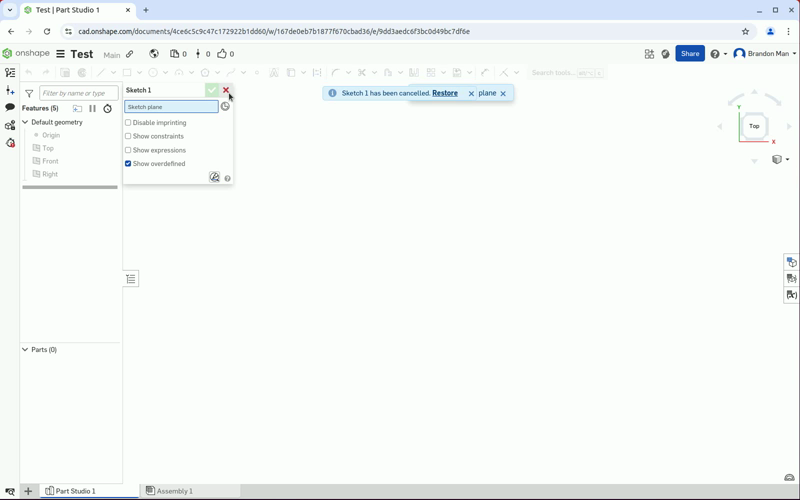
mouse_move(73, 150)
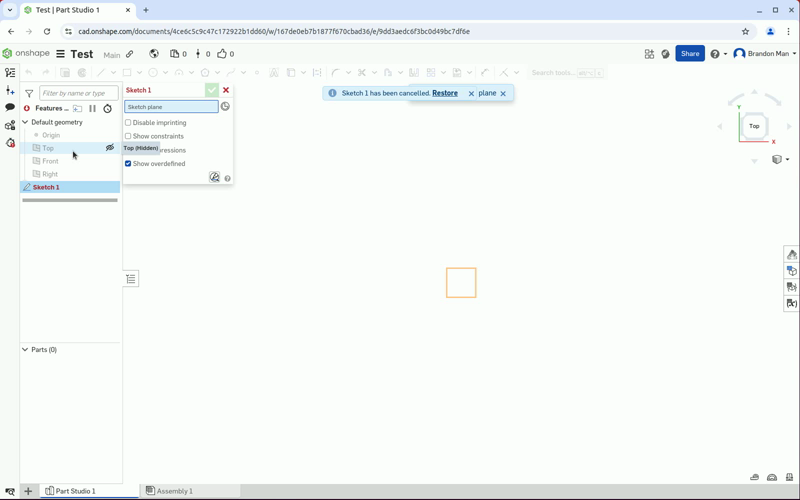
click(73, 150)
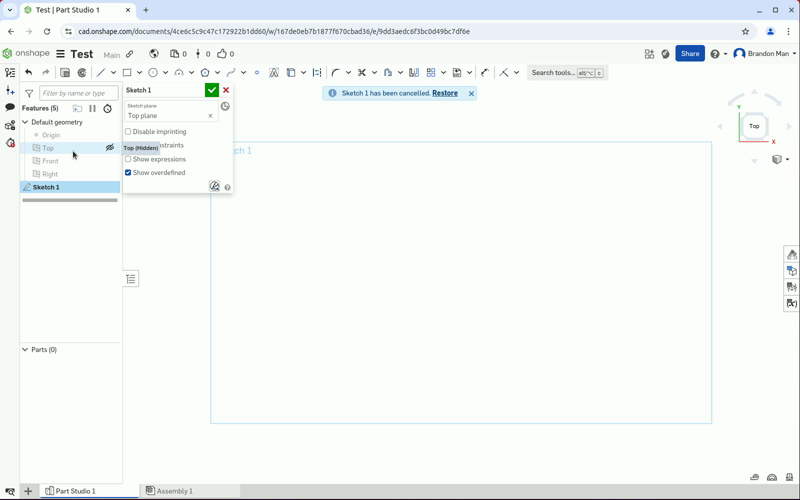
mouse_move(73, 352)
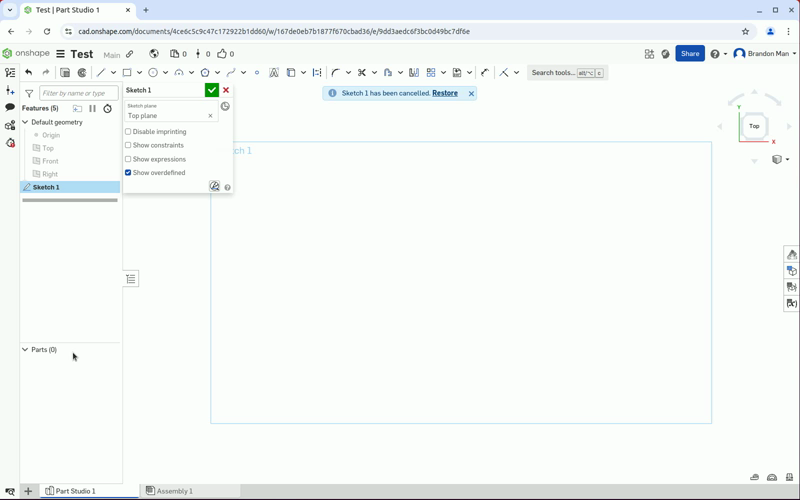
key(y)
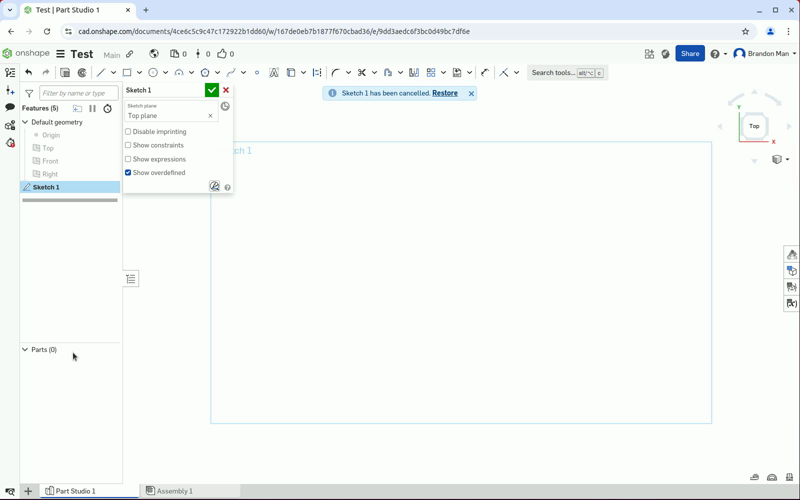
key(c)
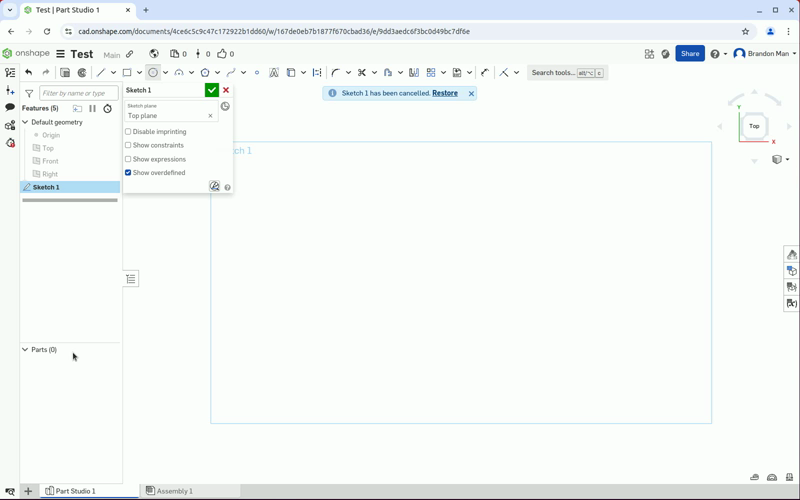
key_down(shift)
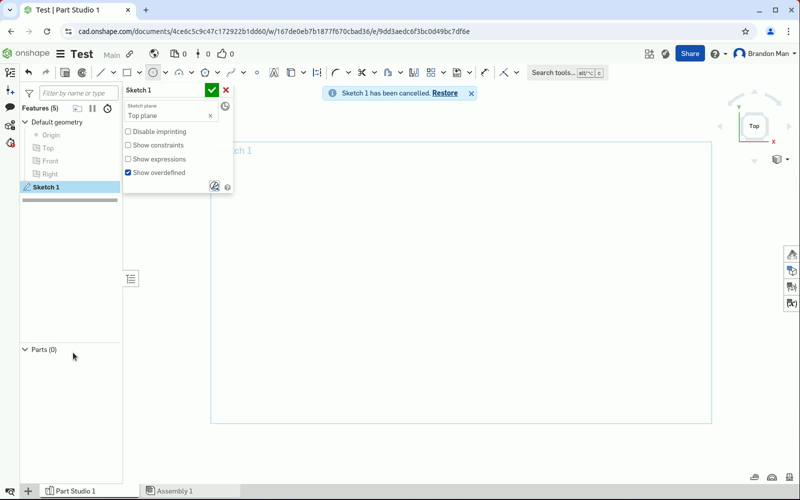
mouse_move(461, 205)
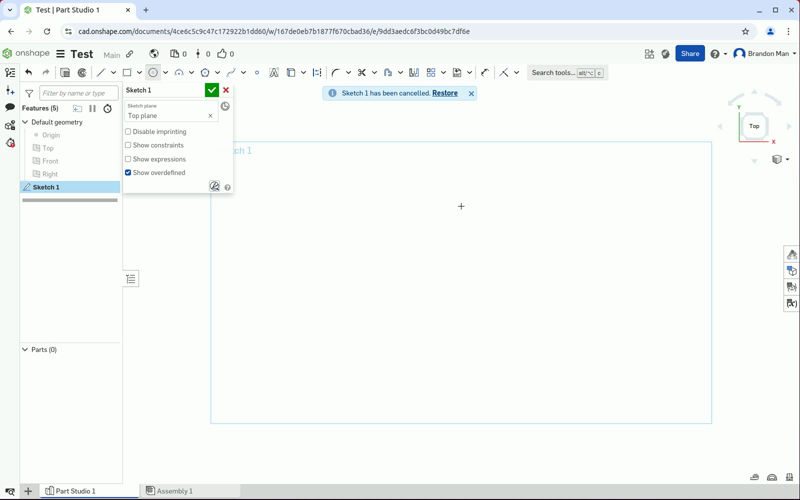
click(461, 205)
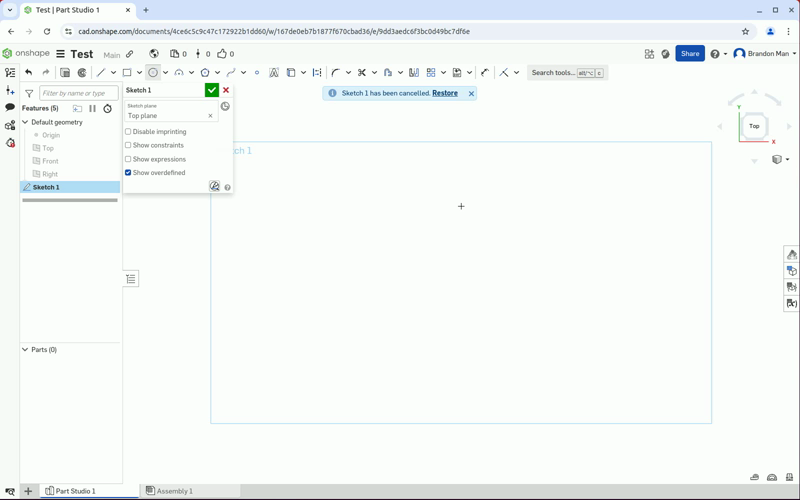
key_up(shift)
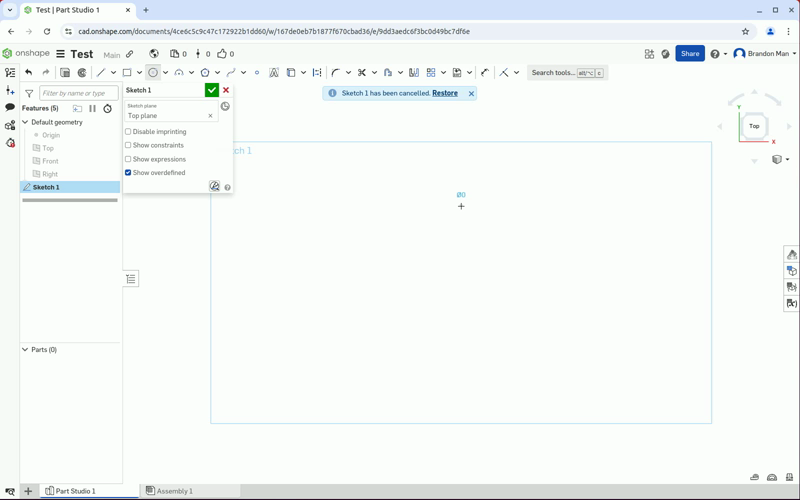
mouse_move(497, 205)
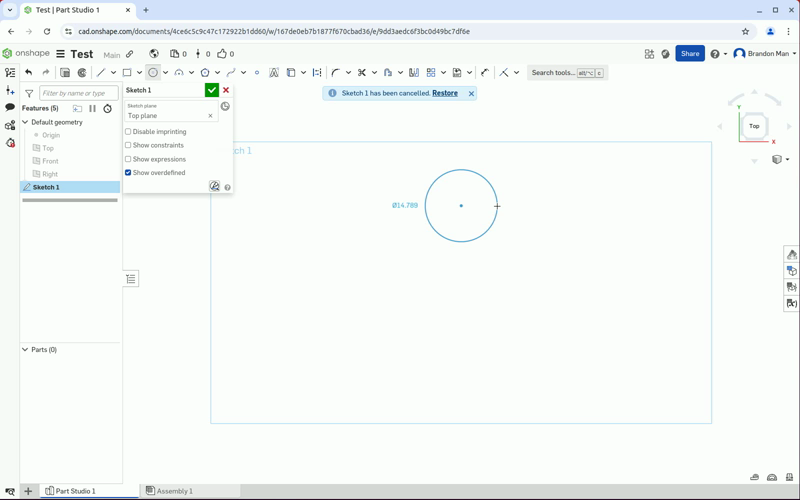
click(497, 205)
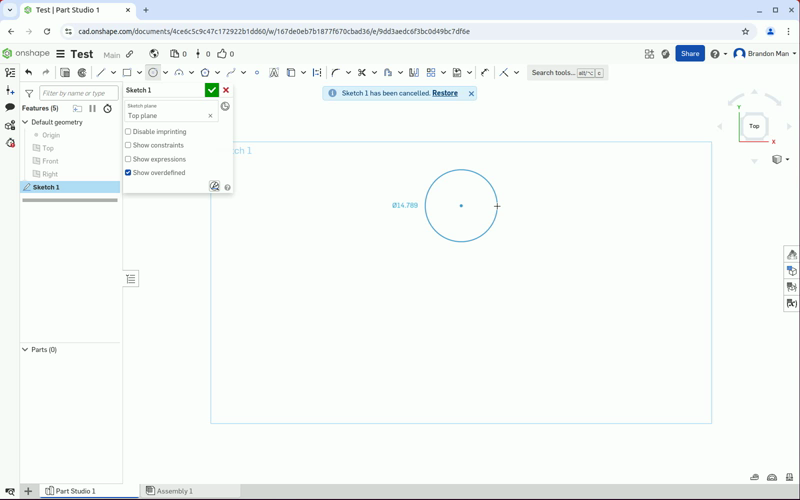
key(esc)
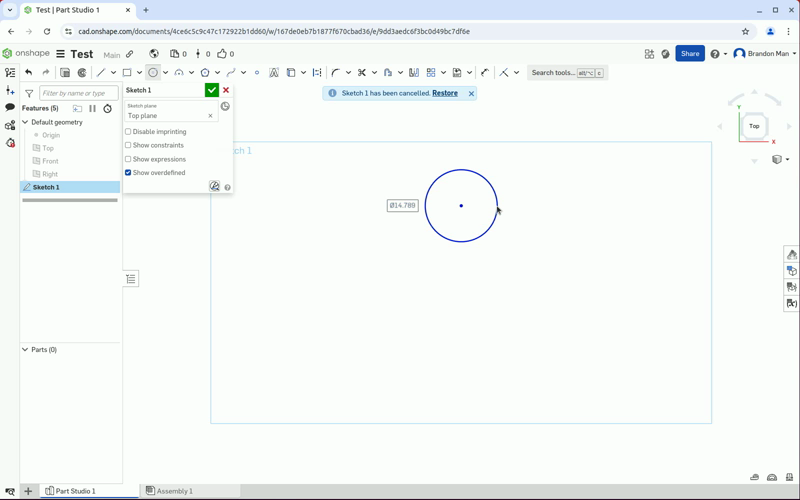
key(c)
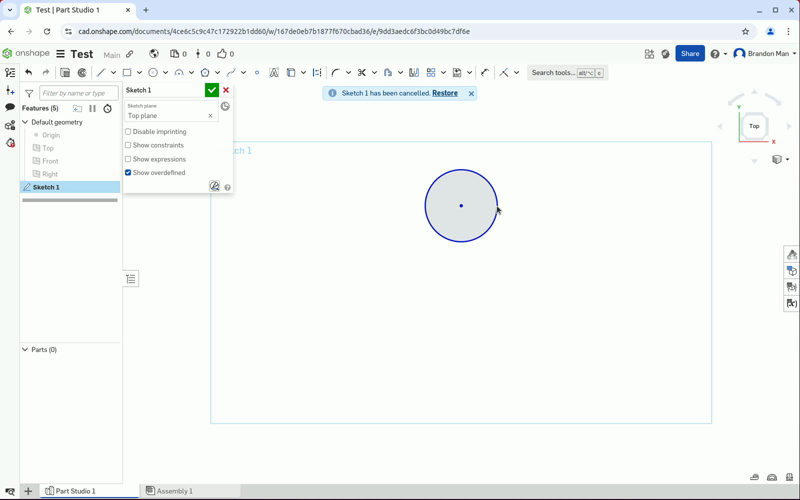
key_down(shift)
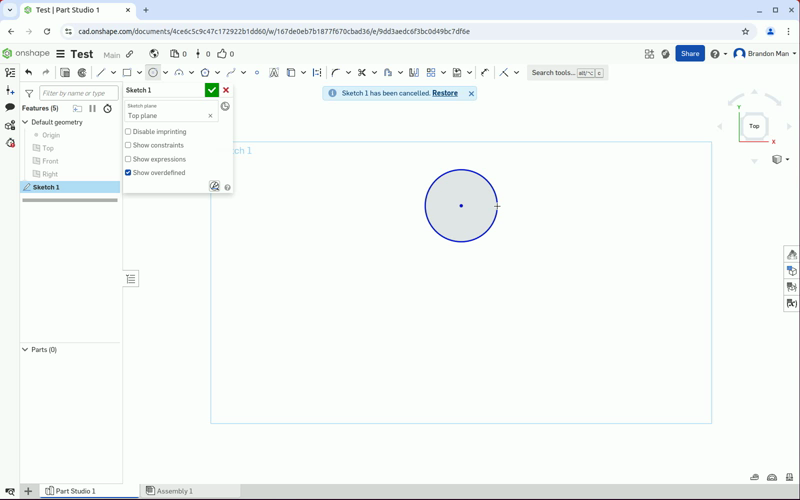
mouse_move(461, 205)
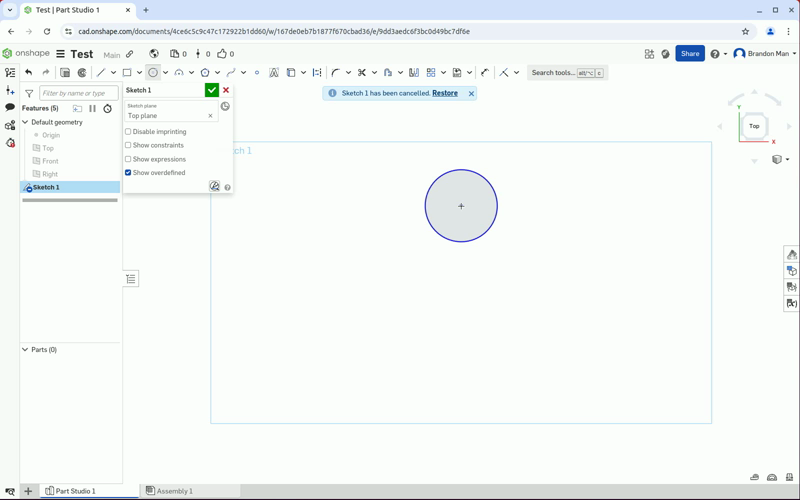
click(461, 205)
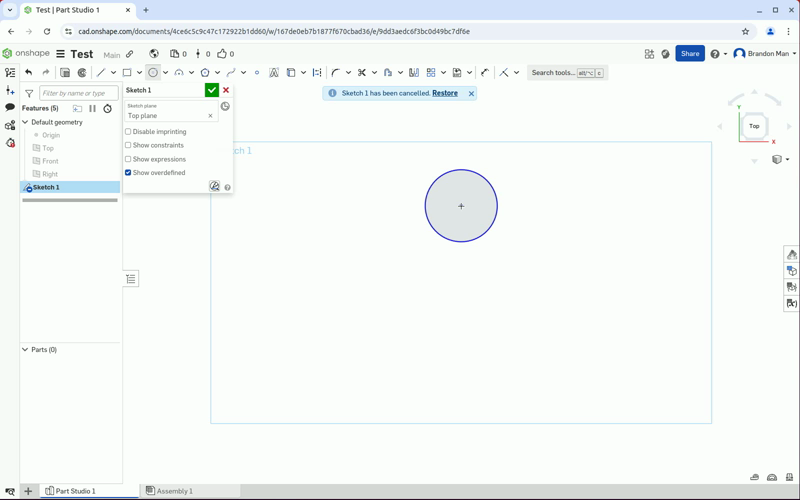
key_up(shift)
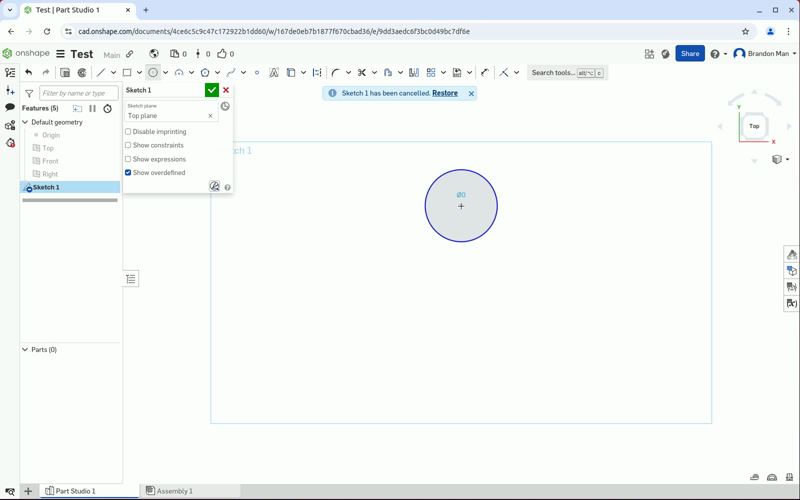
mouse_move(489, 205)
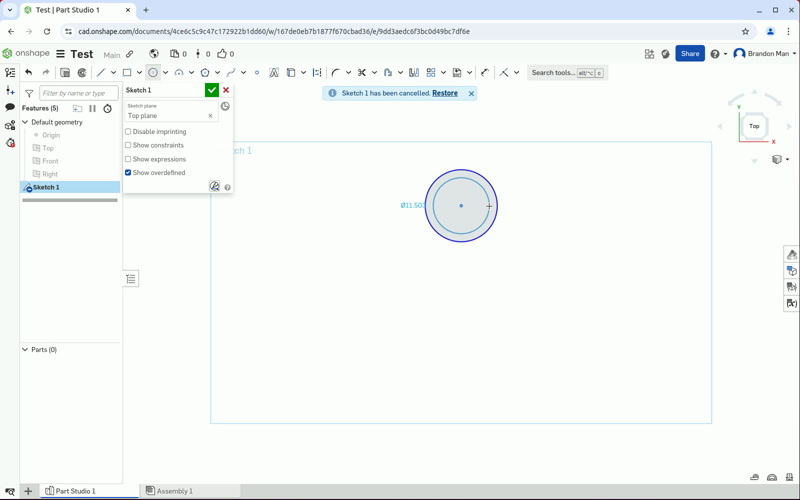
click(489, 205)
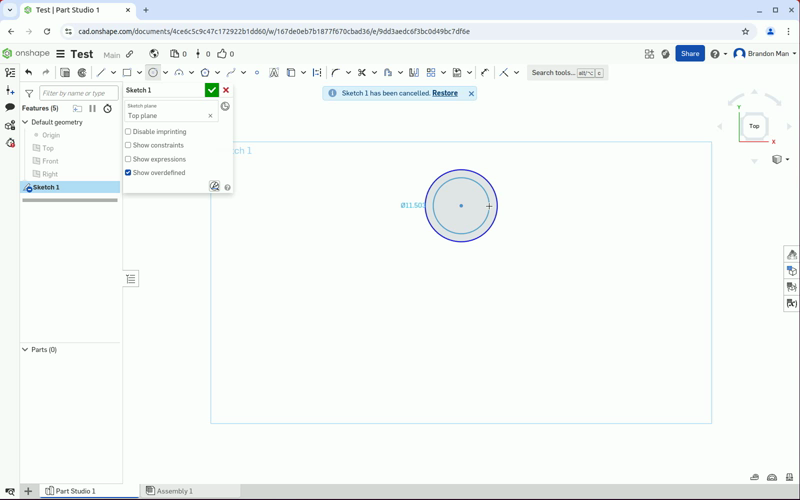
key(esc)
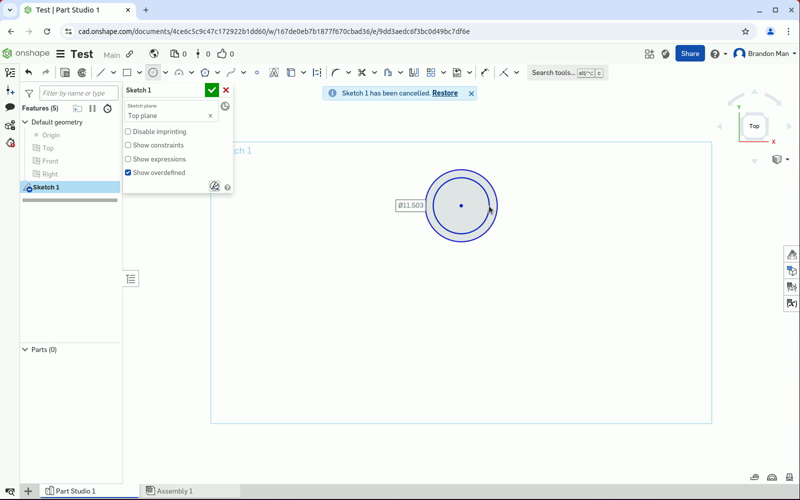
mouse_move(481, 228)
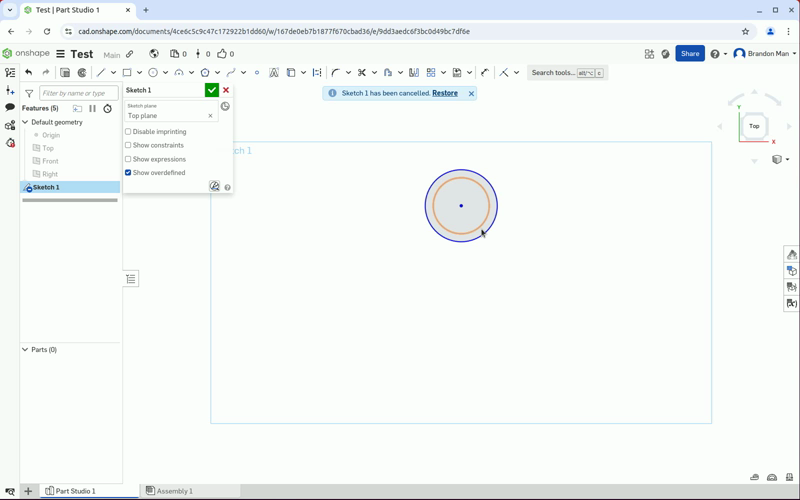
scroll(6)
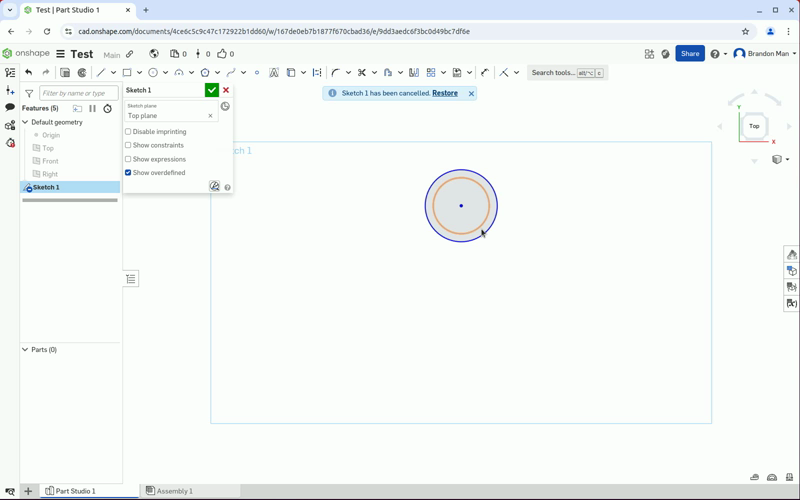
scroll(6)
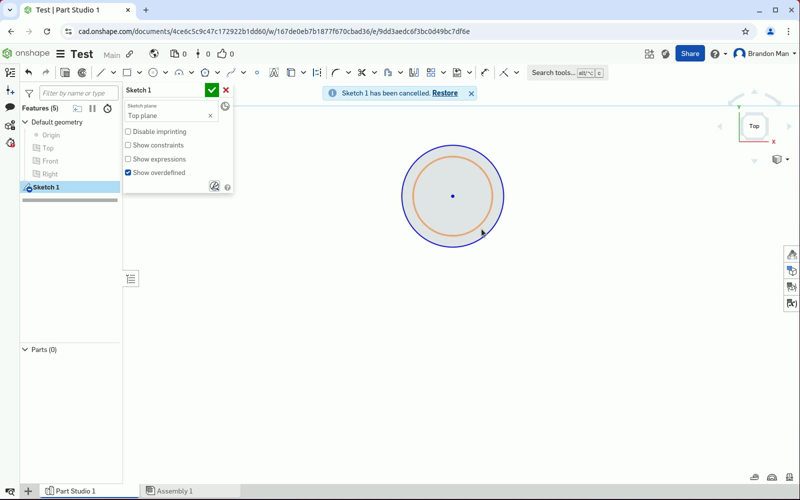
scroll(6)
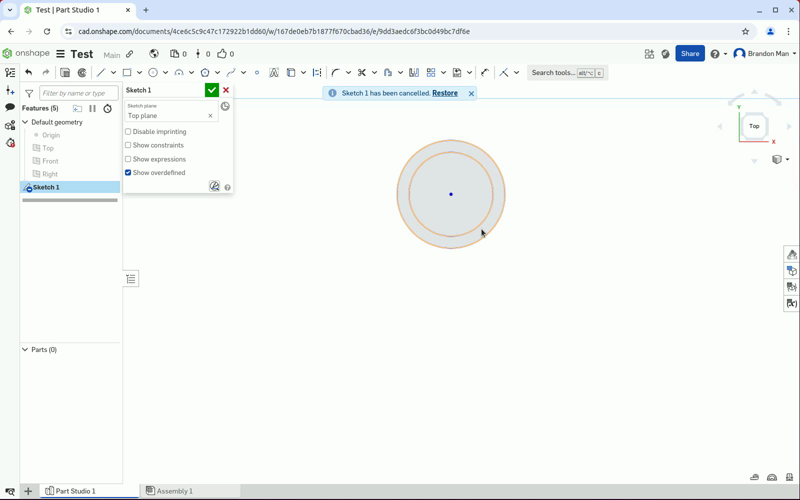
scroll(6)
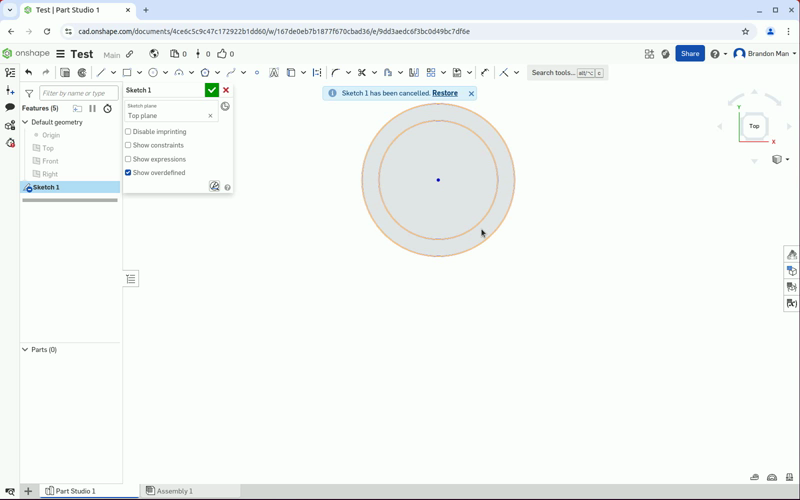
scroll(6)
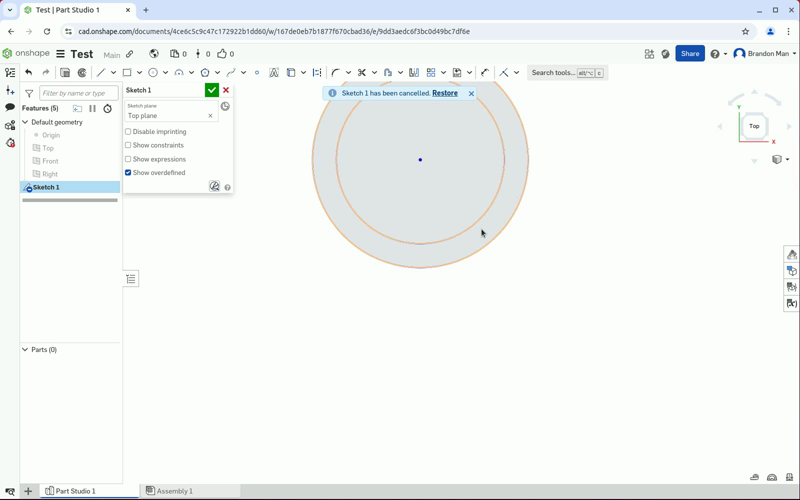
scroll(6)
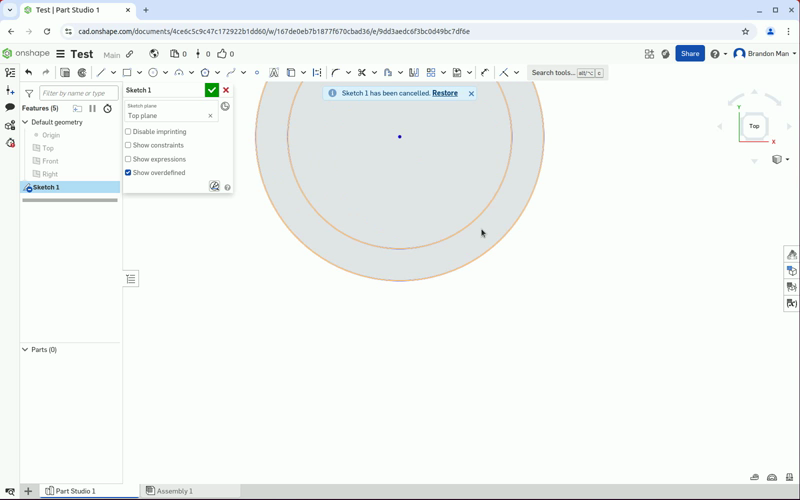
scroll(6)
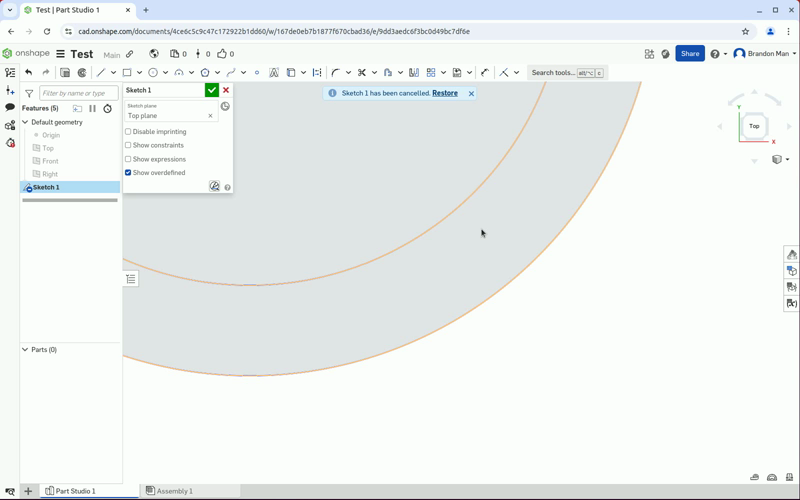
click(481, 228)
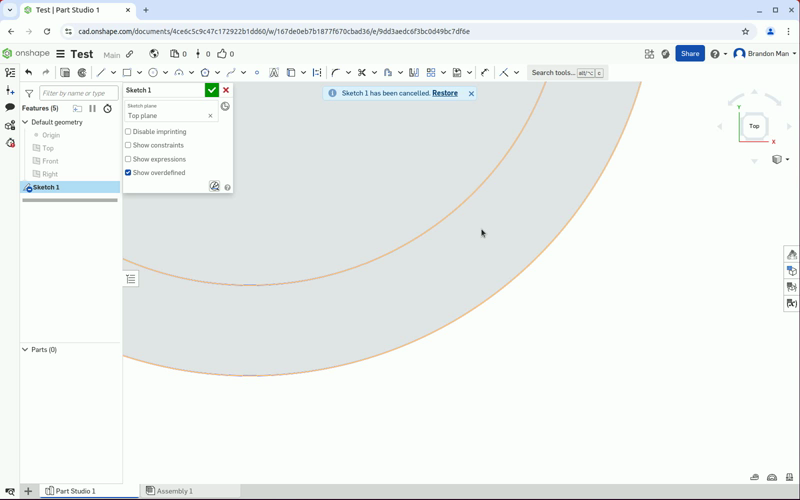
scroll(-6)
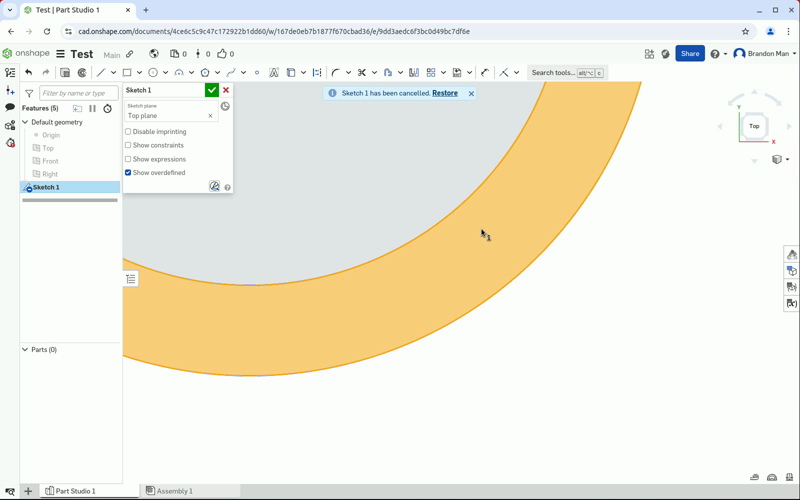
scroll(-6)
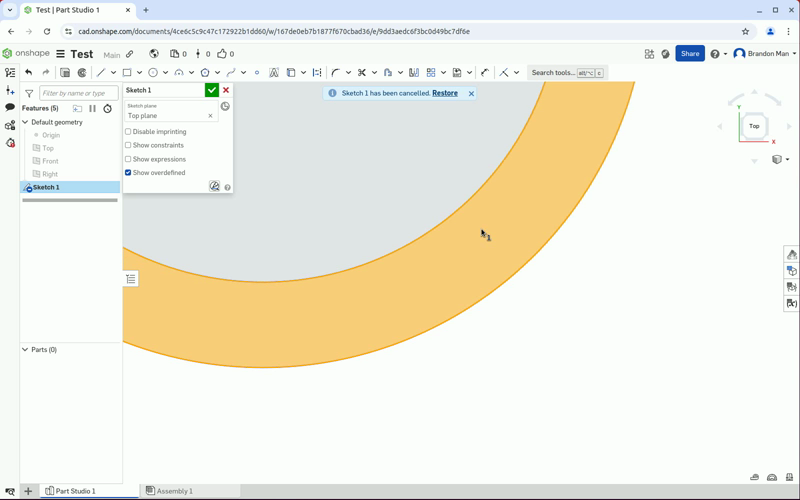
scroll(-6)
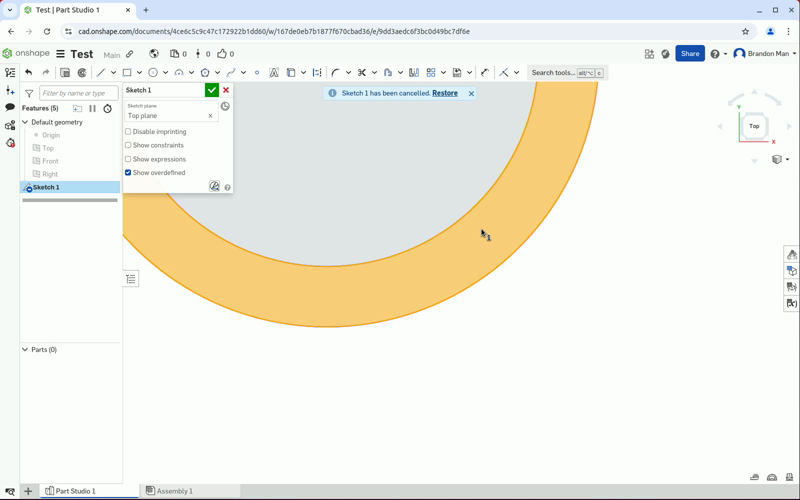
scroll(-6)
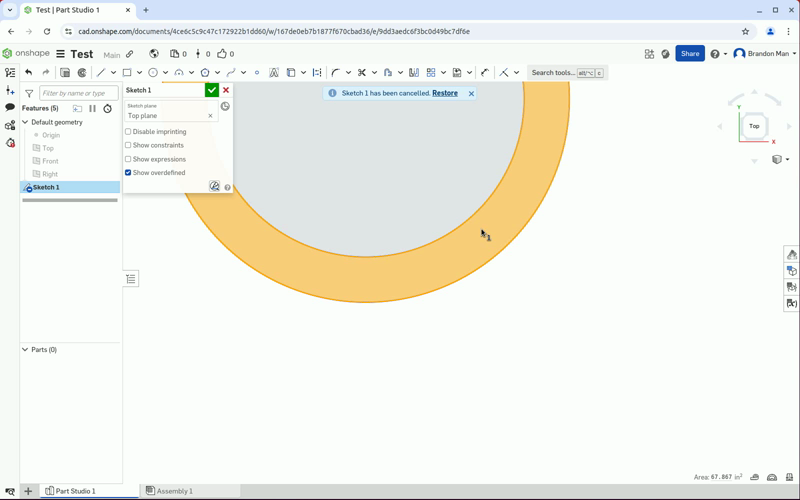
scroll(-6)
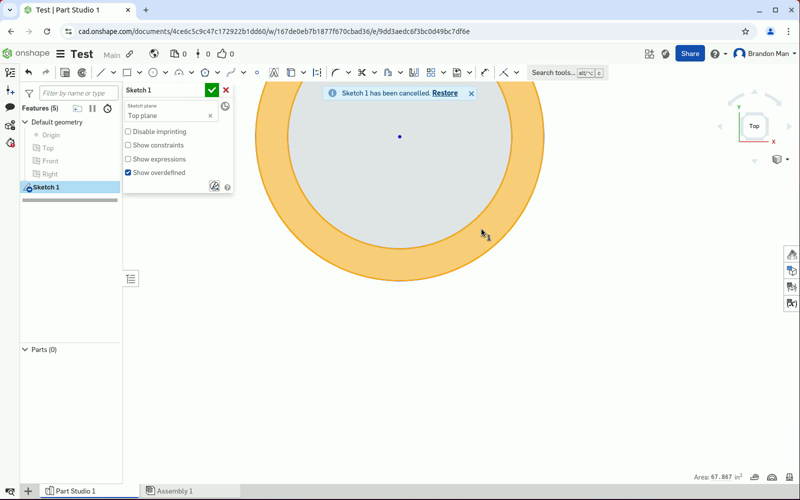
scroll(-6)
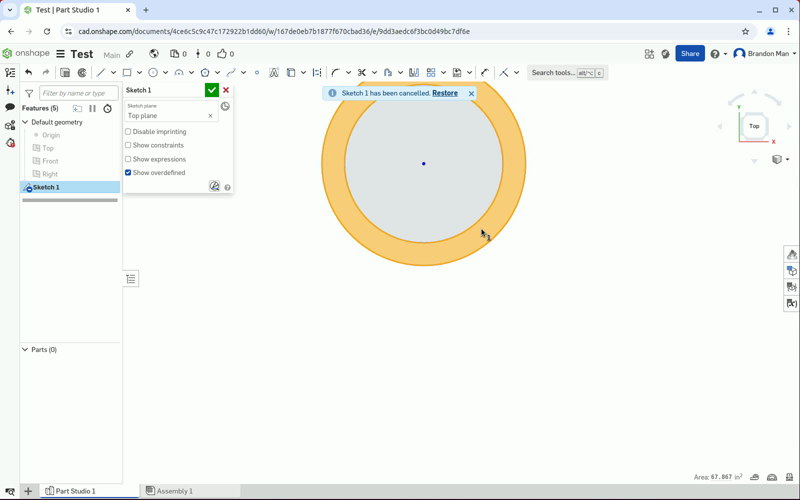
scroll(-6)
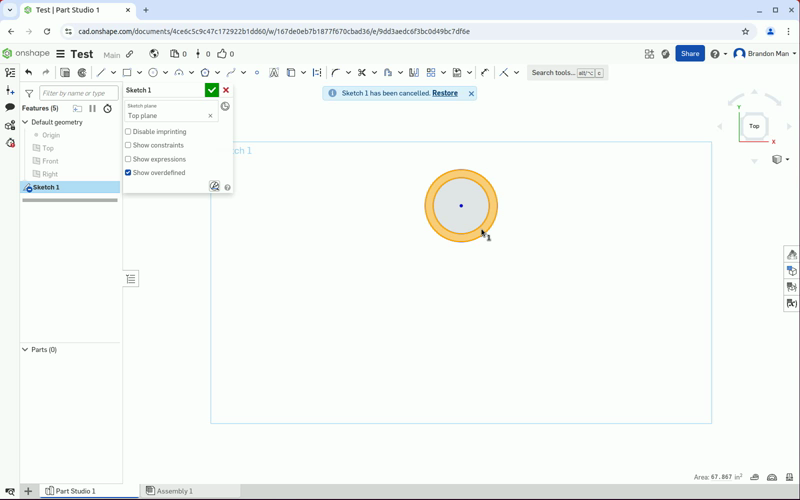
mouse_move(73, 352)
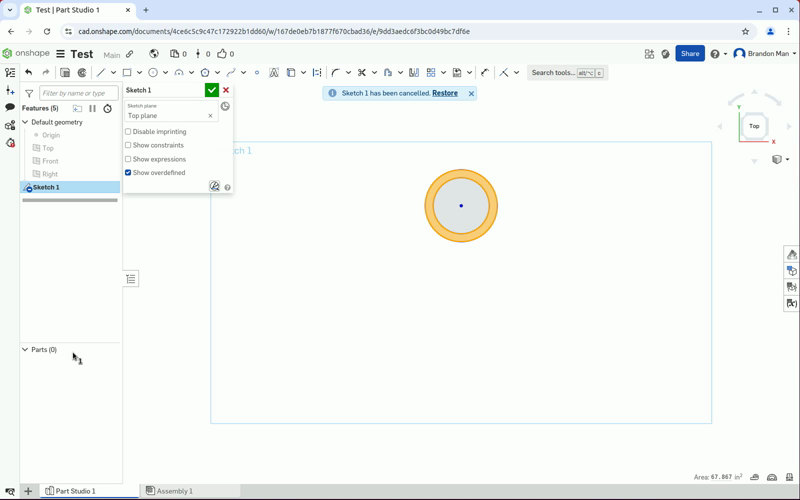
key(shift+y)
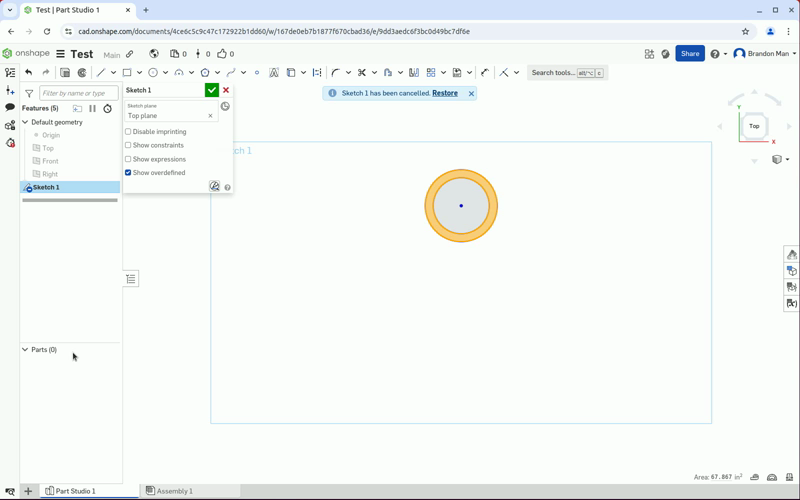
key(shift+e)
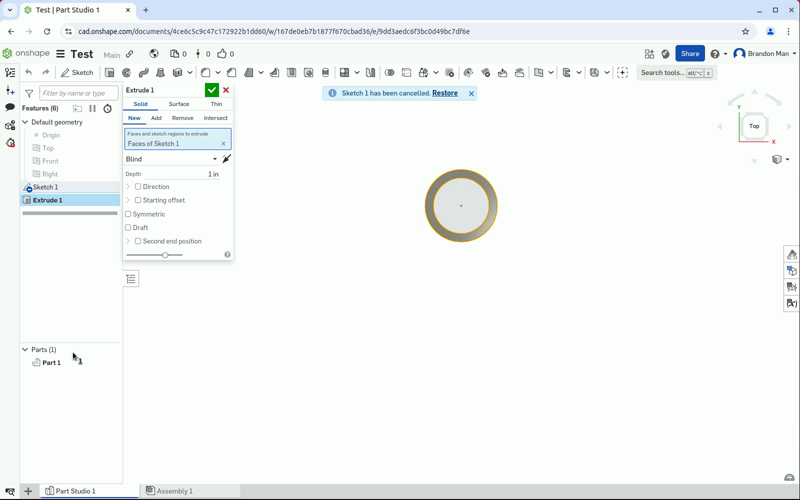
mouse_move(143, 106)
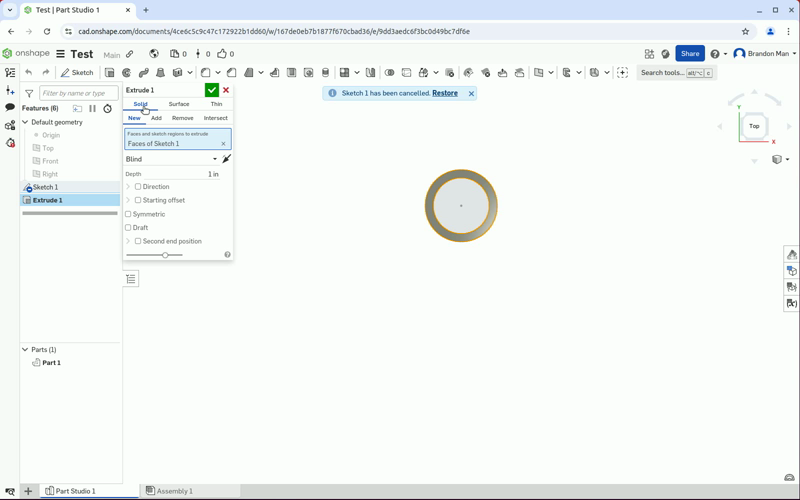
click(143, 106)
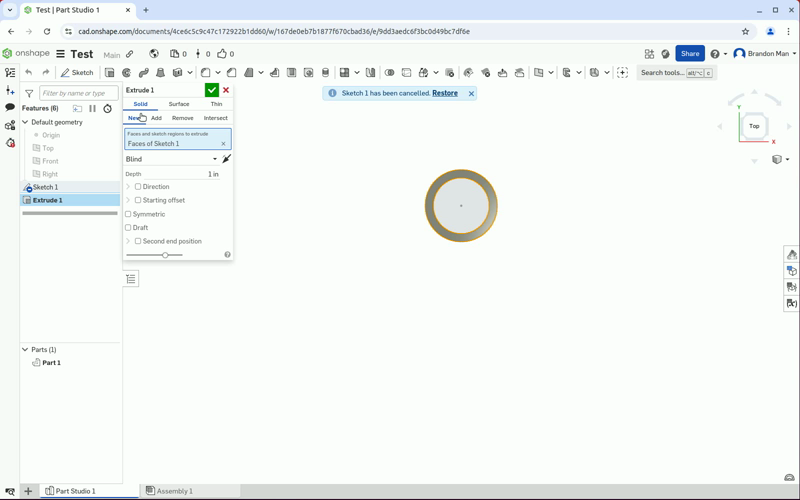
mouse_move(137, 120)
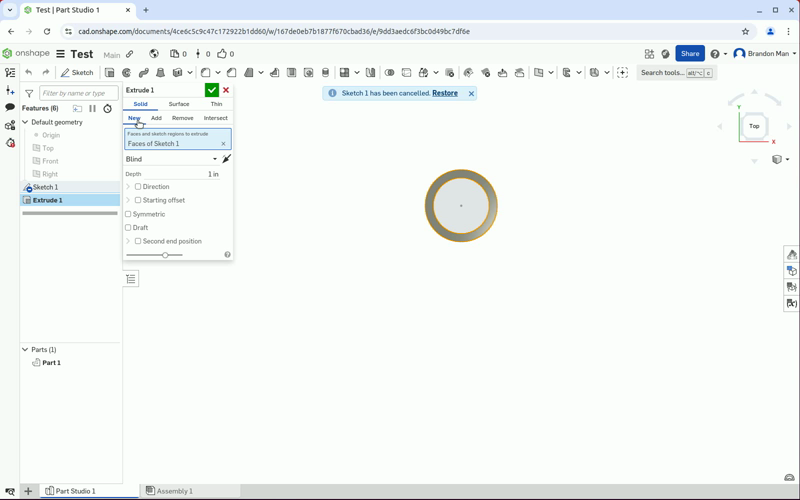
click(137, 120)
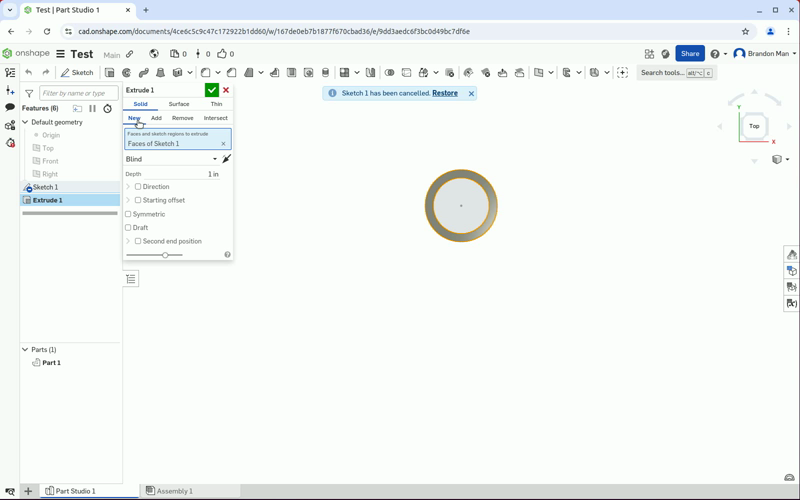
key(tab, 4)
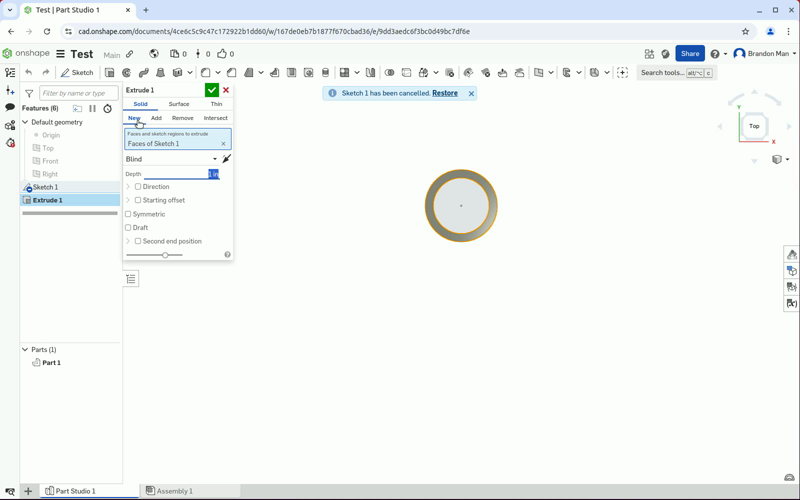
text(1.685)
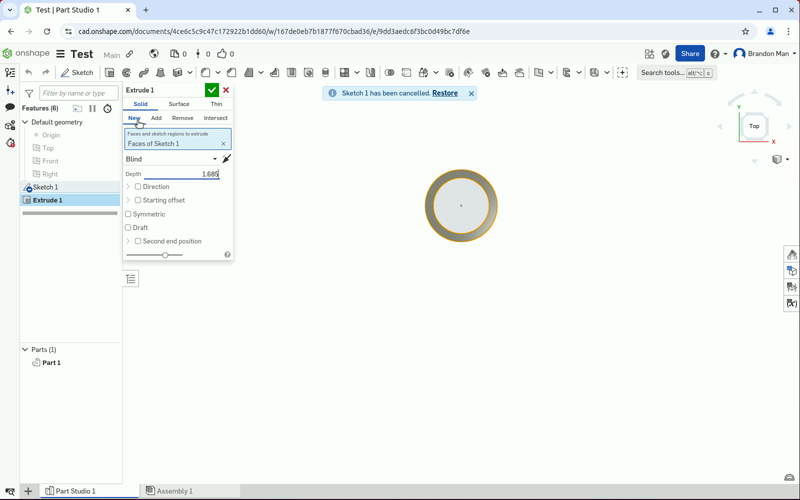
key(tab, 3)
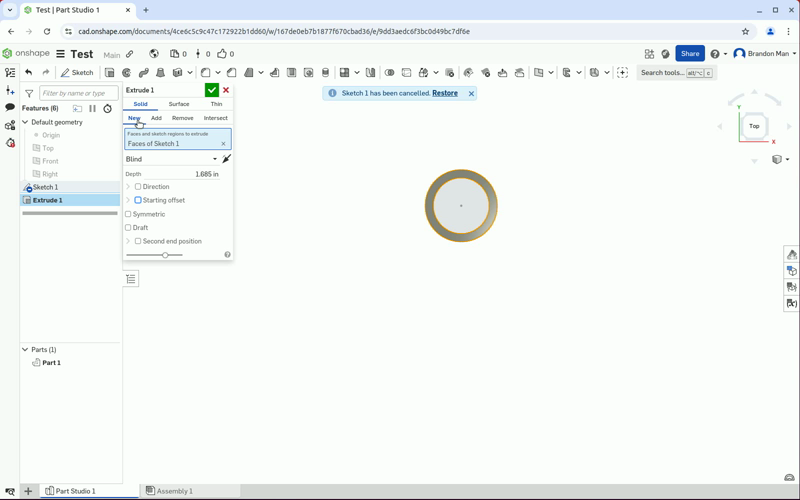
key(tab, 2)
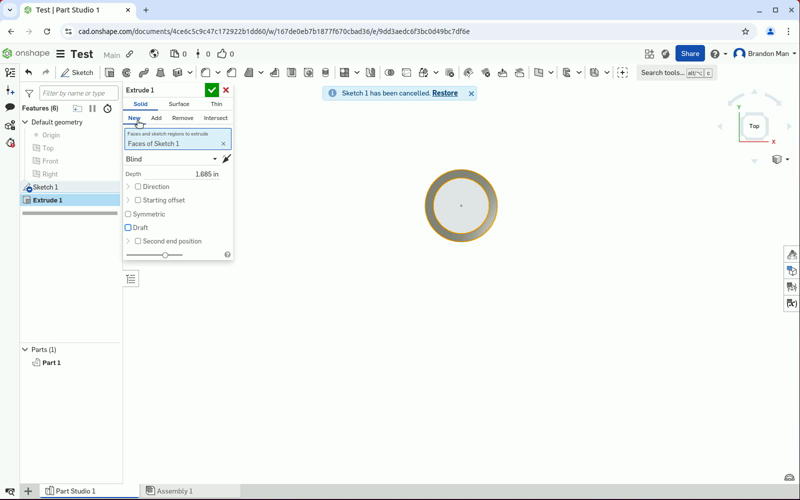
key(space)
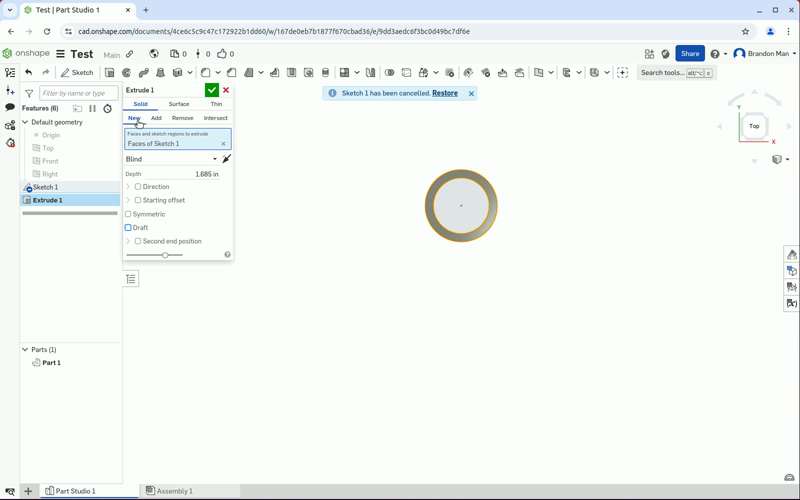
key(tab, 3)
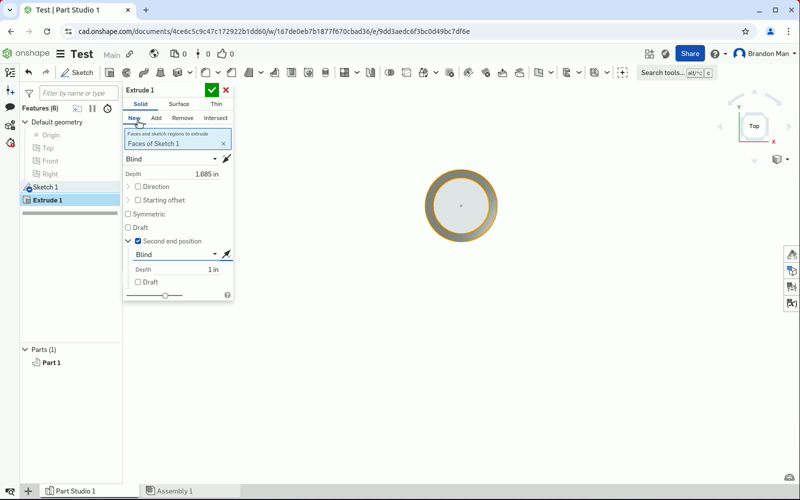
text(1.685)
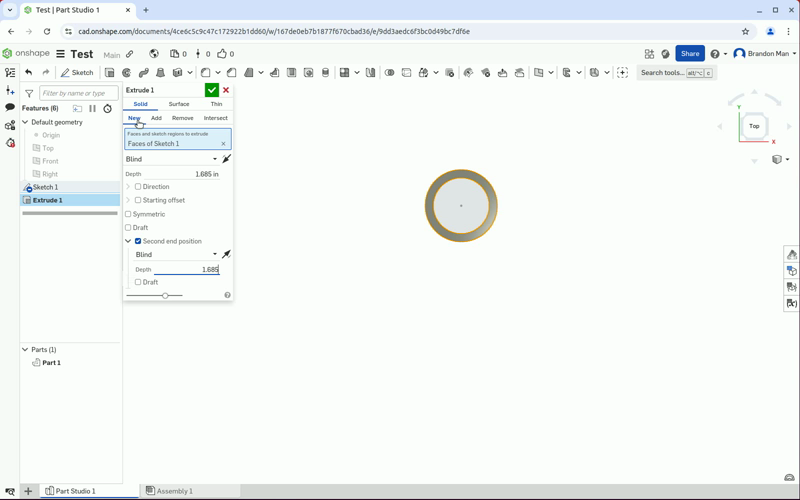
key(enter)
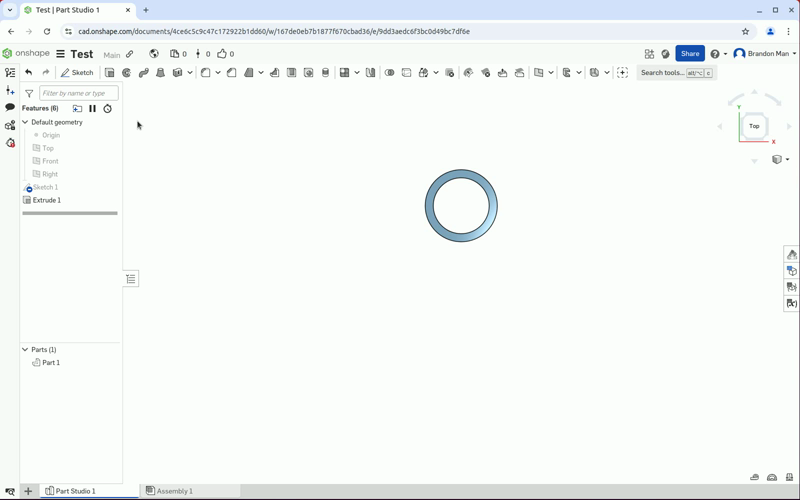
key(shift+h)
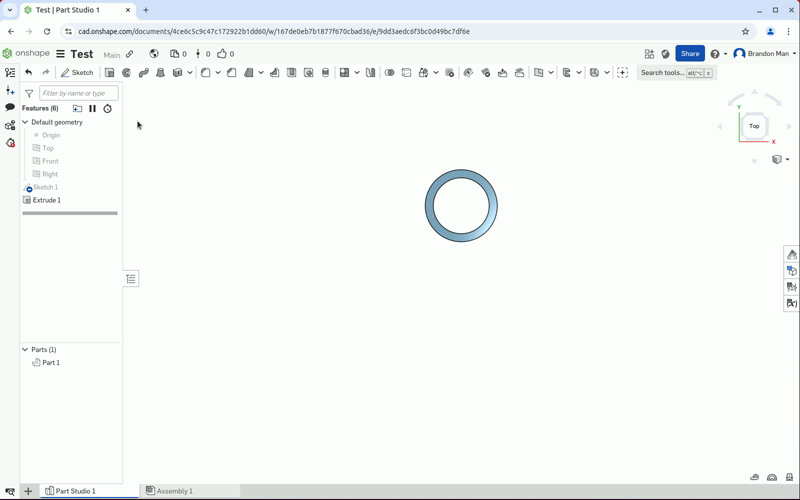
key(shift+h)
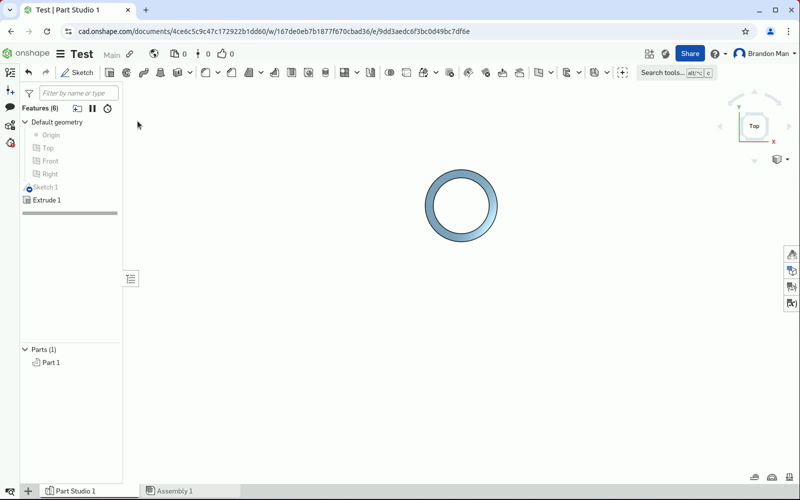
mouse_move(73, 189)
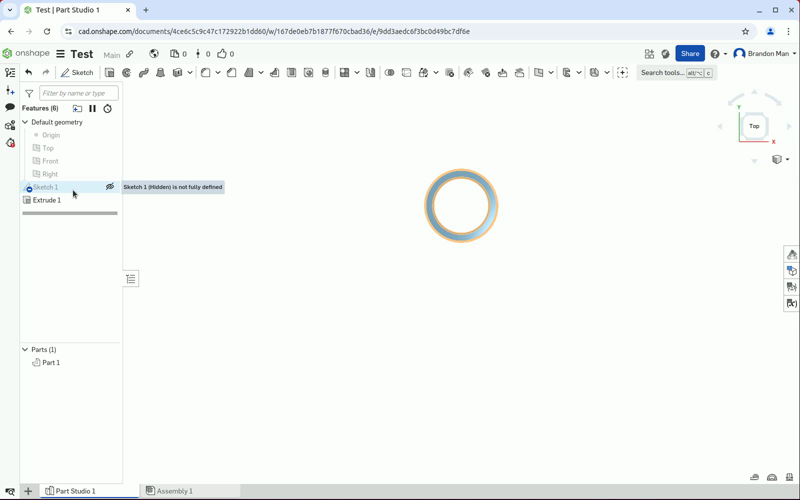
click(73, 189)
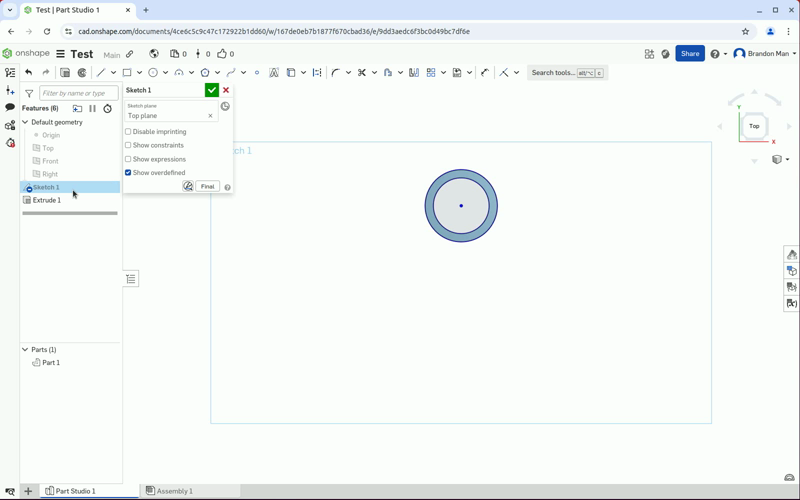
mouse_move(229, 92)
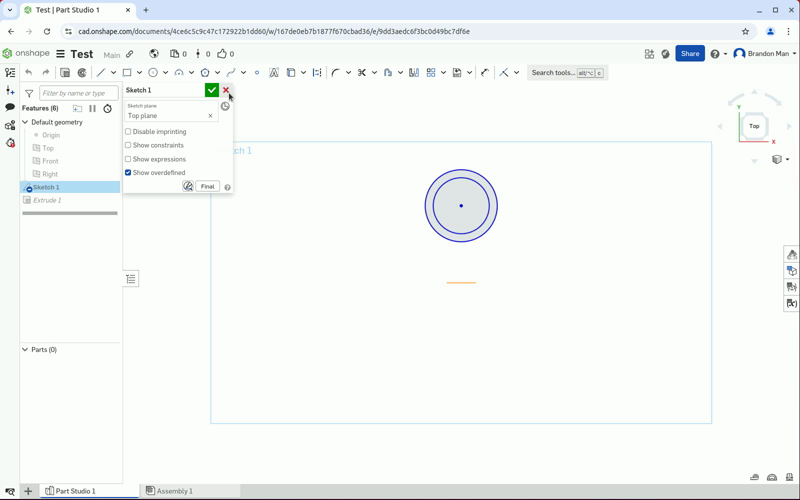
click(229, 92)
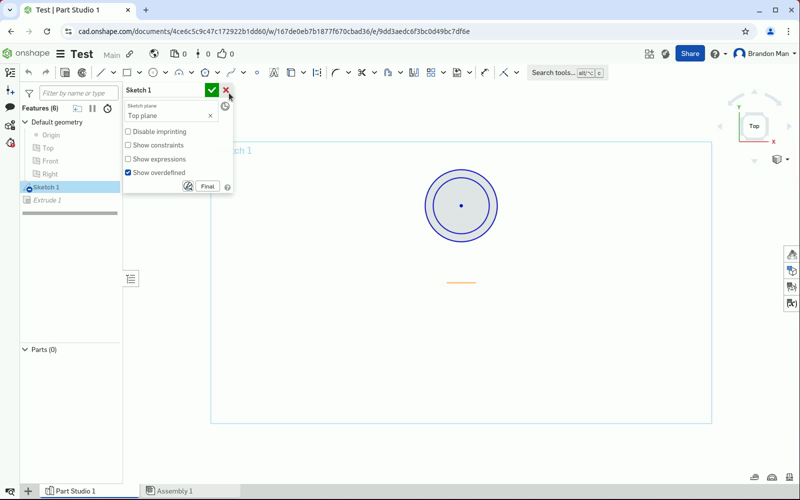
key(shift+s)
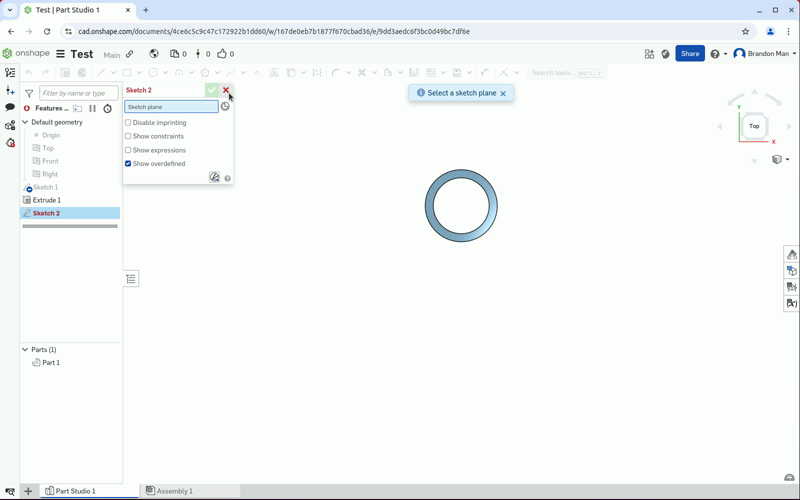
mouse_move(73, 150)
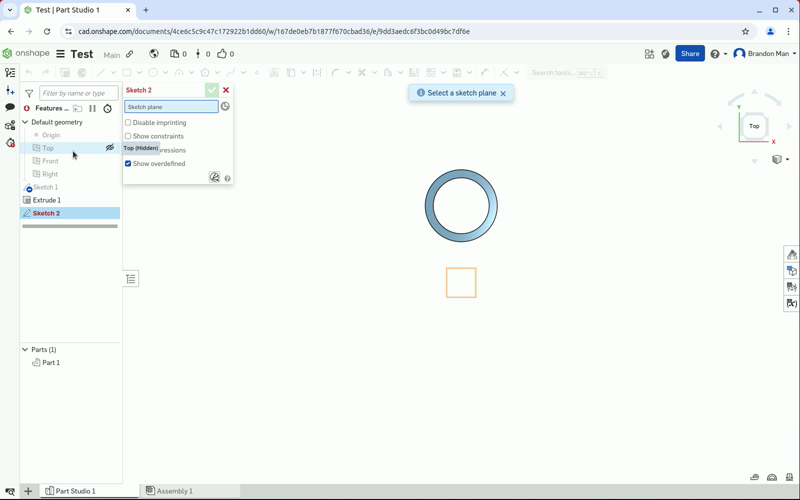
click(73, 150)
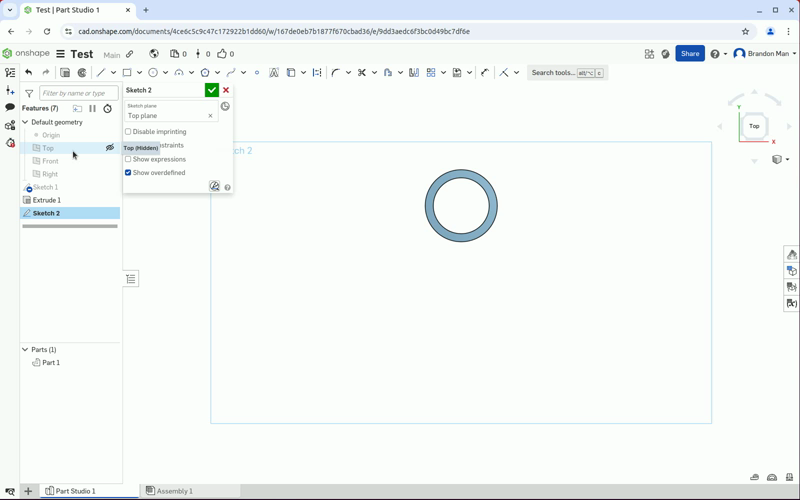
mouse_move(73, 352)
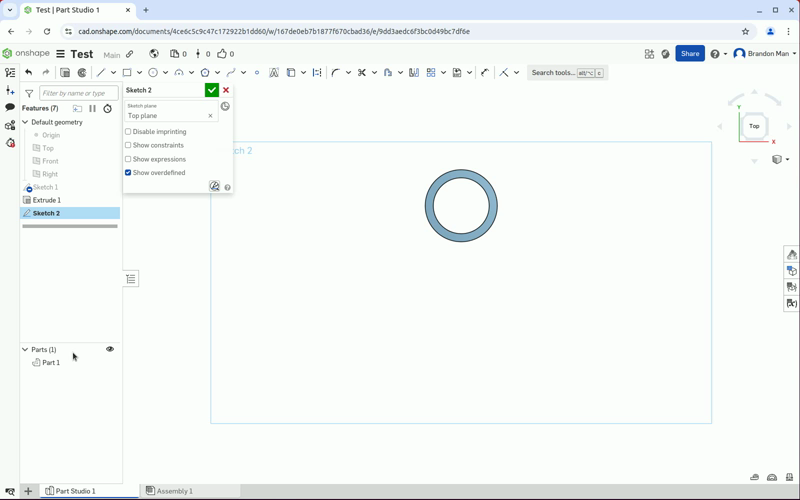
key(y)
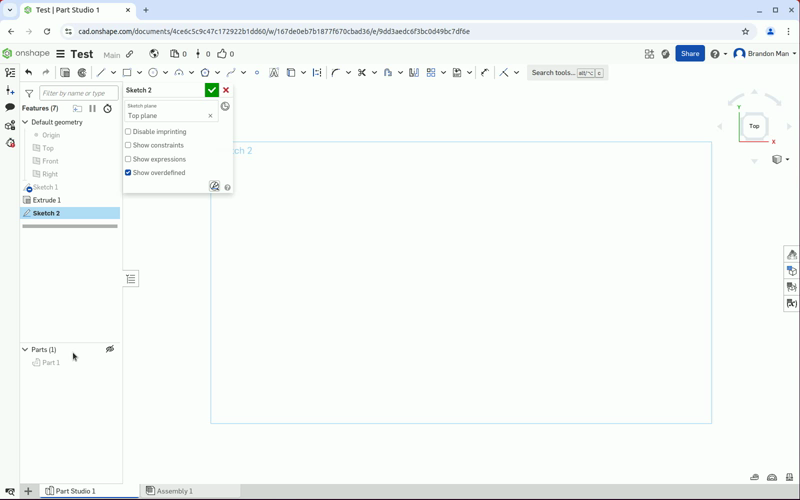
key(l)
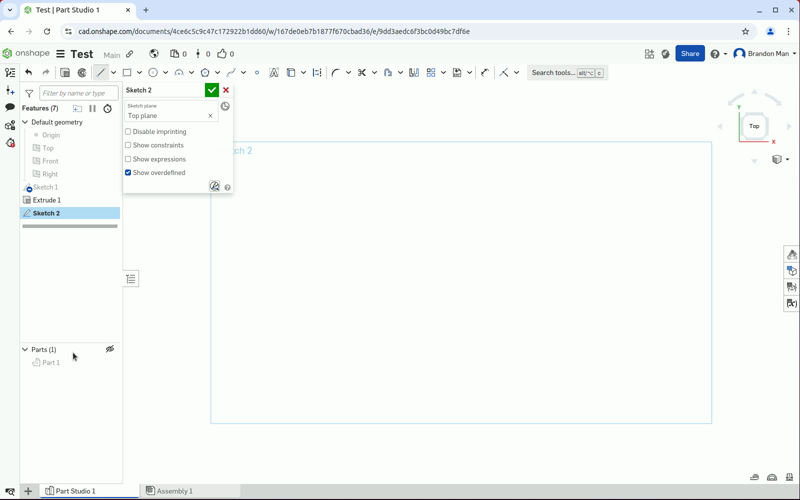
key_down(shift)
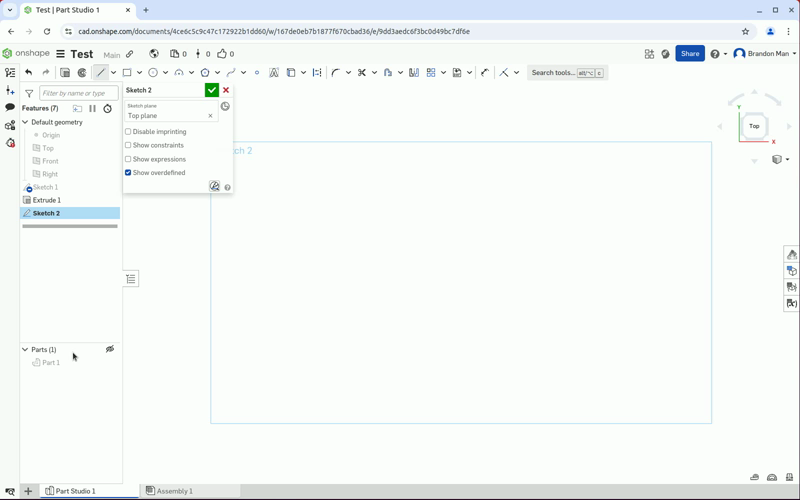
mouse_move(418, 282)
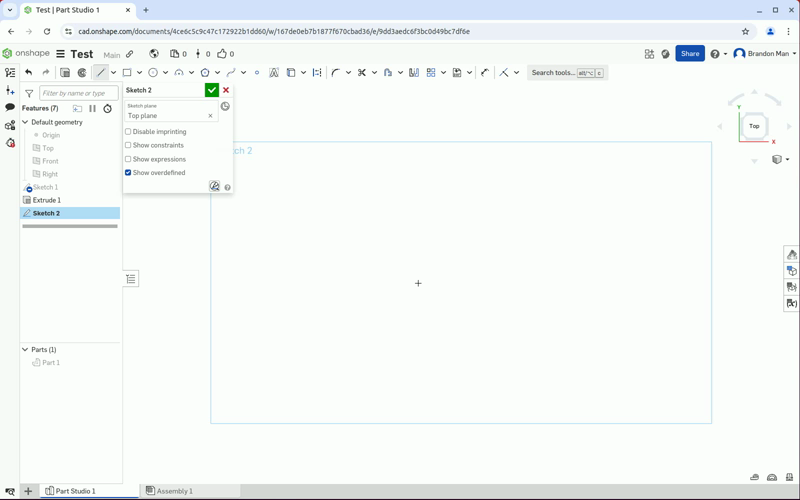
click(418, 282)
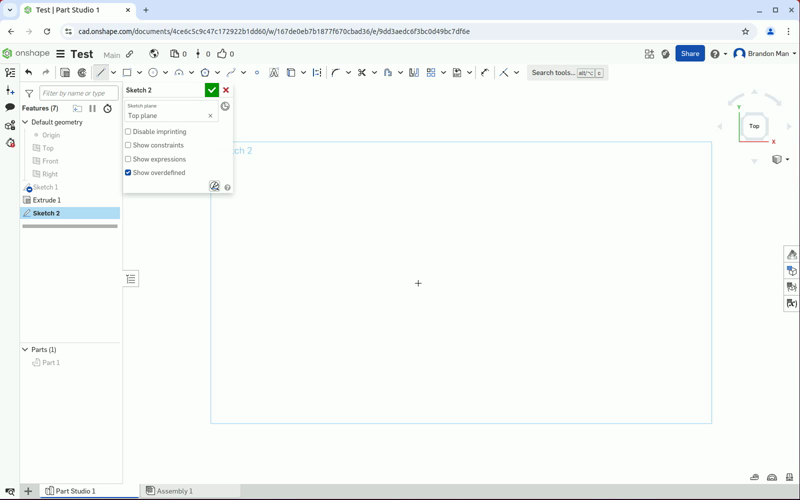
key_up(shift)
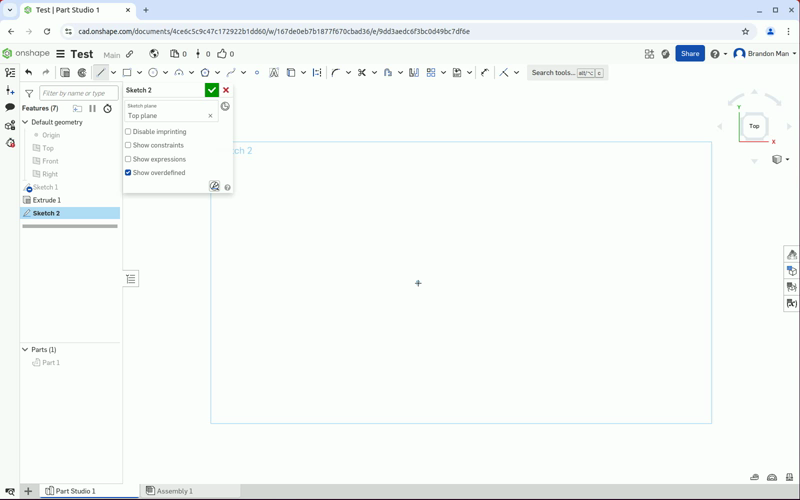
key_down(shift)
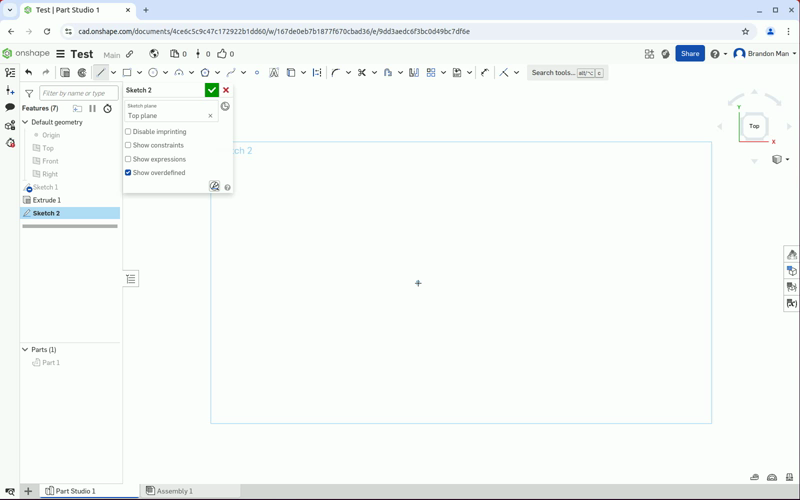
mouse_move(448, 282)
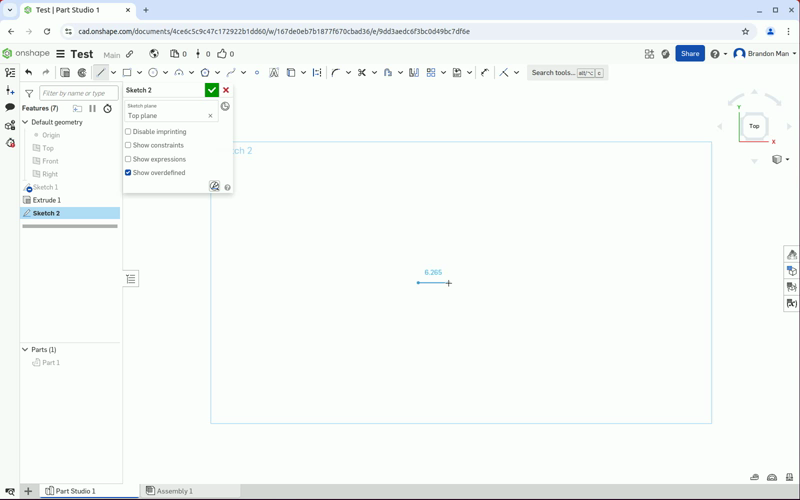
mouse_move(439, 318)
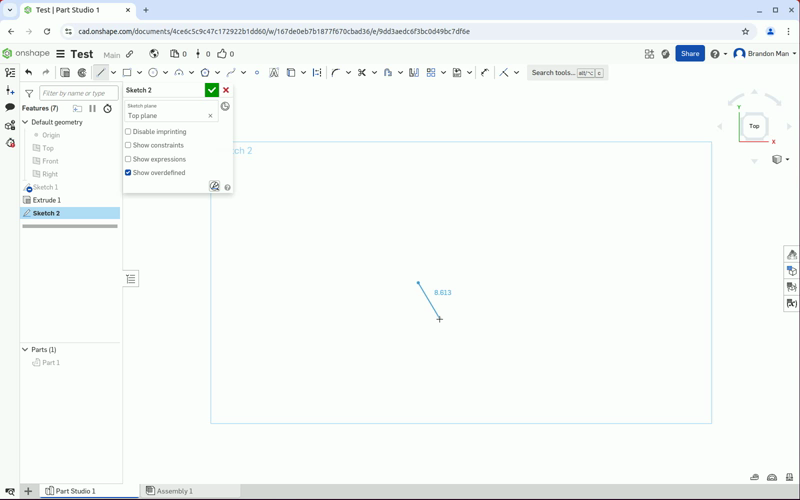
click(439, 318)
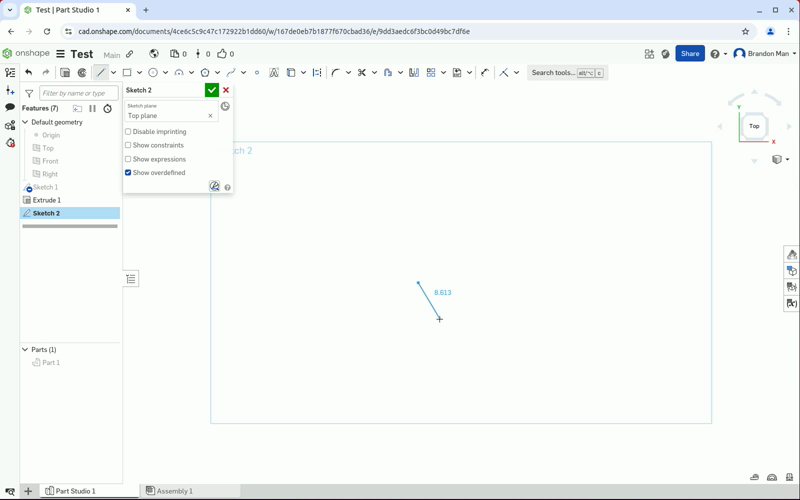
key_up(shift)
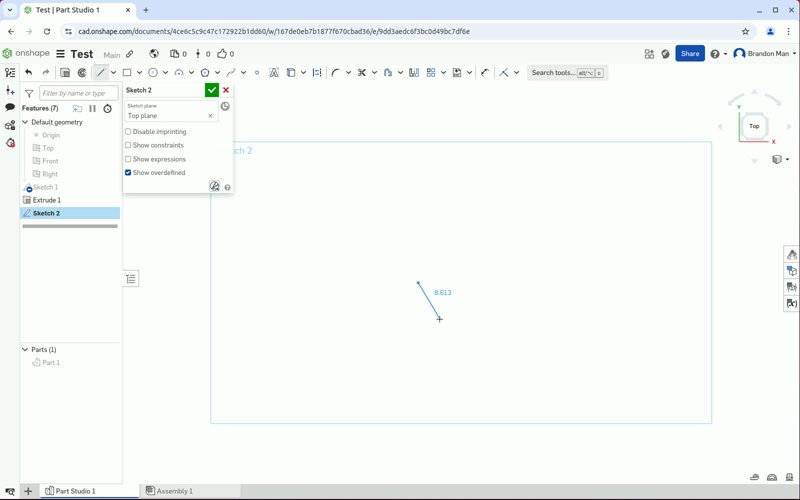
key_down(shift)
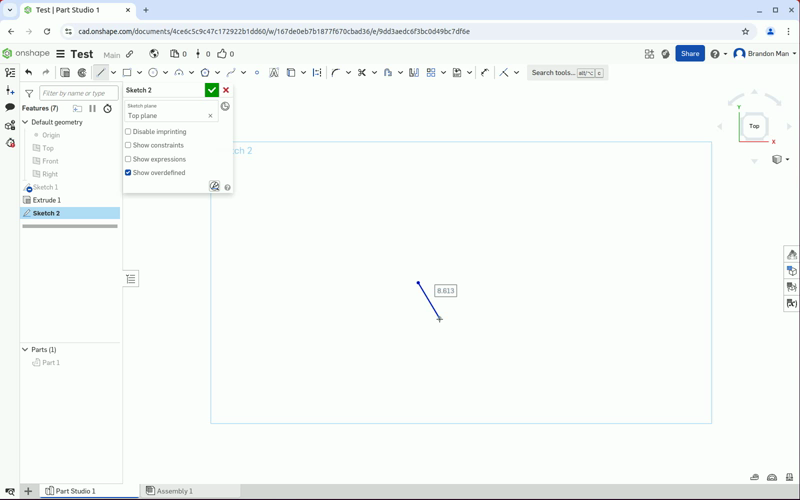
mouse_move(469, 318)
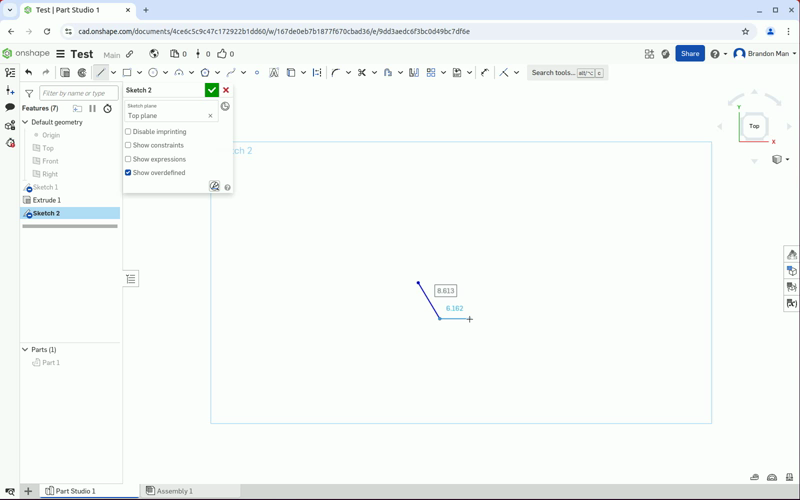
mouse_move(481, 318)
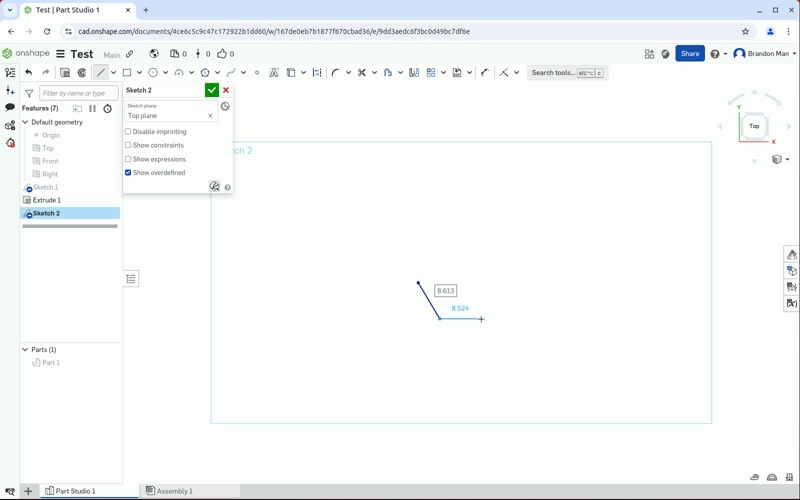
click(481, 318)
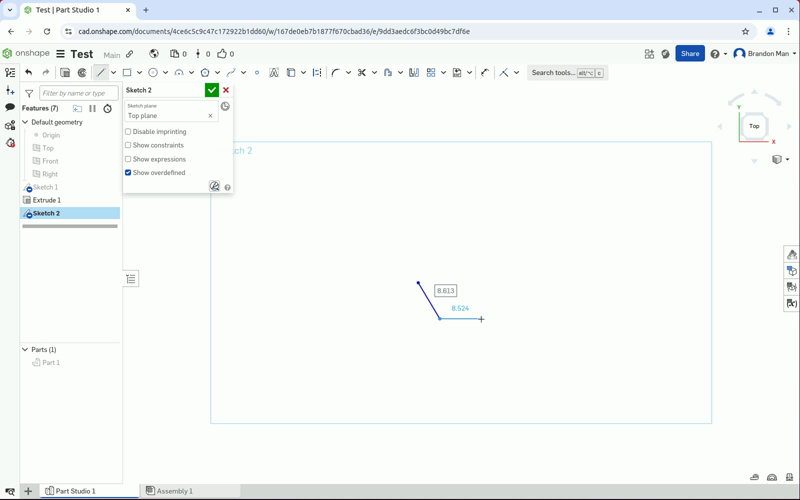
key_up(shift)
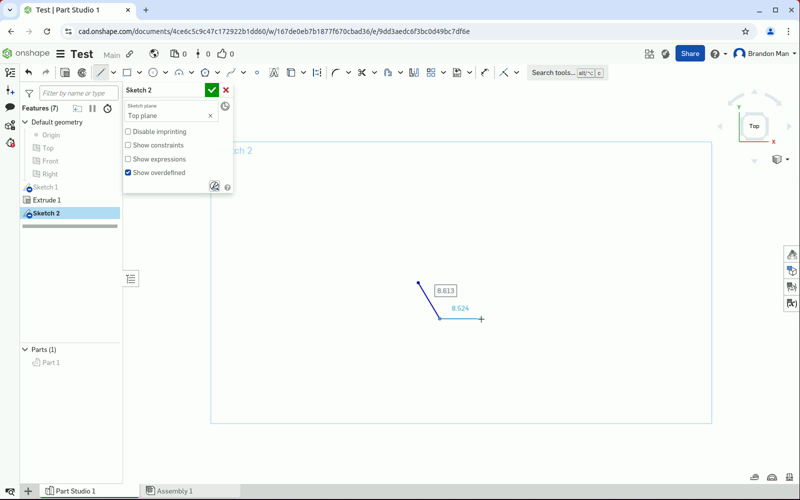
key_down(shift)
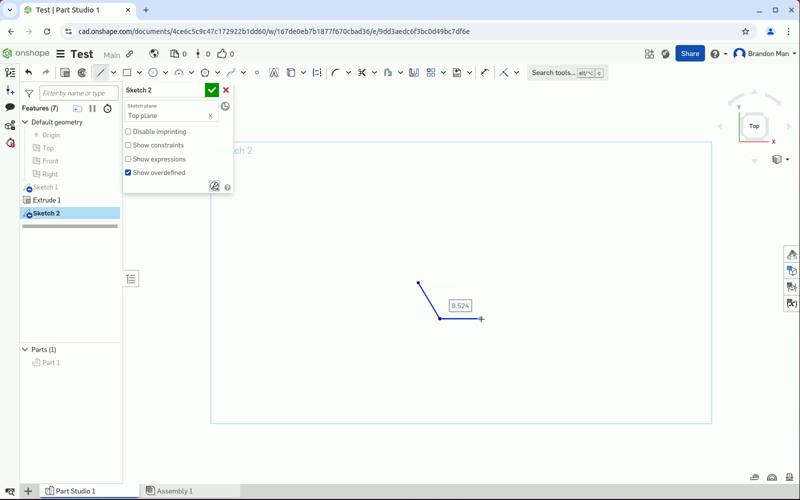
mouse_move(511, 318)
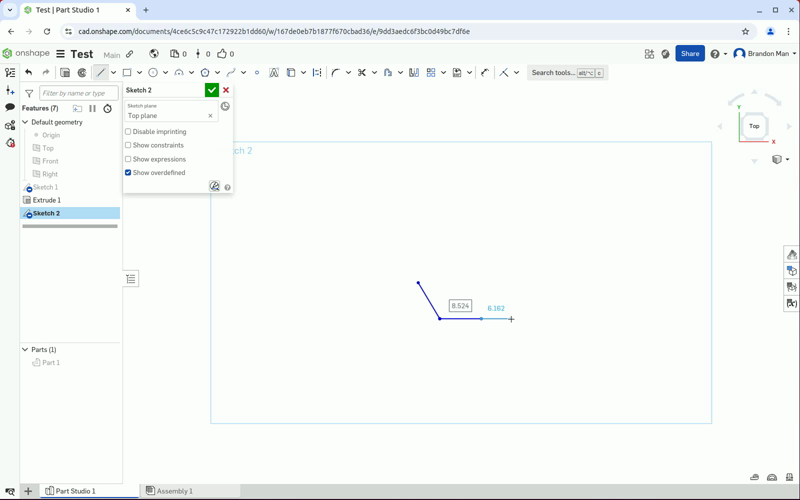
mouse_move(502, 282)
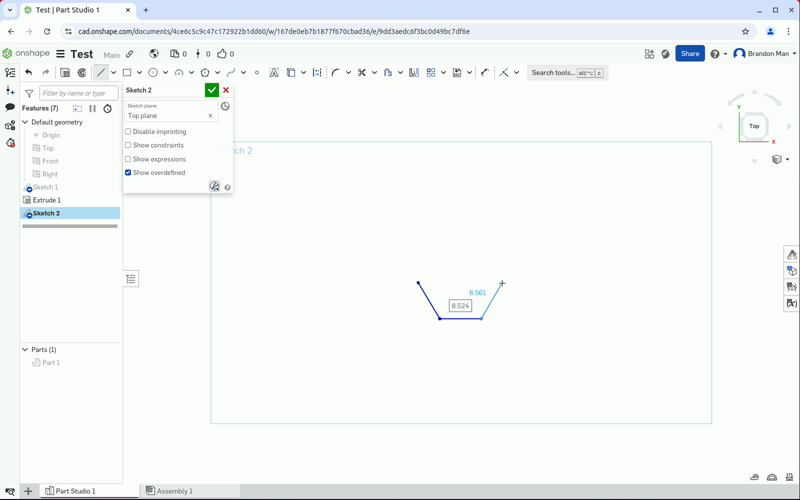
click(502, 282)
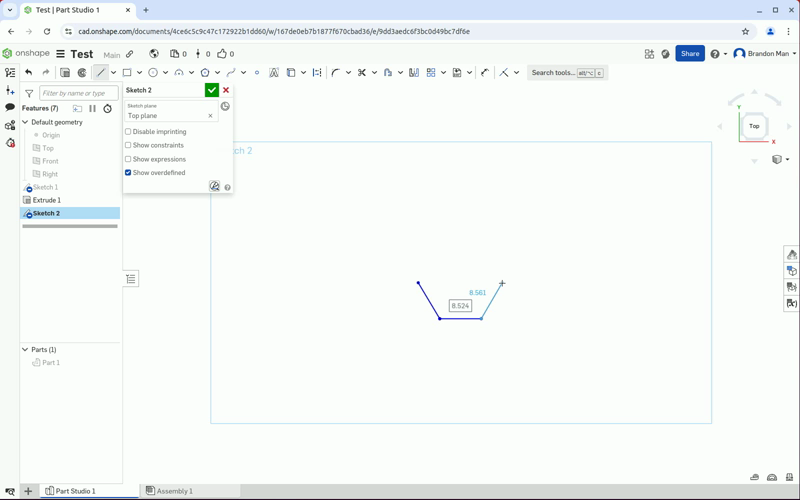
key_up(shift)
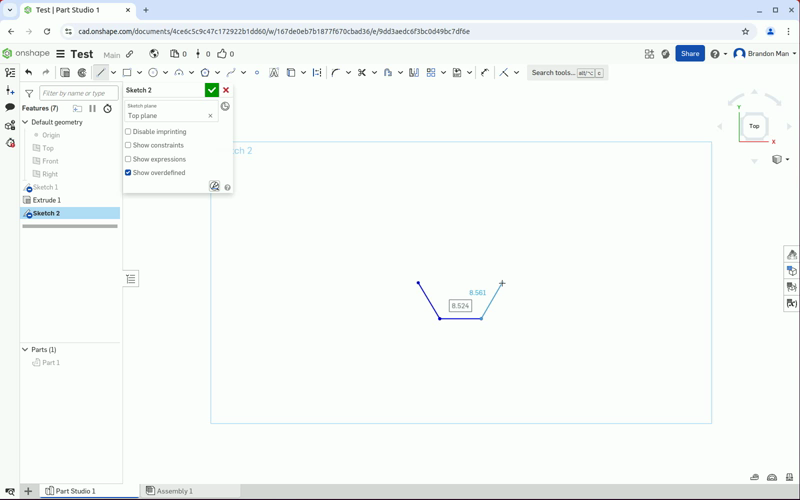
key_down(shift)
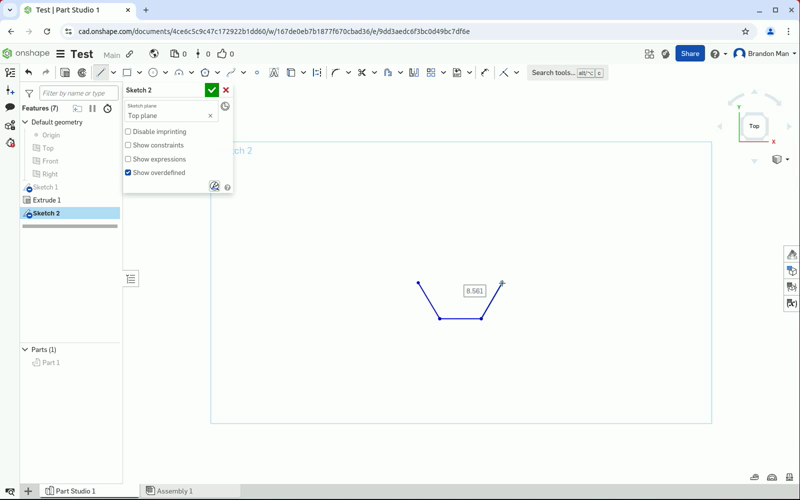
mouse_move(532, 282)
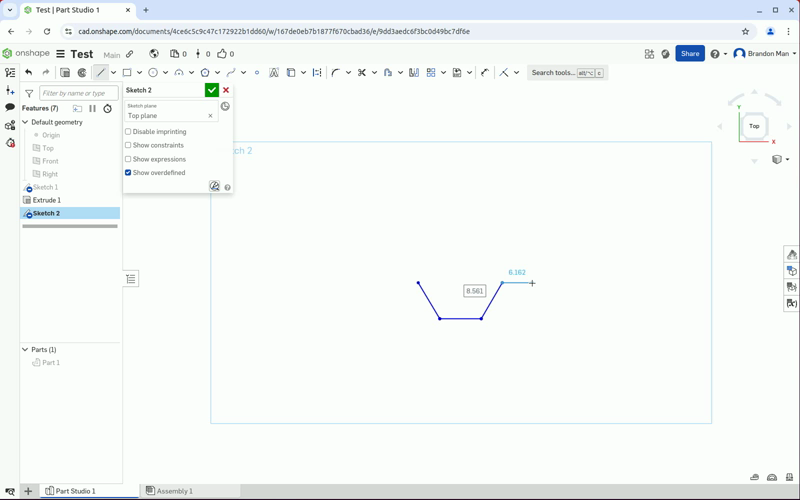
mouse_move(481, 246)
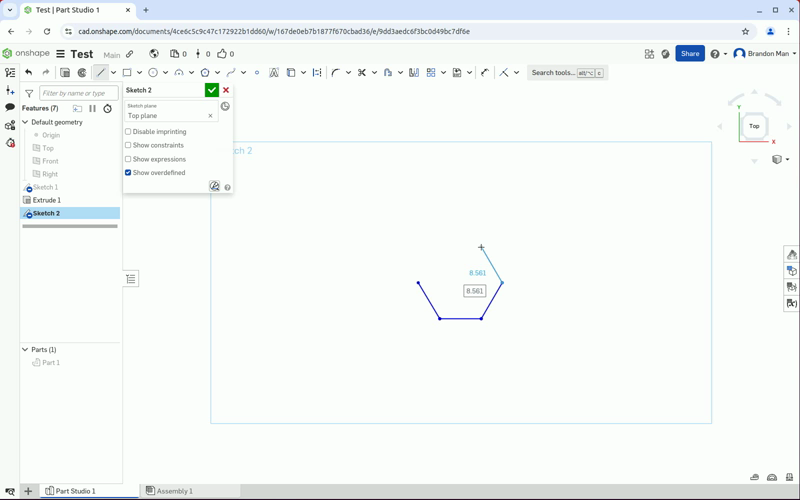
click(481, 246)
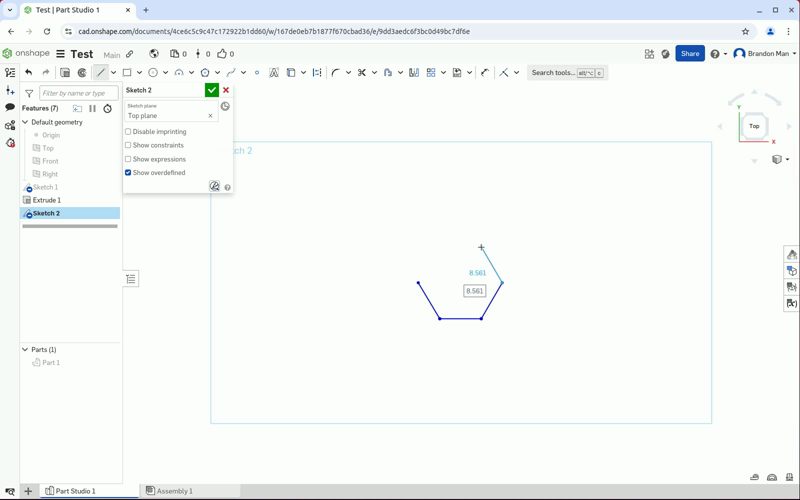
key_up(shift)
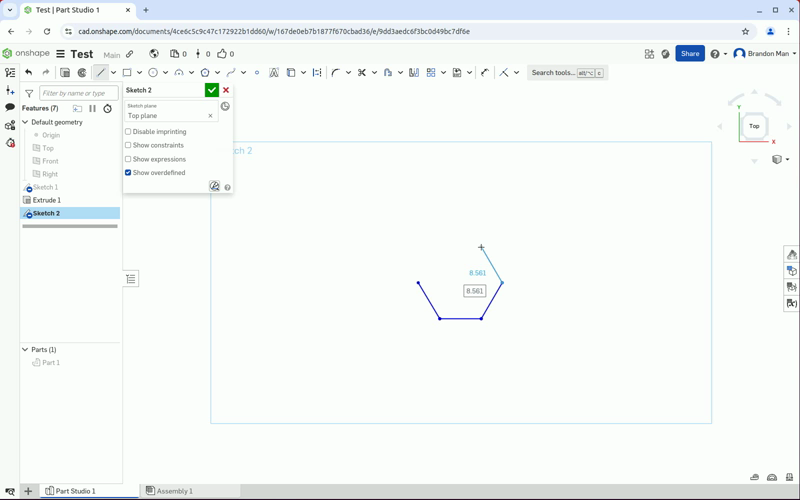
key_down(shift)
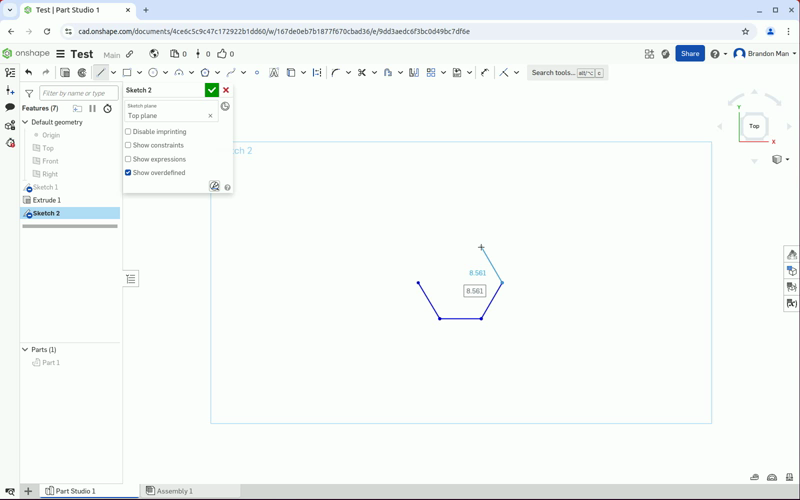
mouse_move(511, 246)
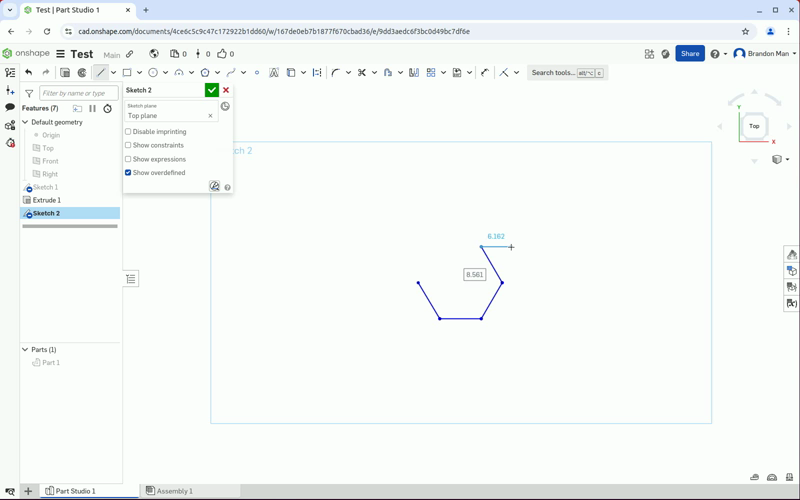
mouse_move(439, 246)
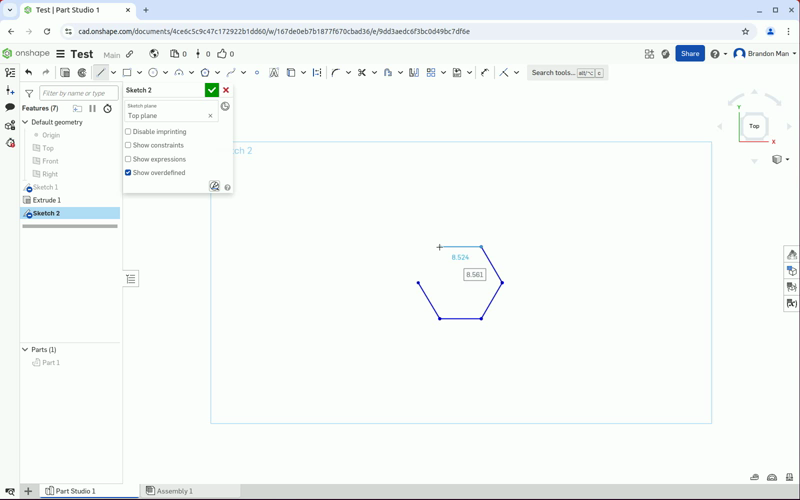
click(439, 246)
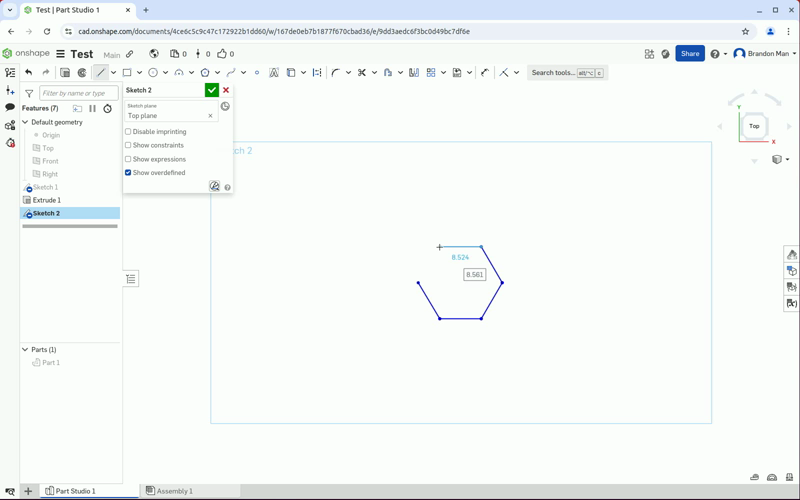
key_up(shift)
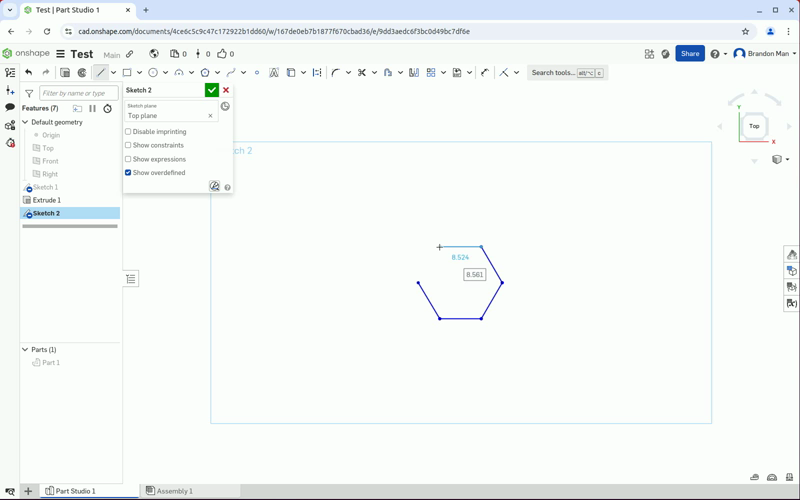
mouse_move(469, 246)
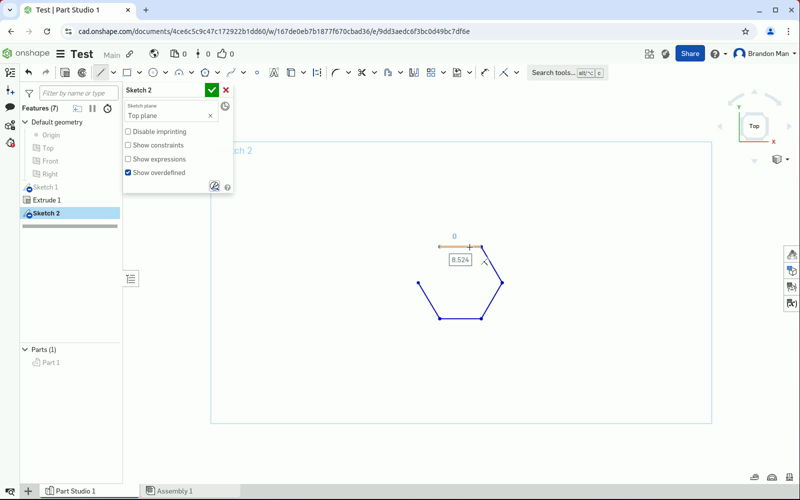
key_down(shift)
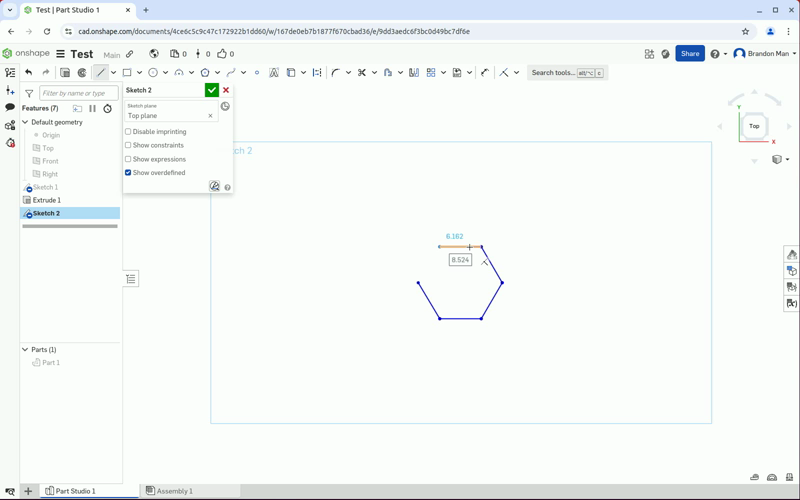
mouse_move(418, 282)
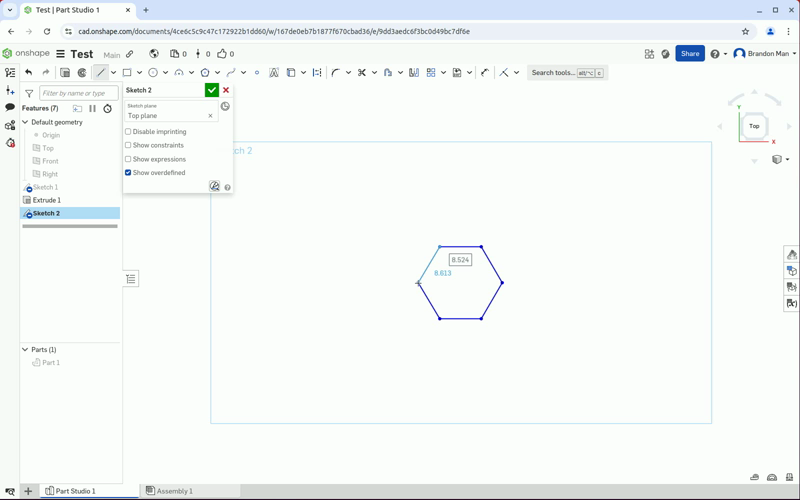
key_up(shift)
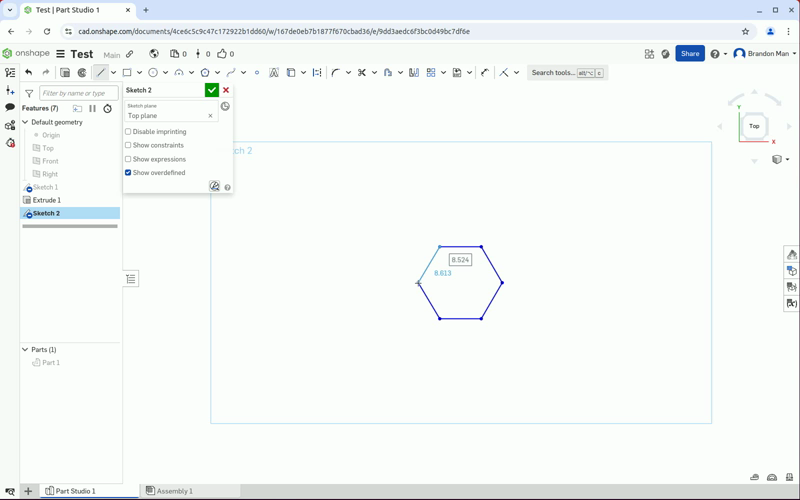
click(418, 282)
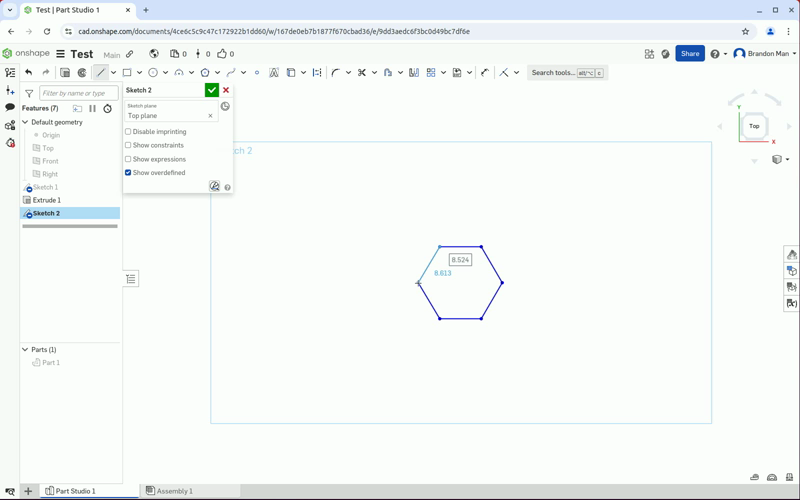
key(esc)
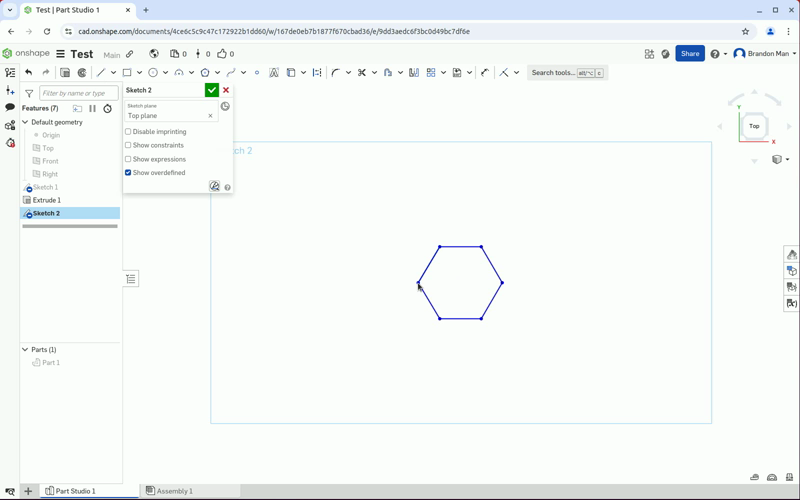
key(c)
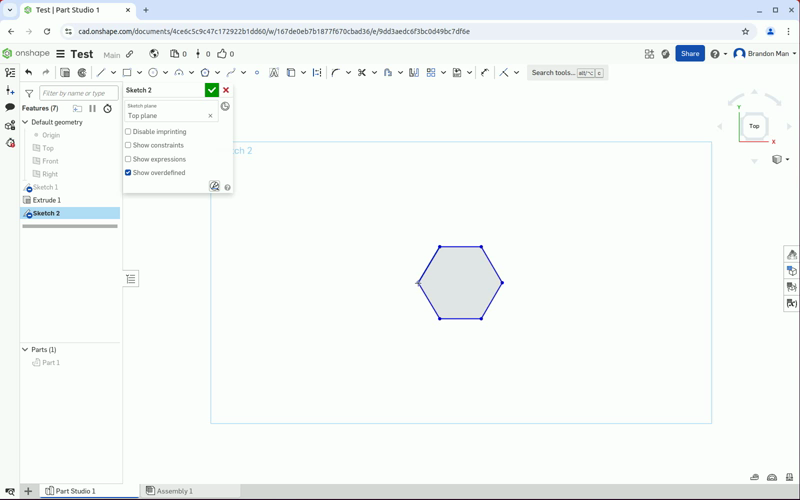
key_down(shift)
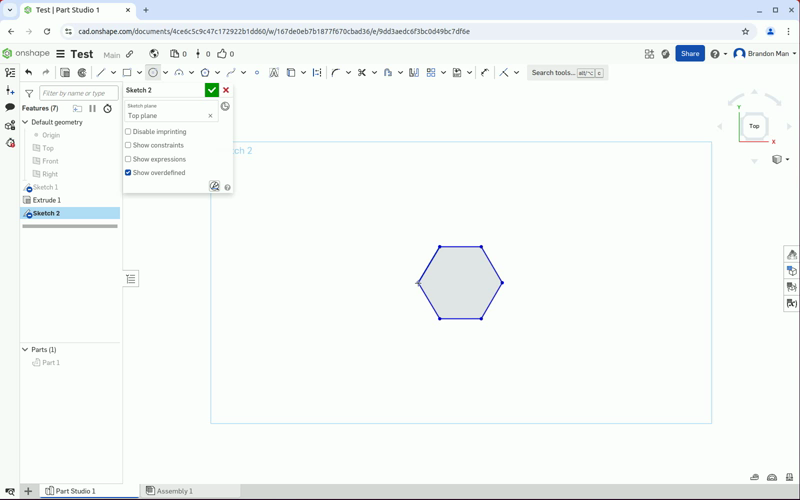
mouse_move(460, 282)
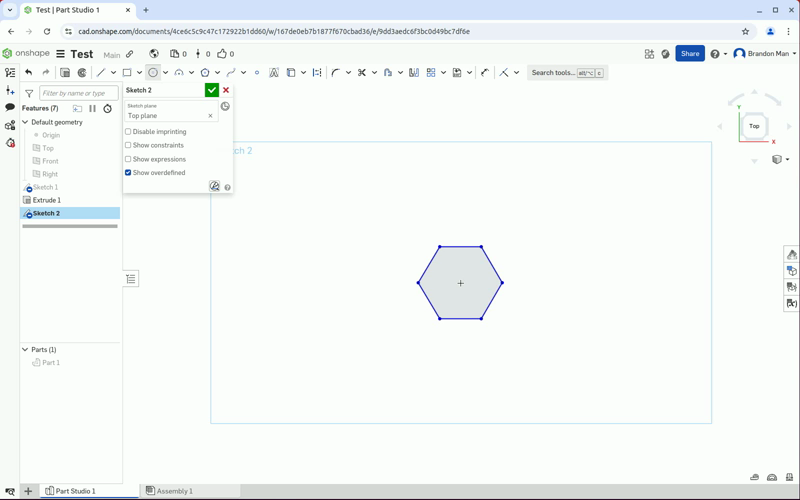
click(460, 282)
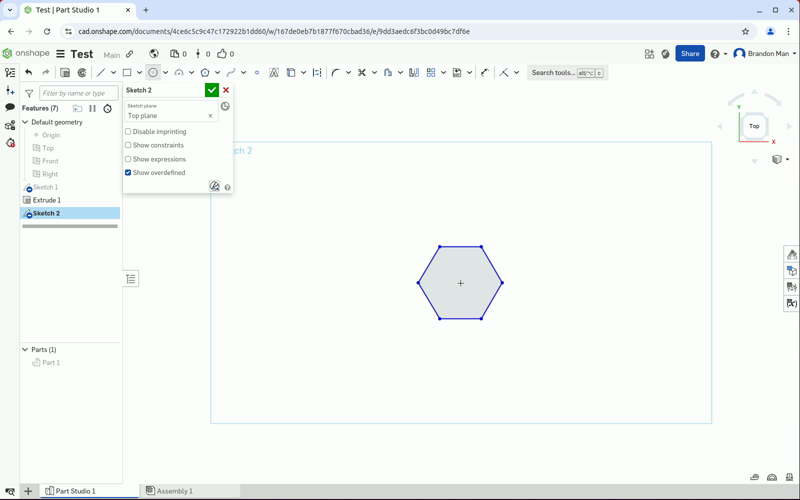
key_up(shift)
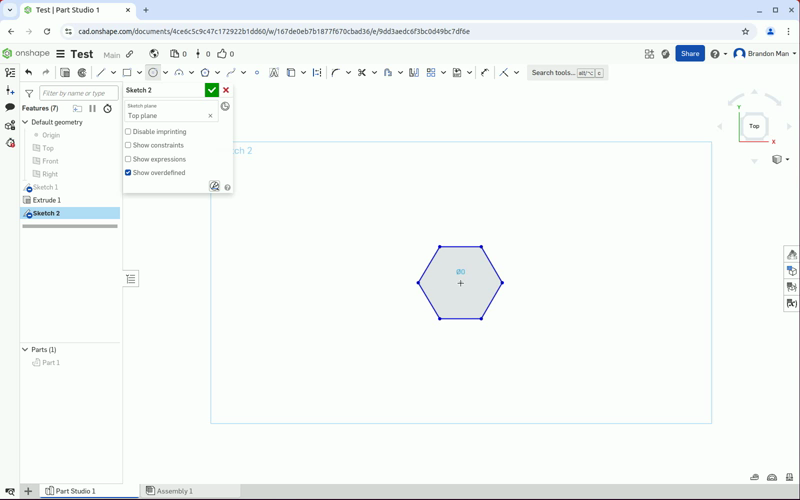
mouse_move(489, 282)
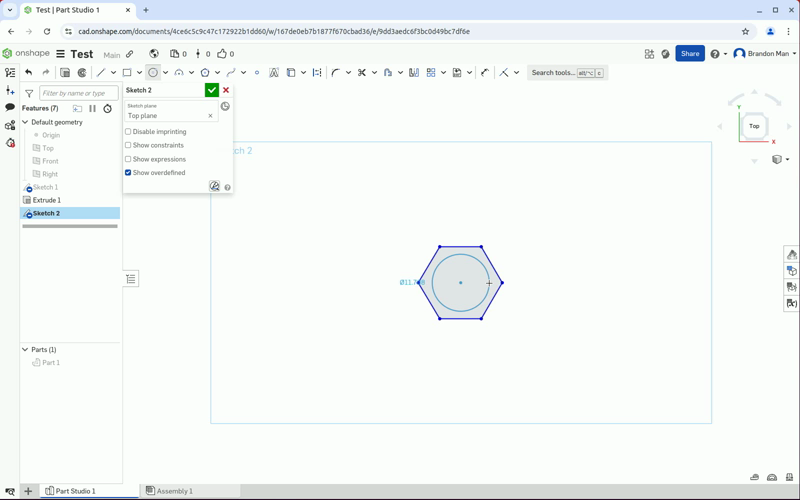
click(489, 282)
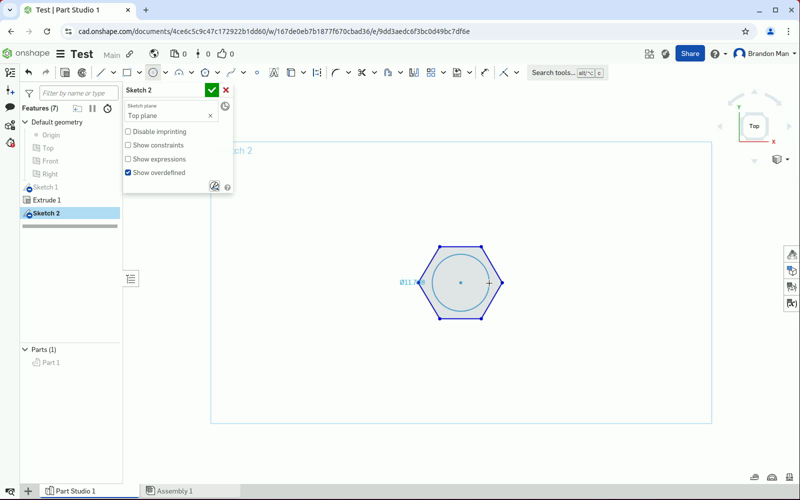
key(esc)
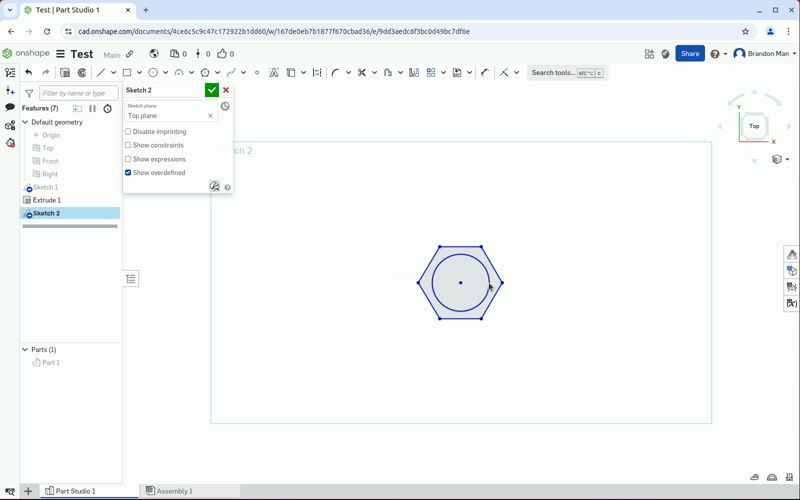
mouse_move(490, 280)
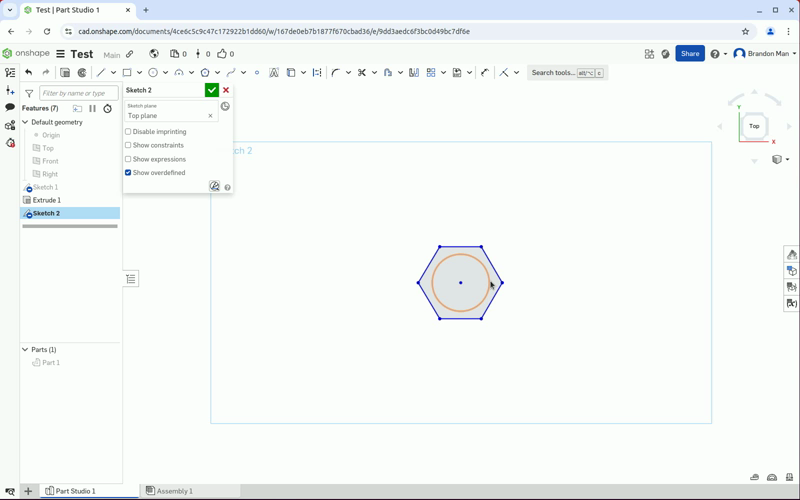
click(490, 280)
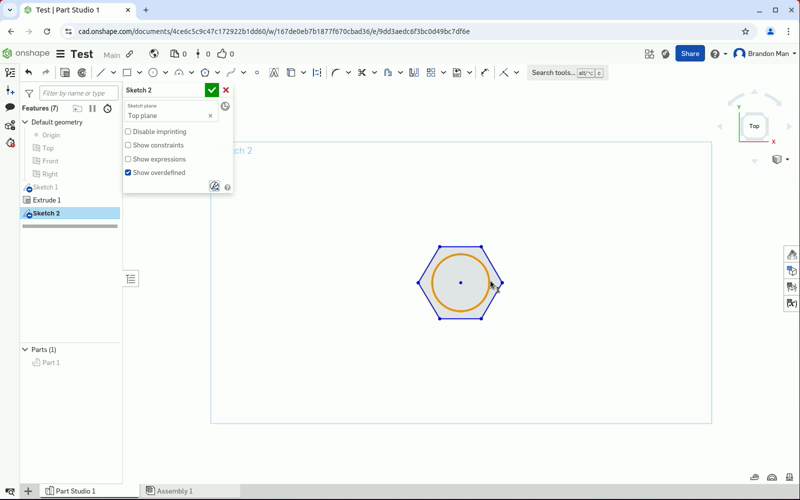
mouse_move(73, 352)
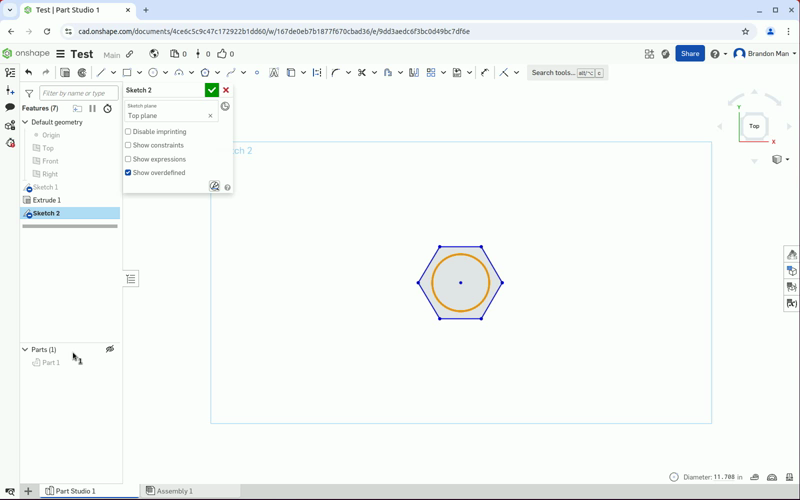
key(shift+y)
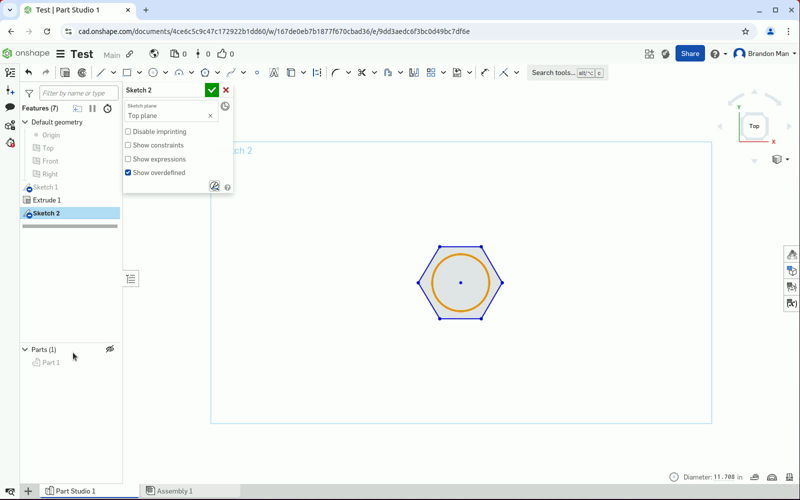
key(shift+e)
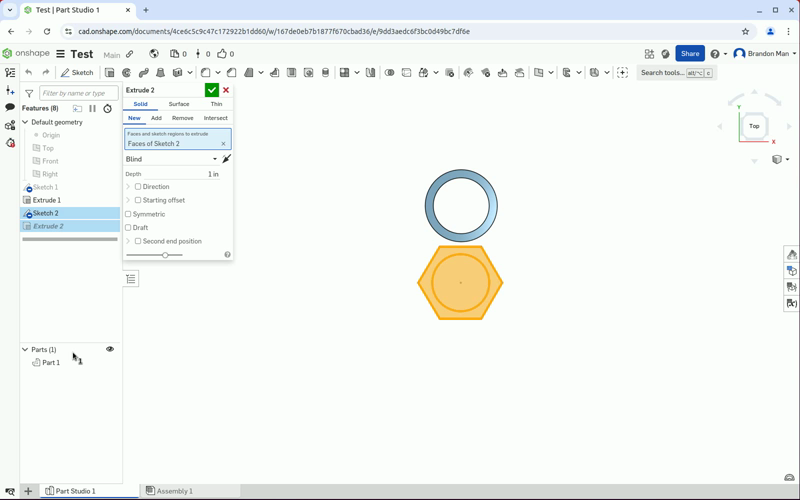
mouse_move(143, 106)
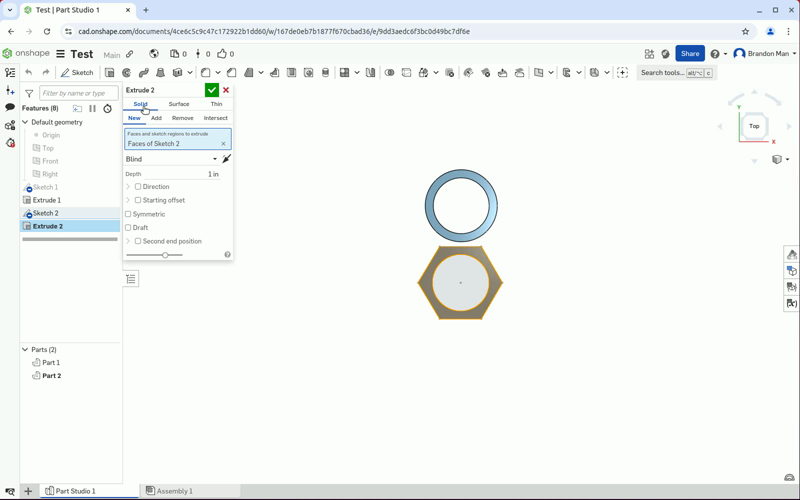
click(143, 106)
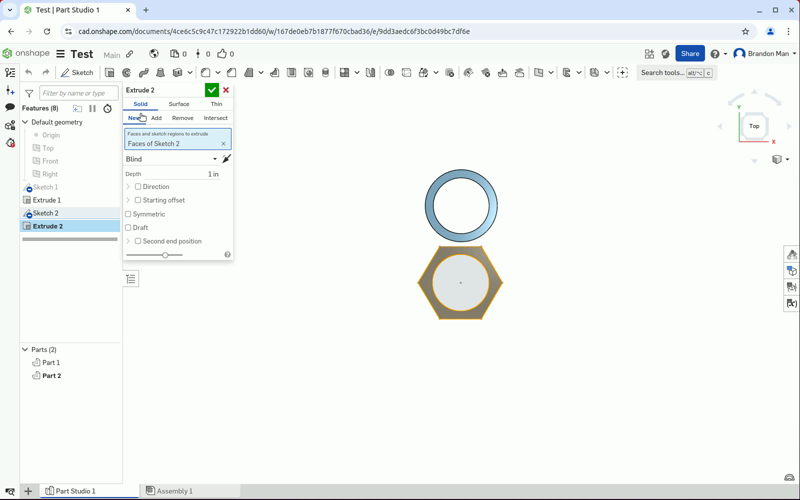
mouse_move(137, 120)
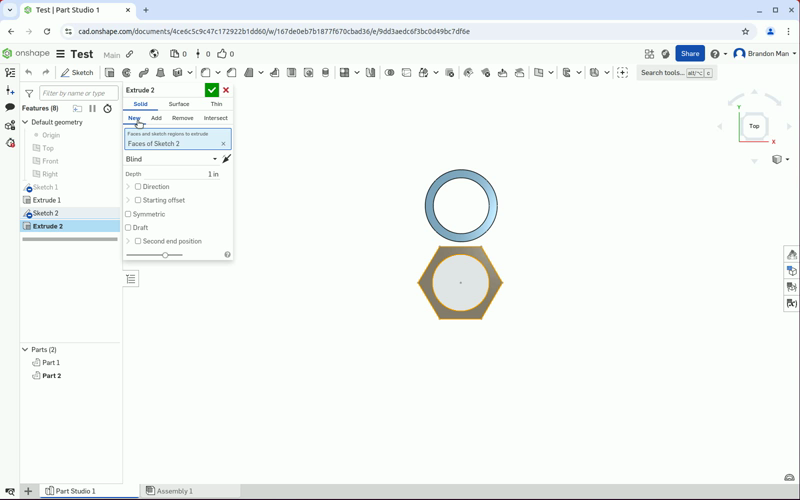
click(137, 120)
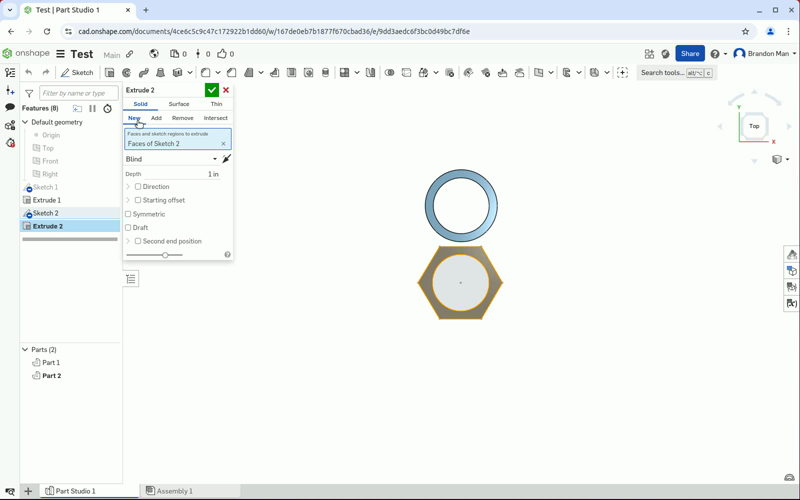
key(tab, 4)
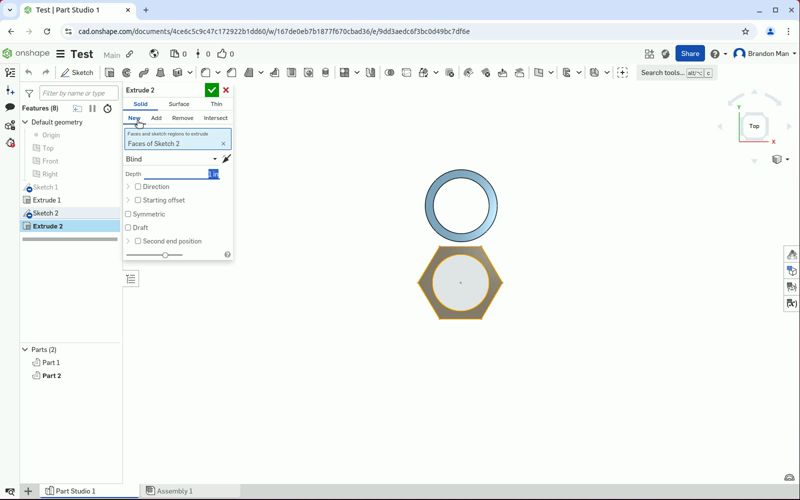
text(1.685)
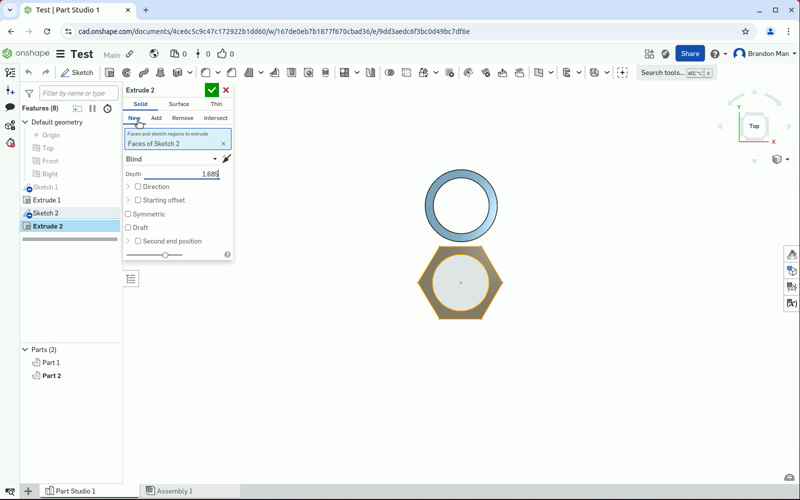
key(tab, 3)
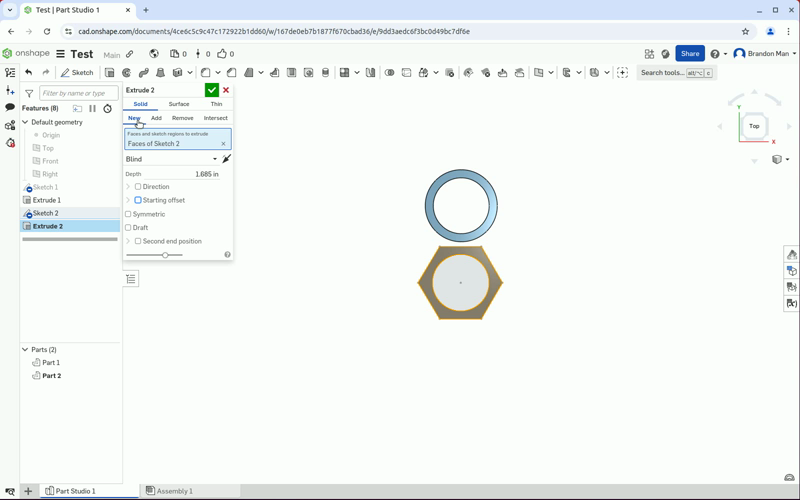
key(tab, 2)
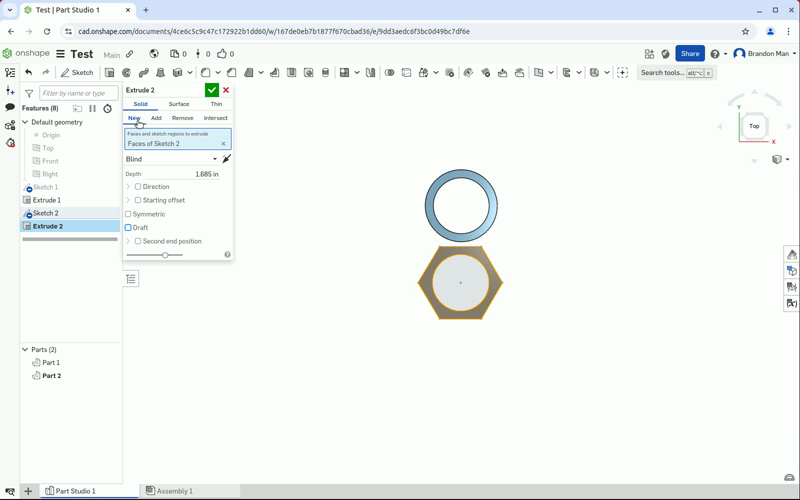
key(space)
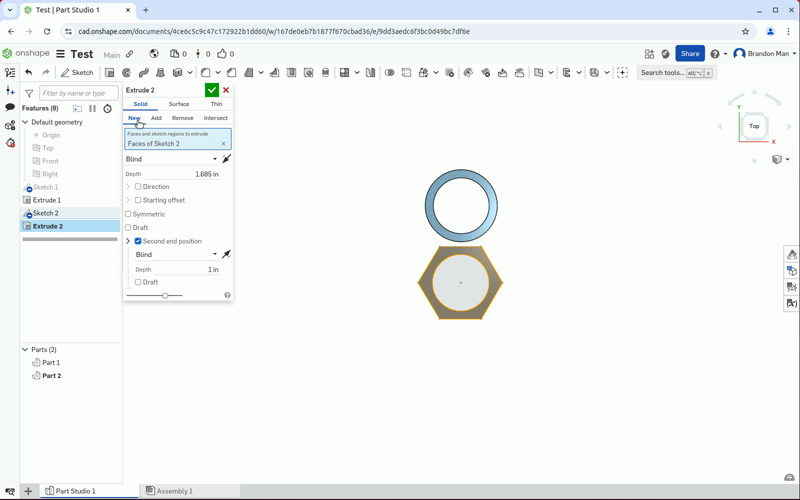
key(tab, 3)
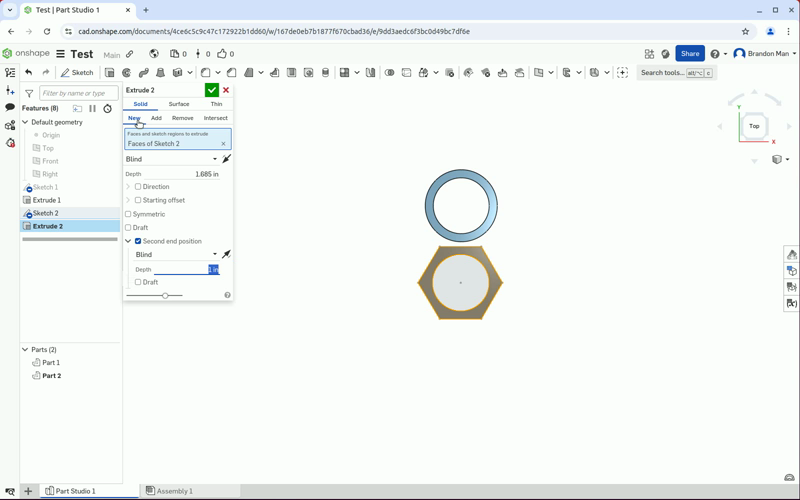
text(1.685)
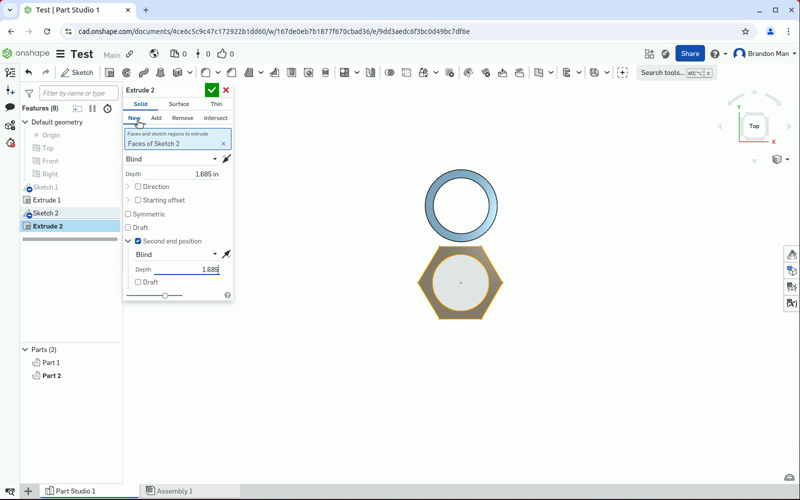
key(enter)
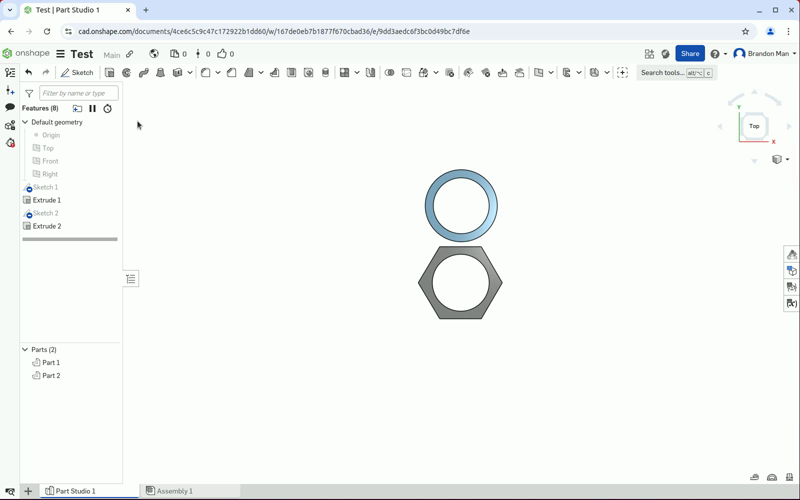
key(shift+h)
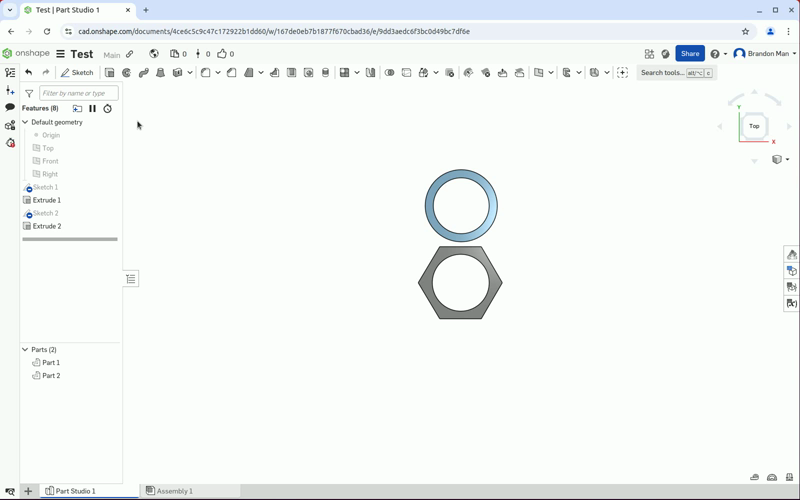
key(shift+h)
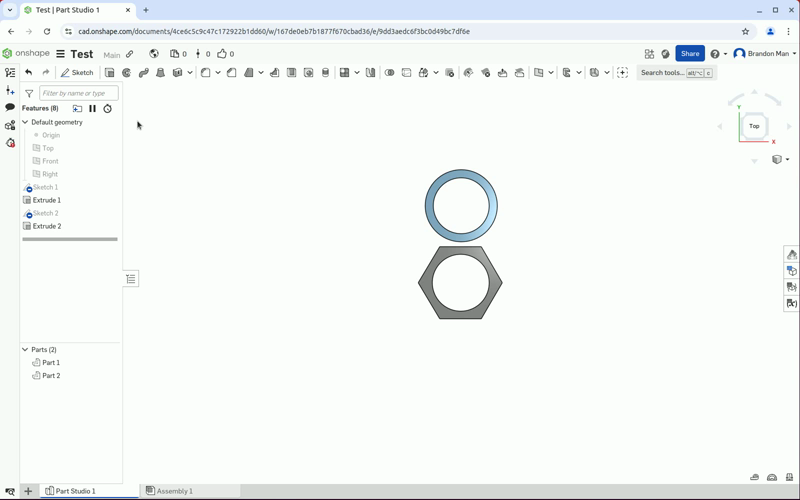
mouse_move(73, 189)
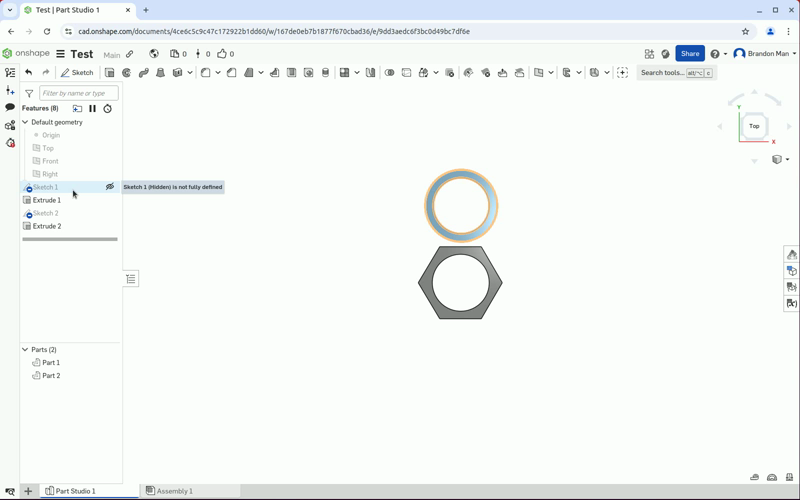
click(73, 189)
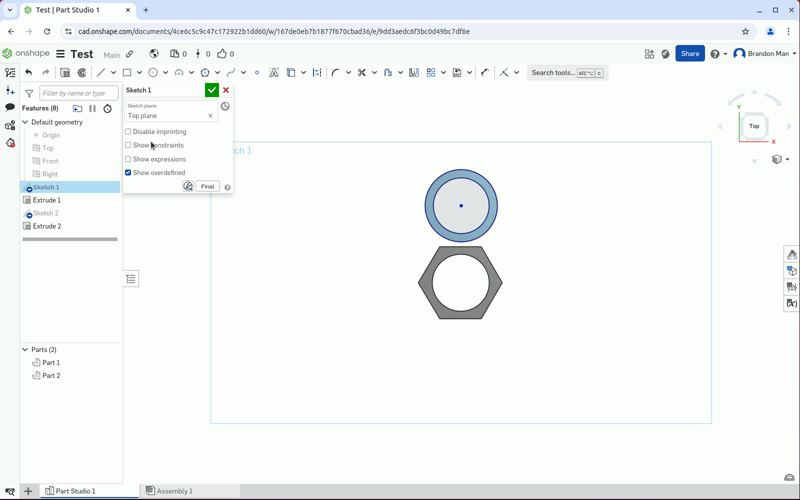
mouse_move(229, 92)
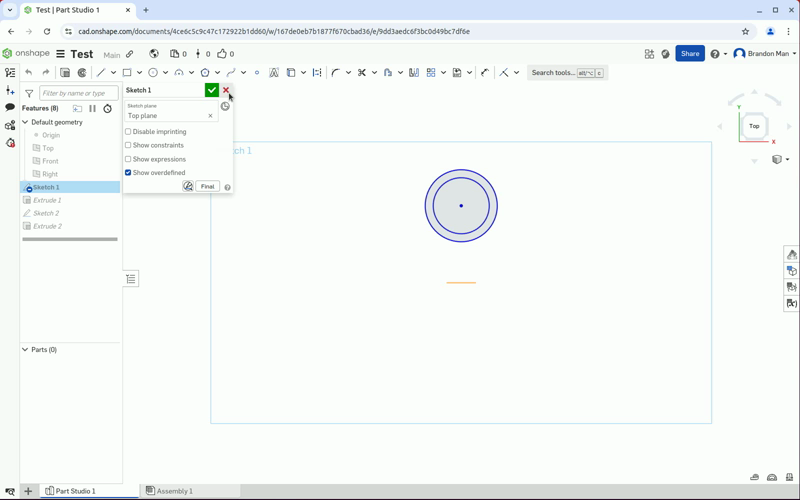
click(229, 92)
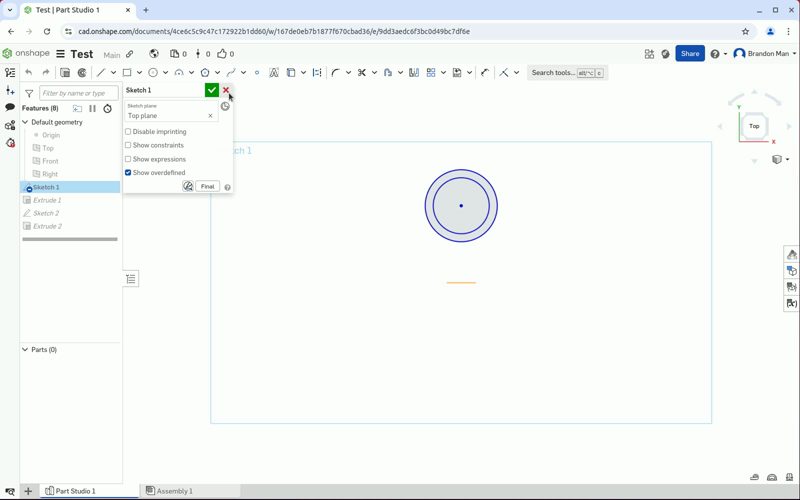
key(shift+s)
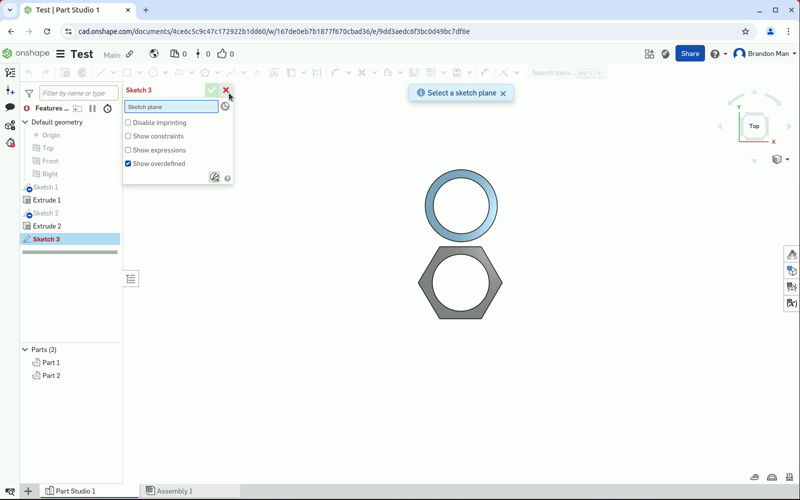
mouse_move(73, 150)
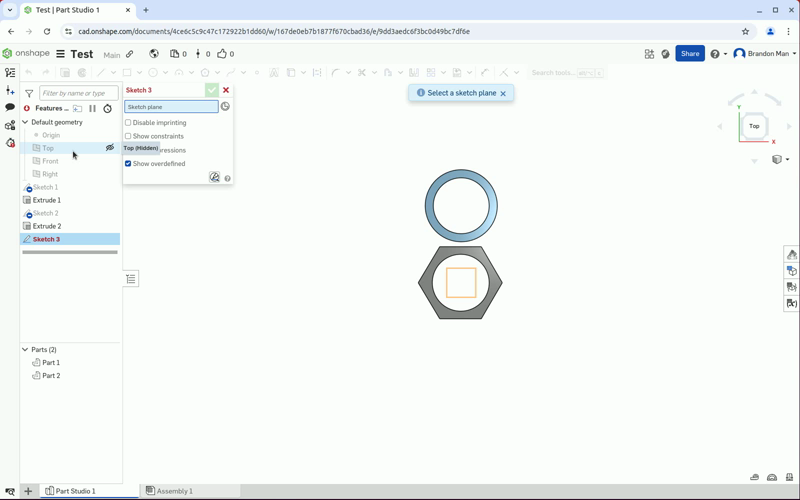
click(73, 150)
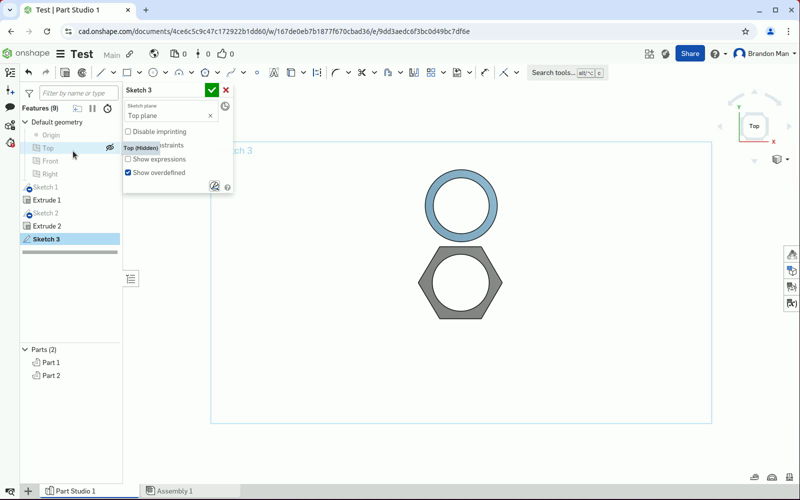
mouse_move(73, 352)
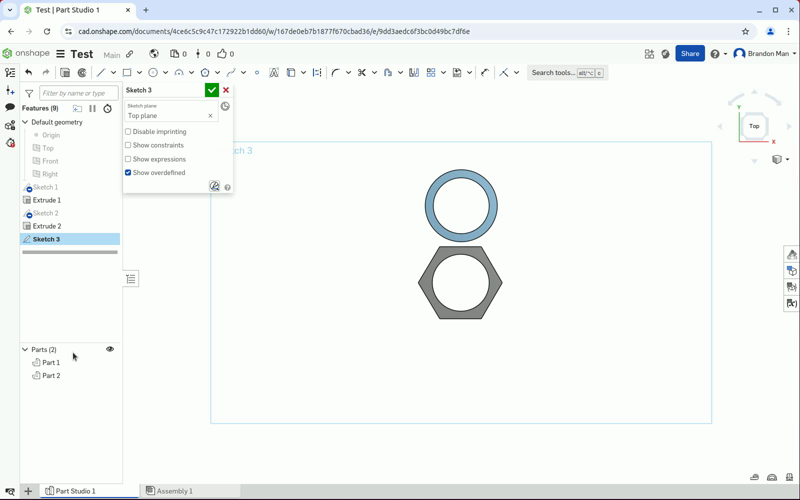
key(y)
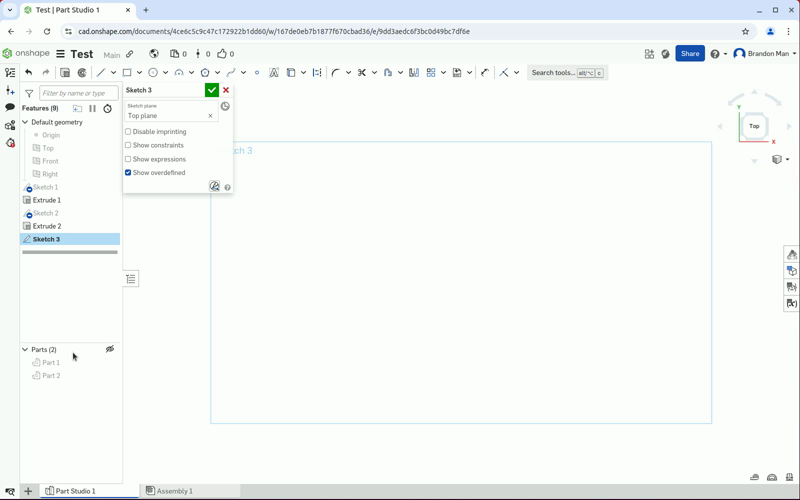
key(c)
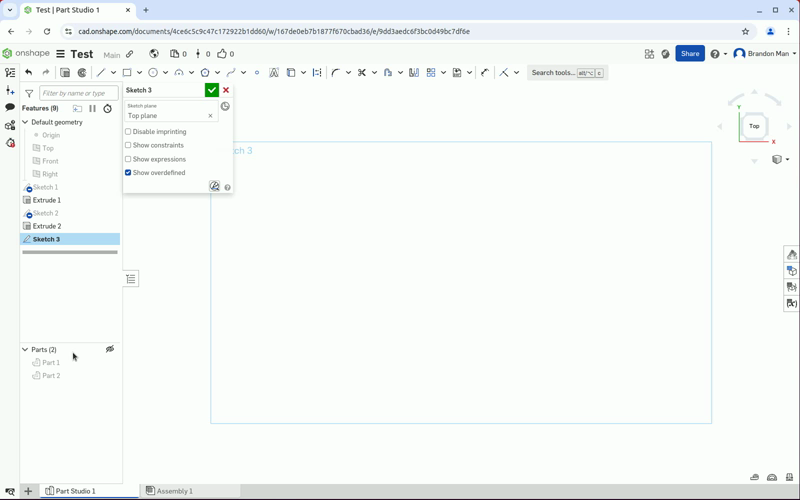
key_down(shift)
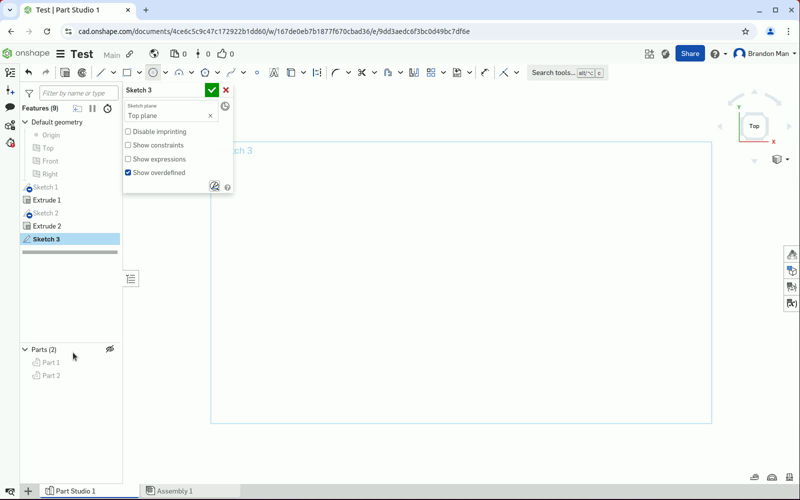
mouse_move(394, 321)
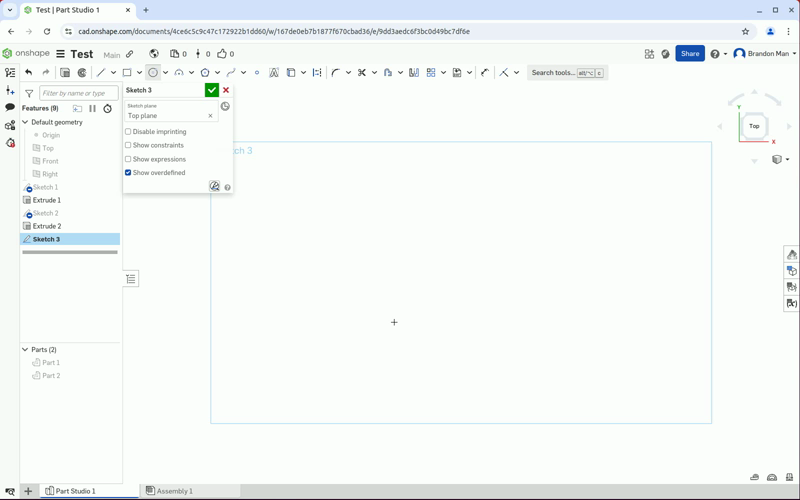
click(394, 321)
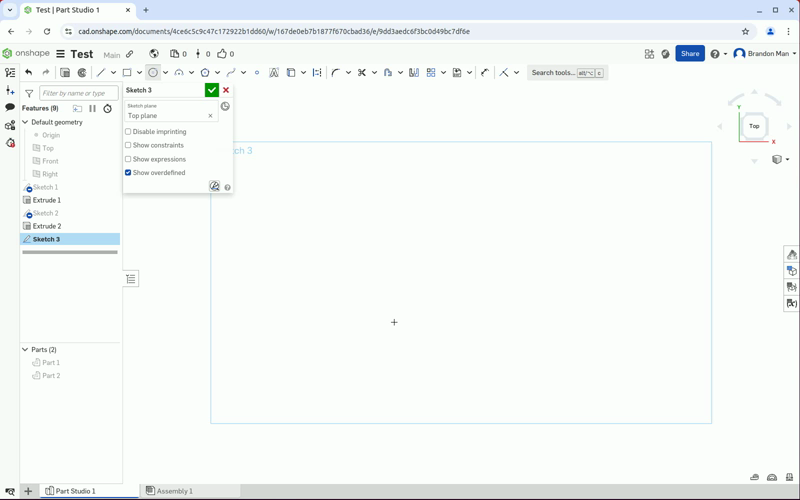
key_up(shift)
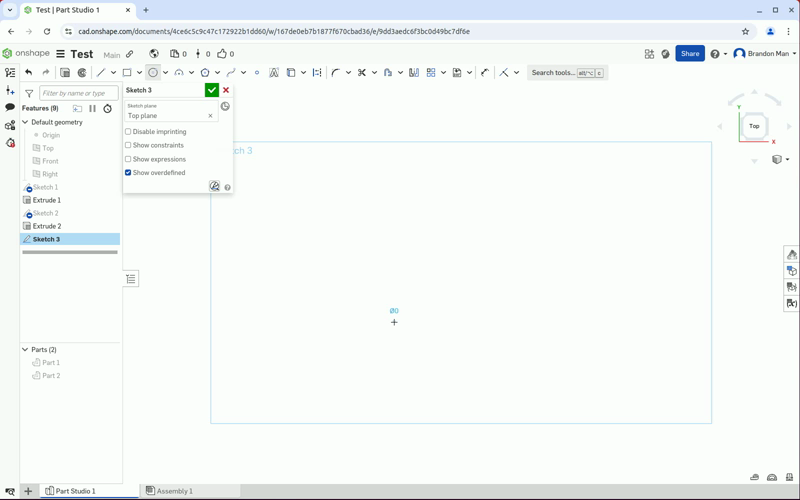
mouse_move(430, 321)
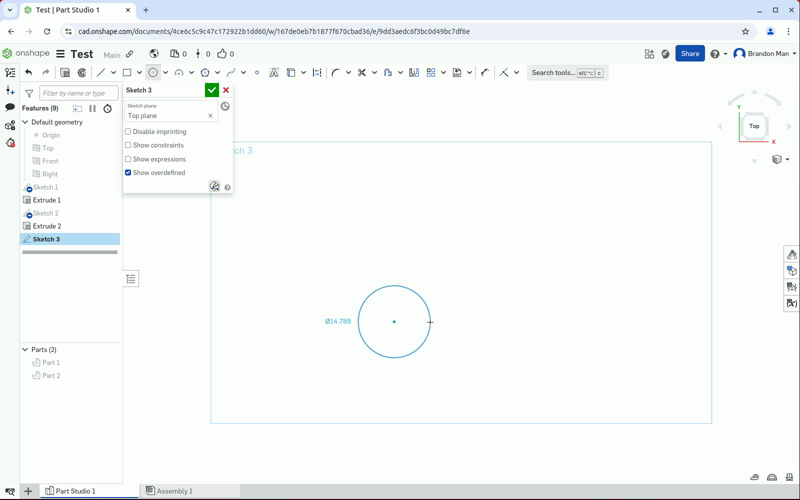
click(430, 321)
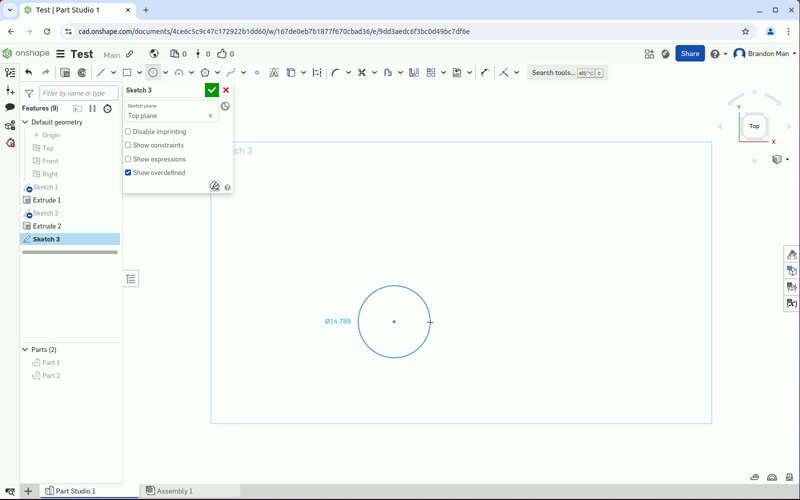
key(esc)
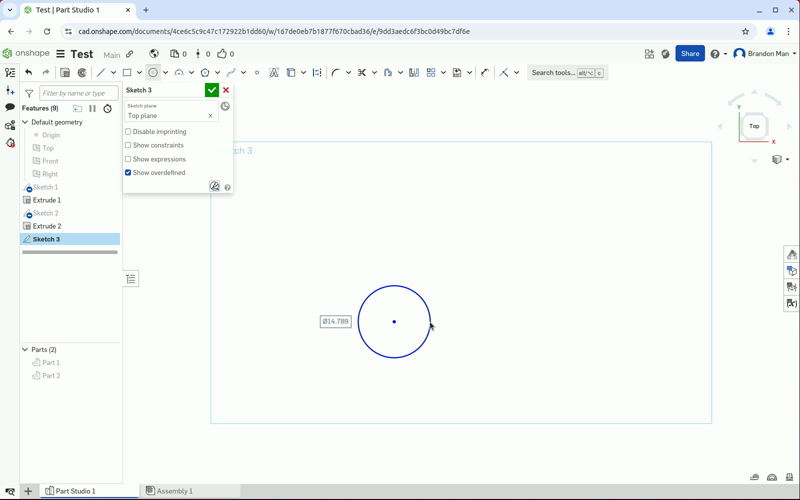
key(c)
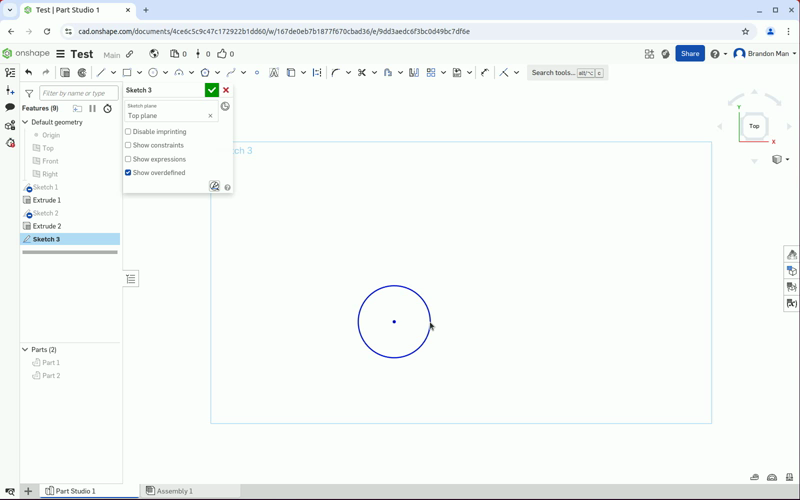
key_down(shift)
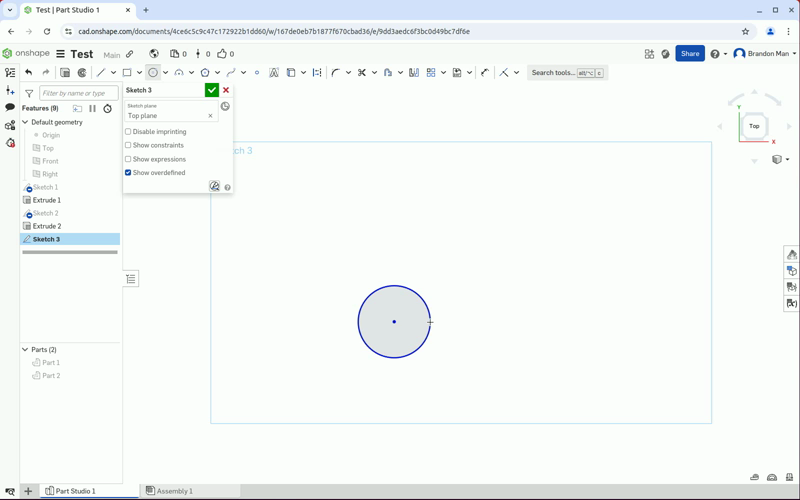
mouse_move(394, 321)
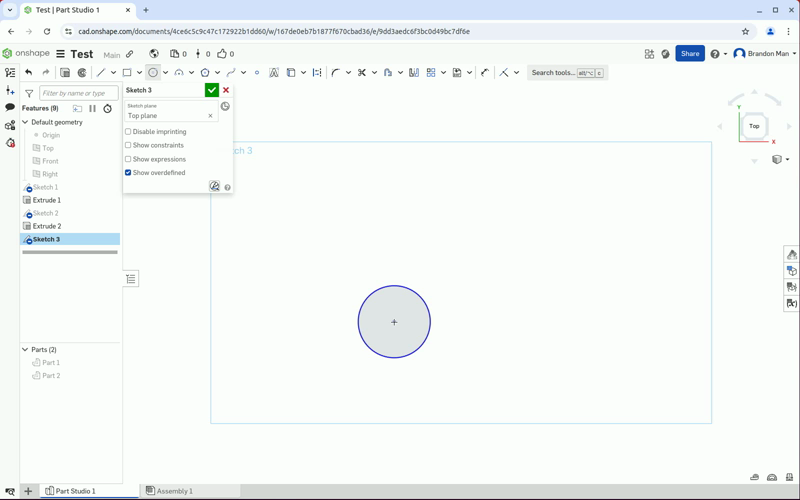
click(394, 321)
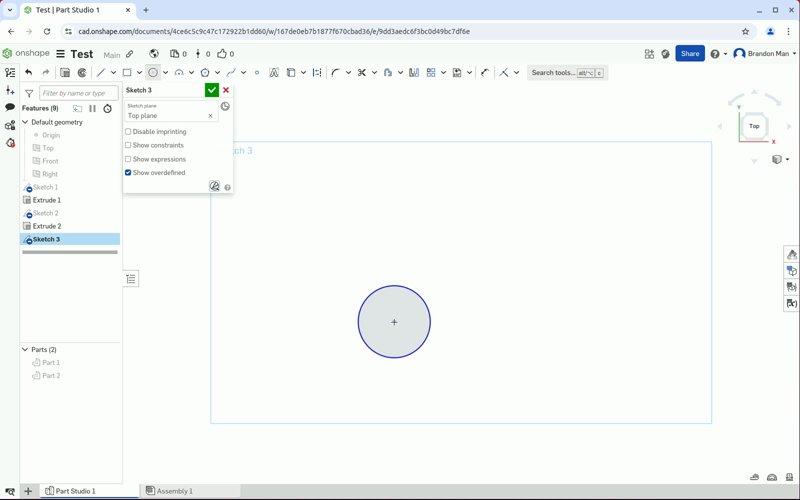
key_up(shift)
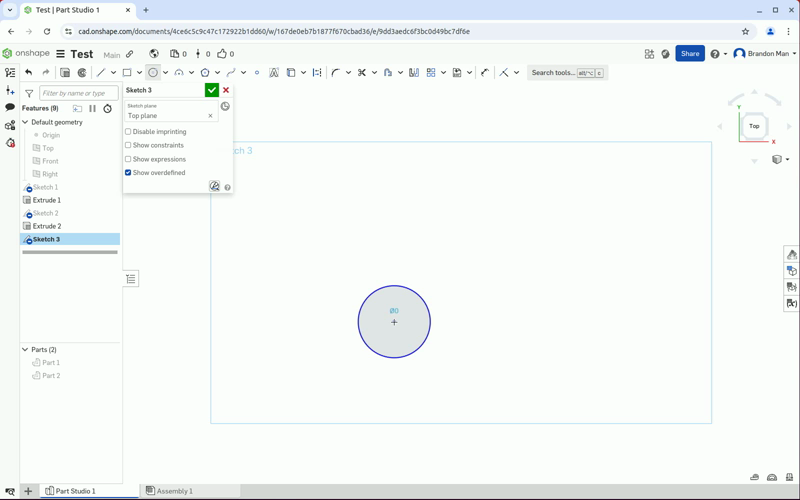
mouse_move(422, 321)
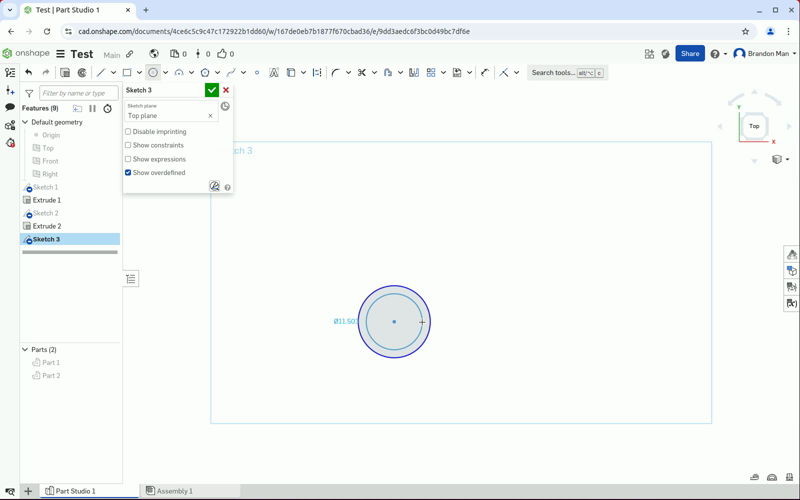
click(422, 321)
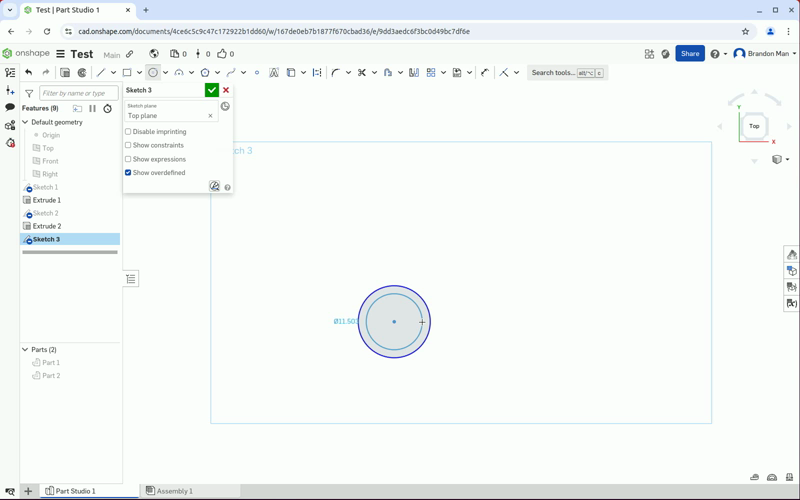
key(esc)
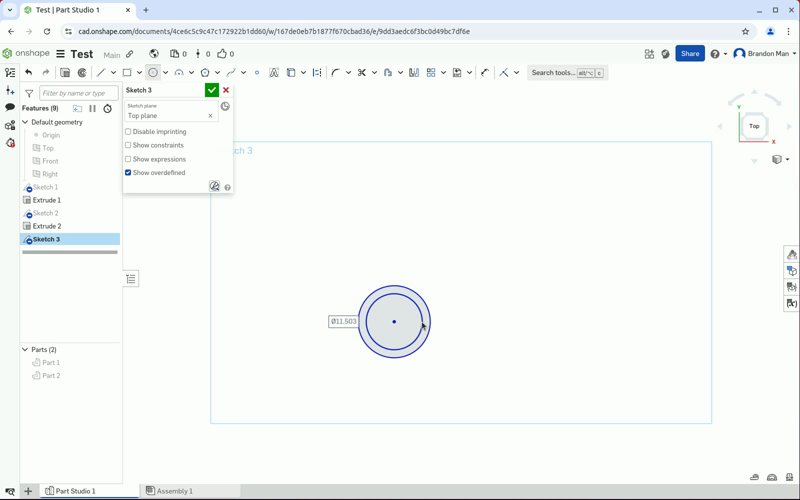
mouse_move(389, 289)
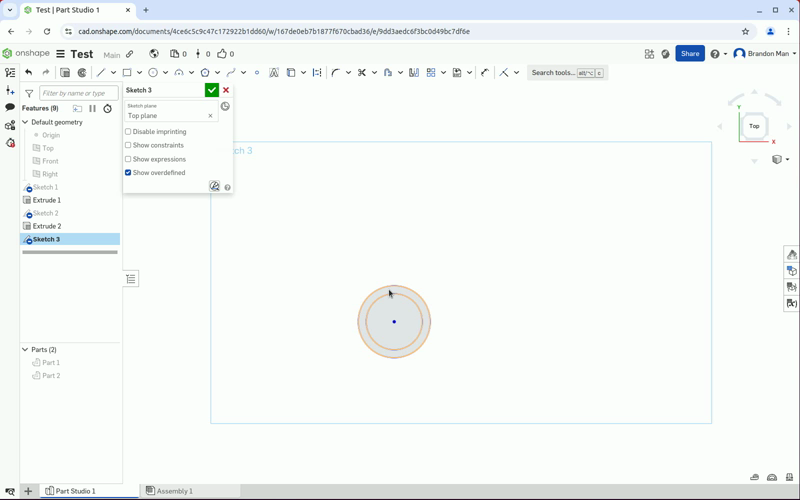
scroll(6)
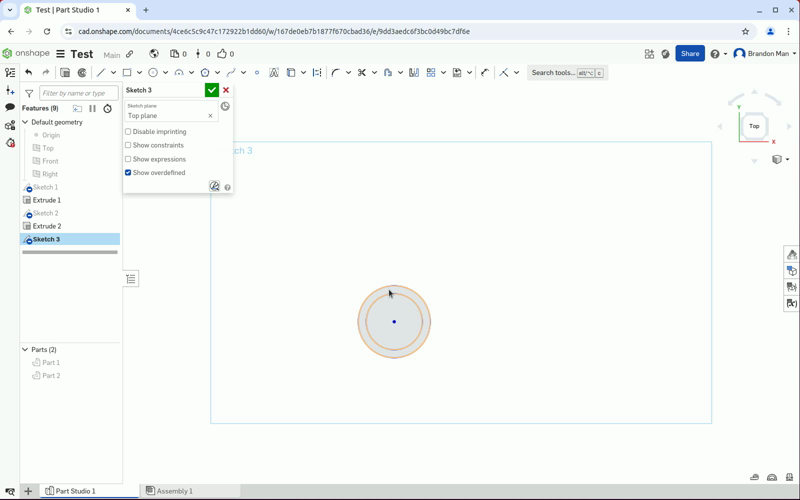
scroll(6)
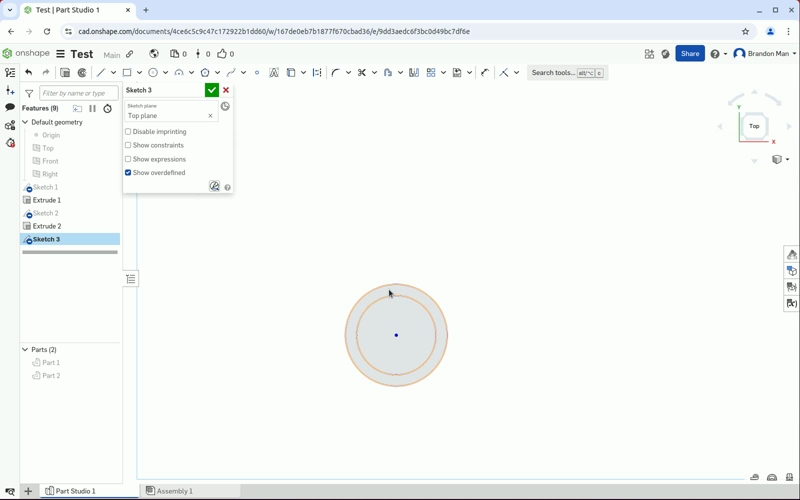
scroll(6)
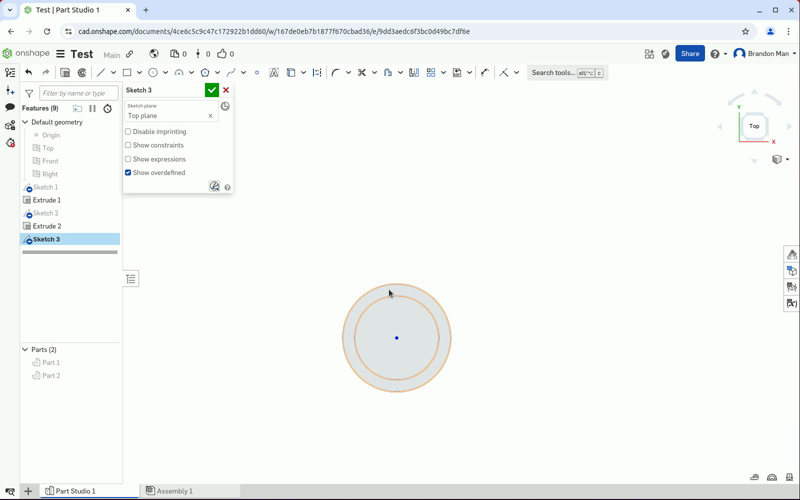
scroll(6)
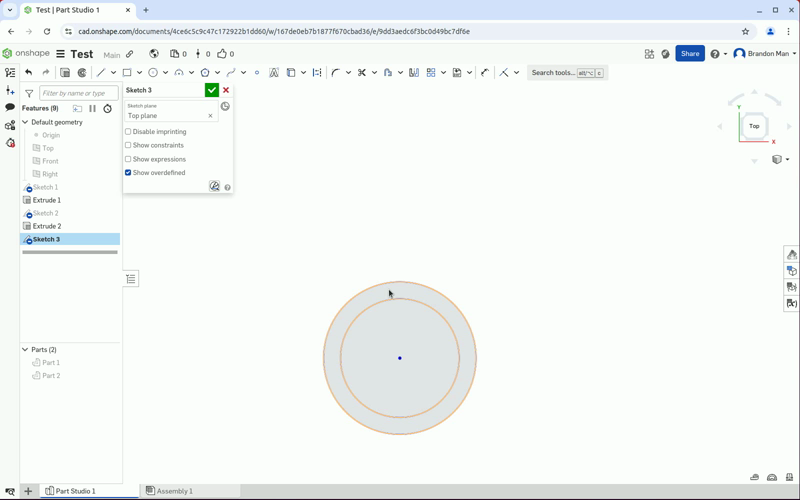
scroll(6)
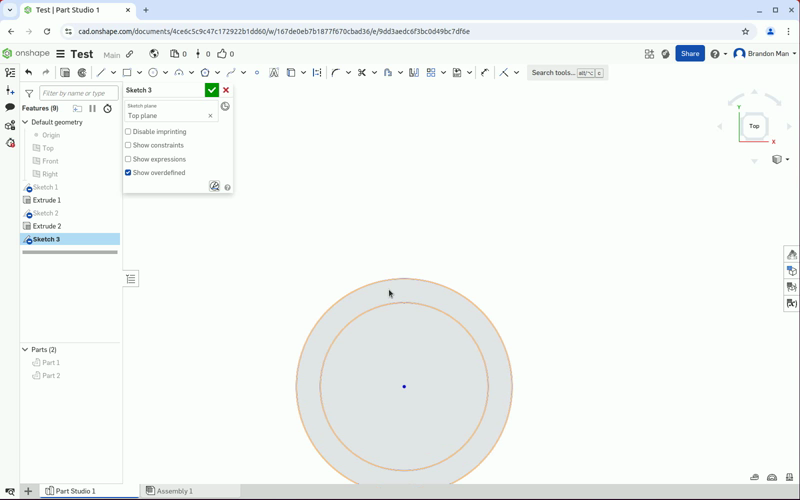
scroll(6)
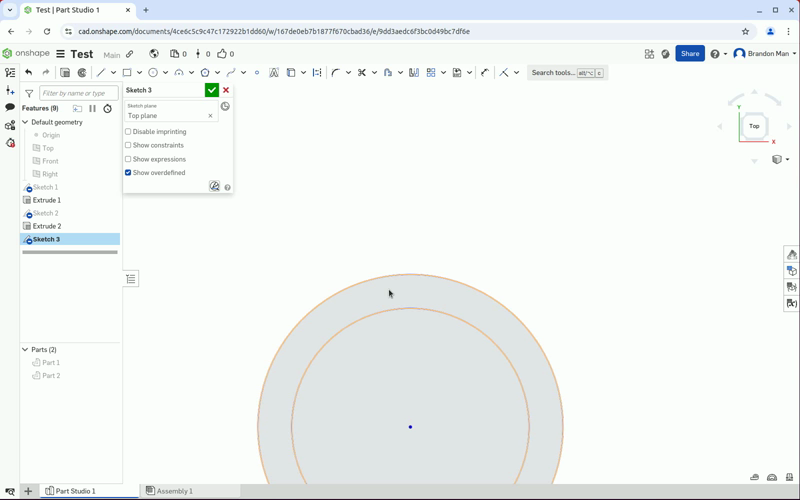
scroll(6)
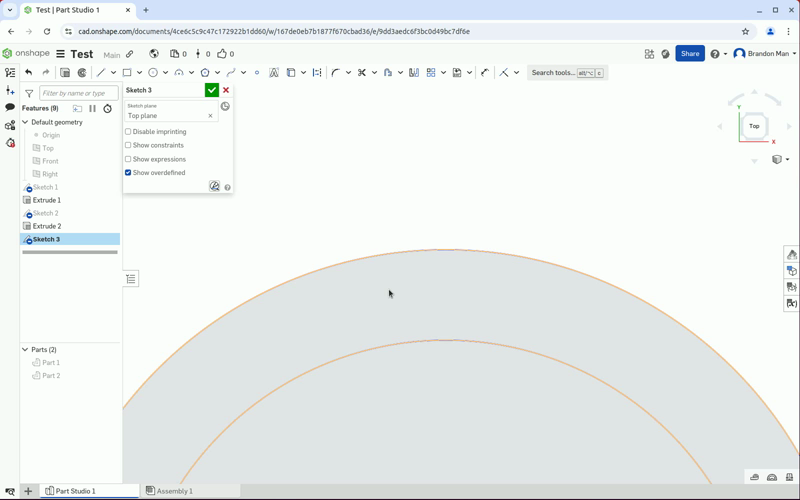
click(389, 289)
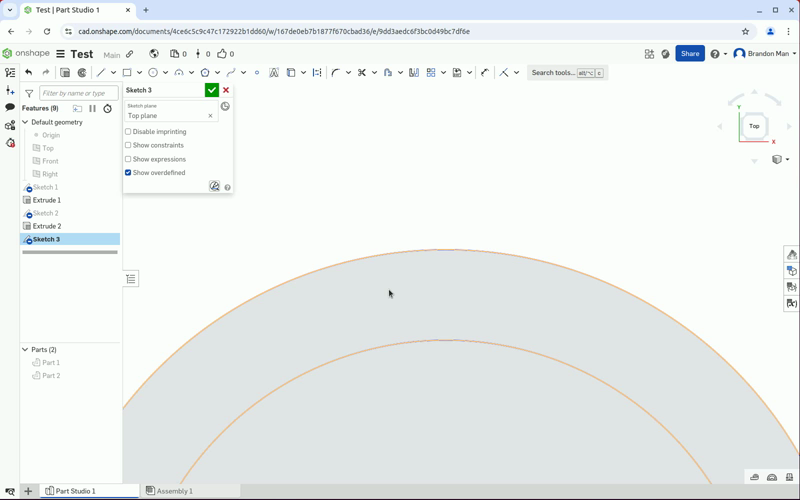
scroll(-6)
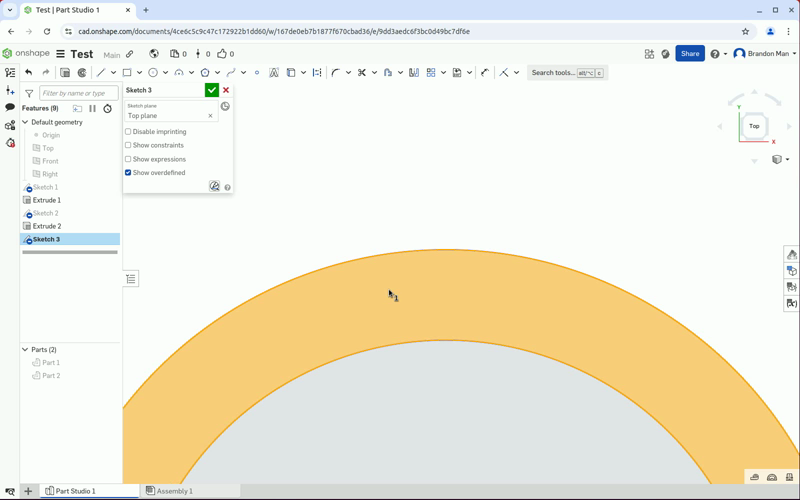
scroll(-6)
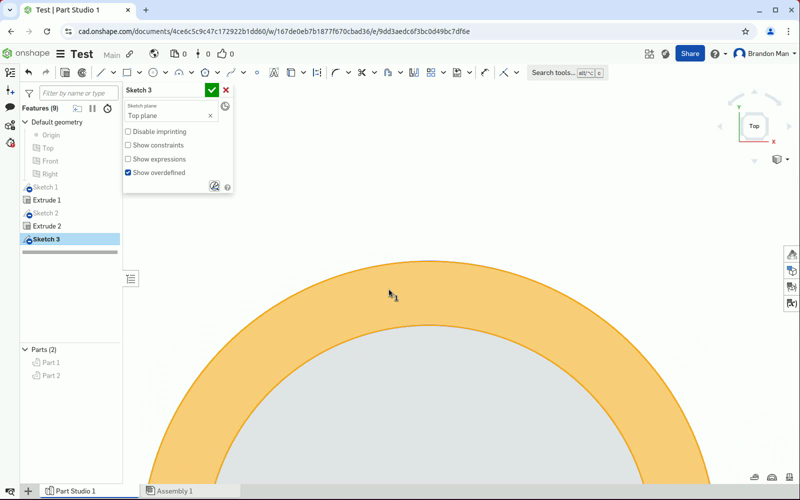
scroll(-6)
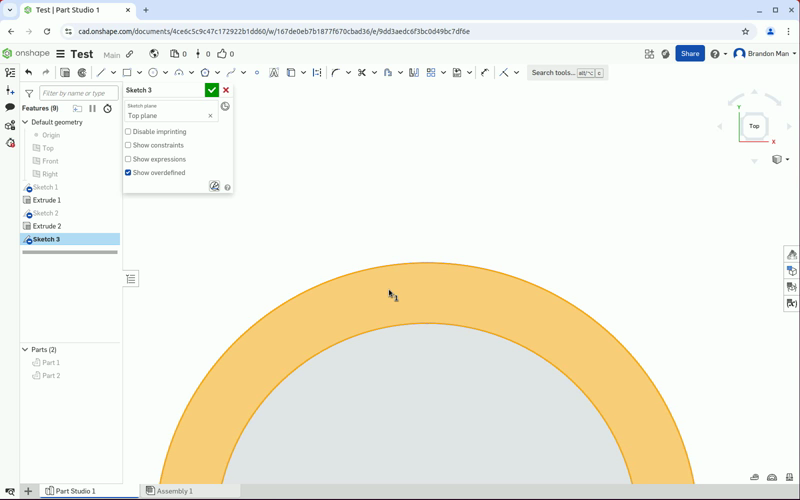
scroll(-6)
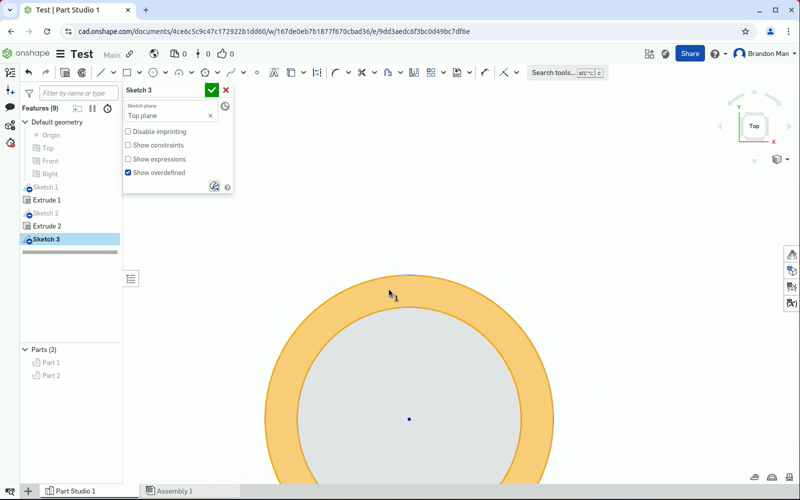
scroll(-6)
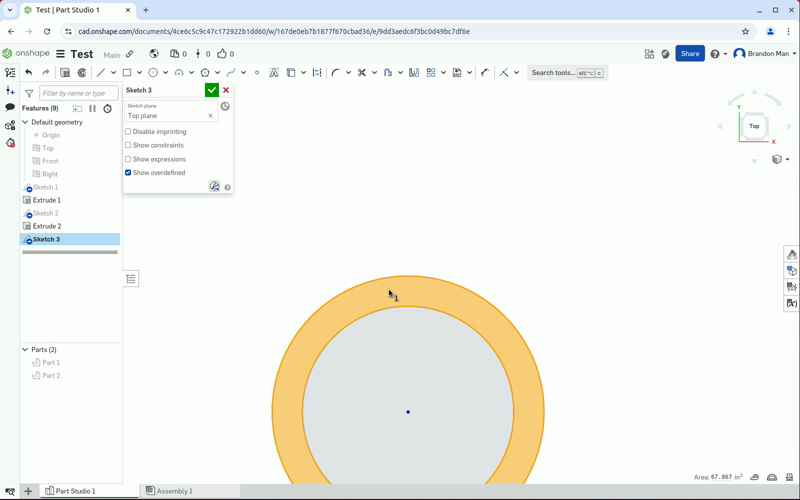
scroll(-6)
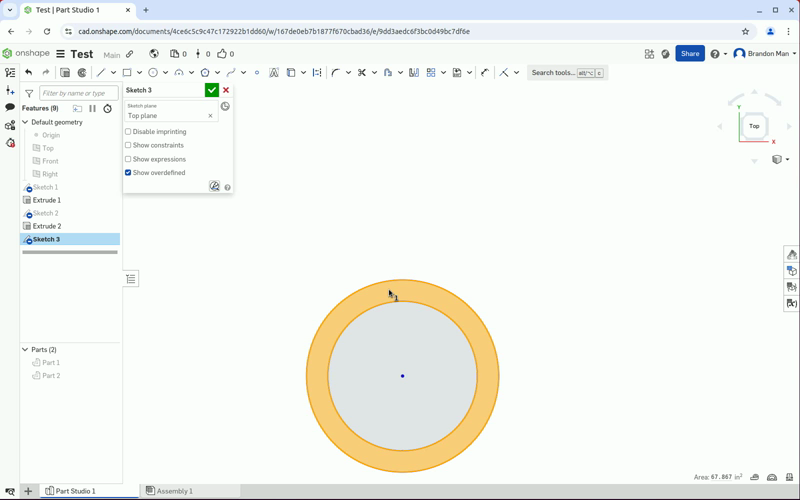
scroll(-6)
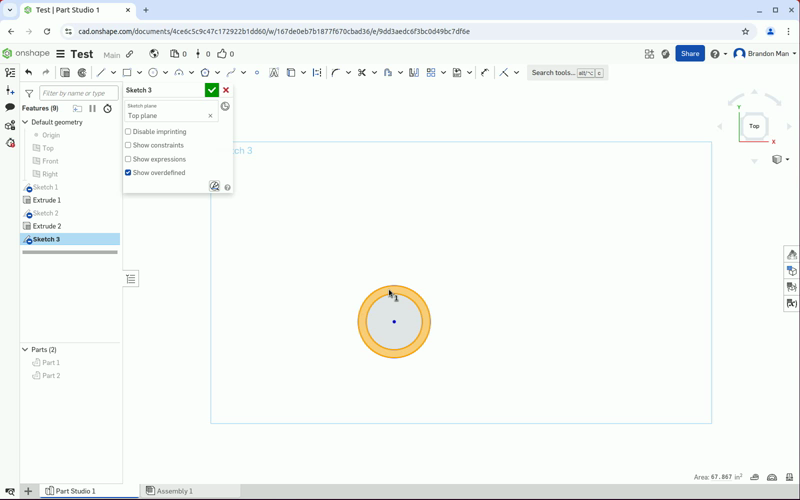
mouse_move(73, 352)
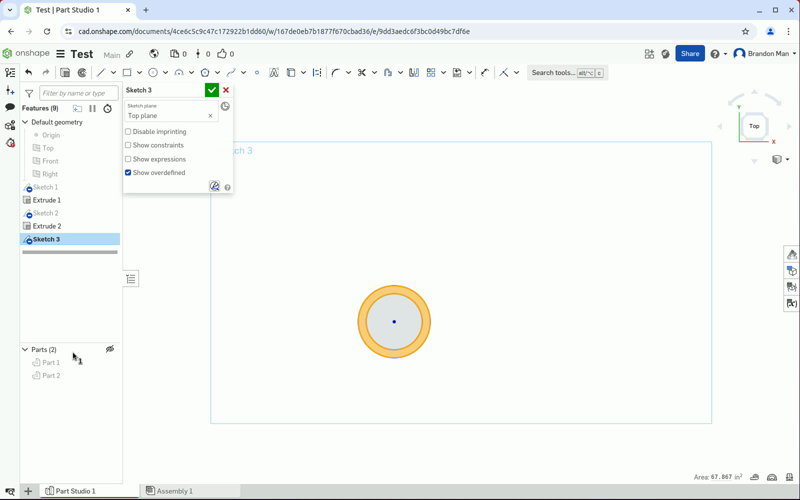
key(shift+y)
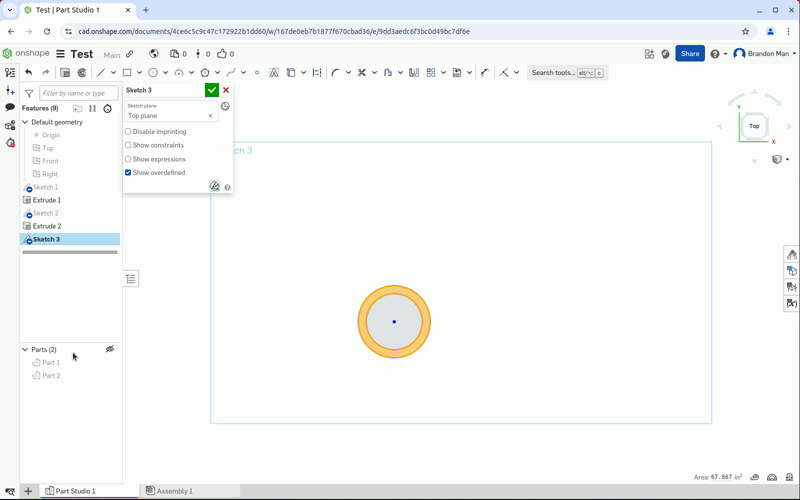
key(shift+e)
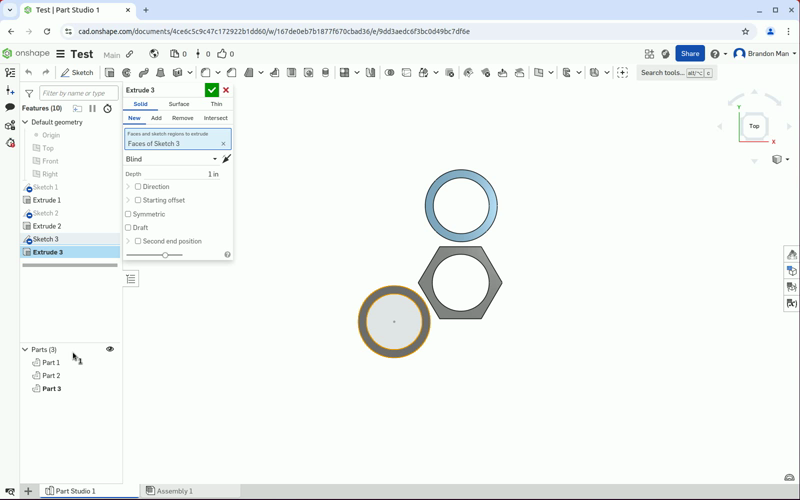
mouse_move(143, 106)
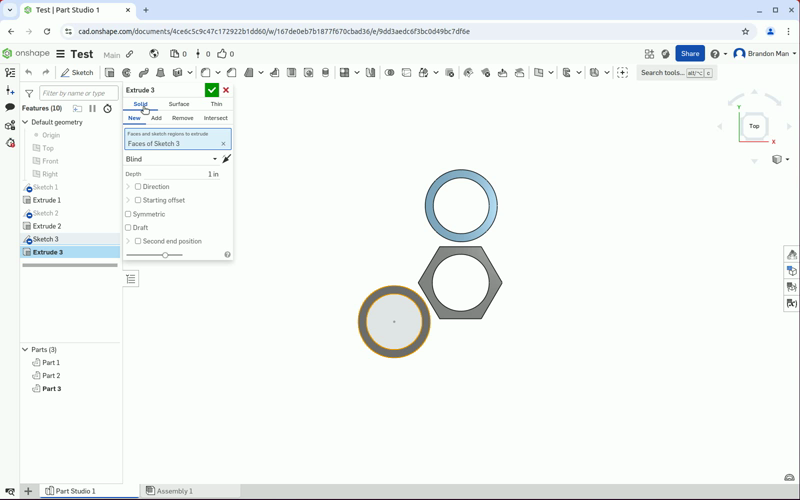
click(143, 106)
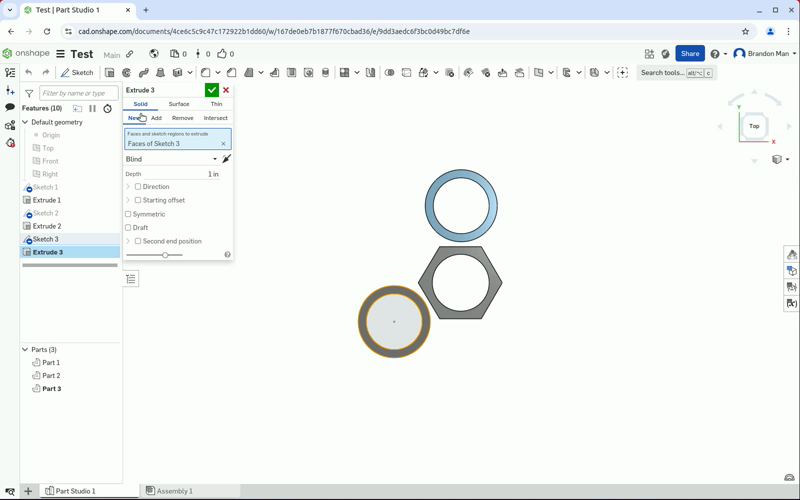
mouse_move(137, 120)
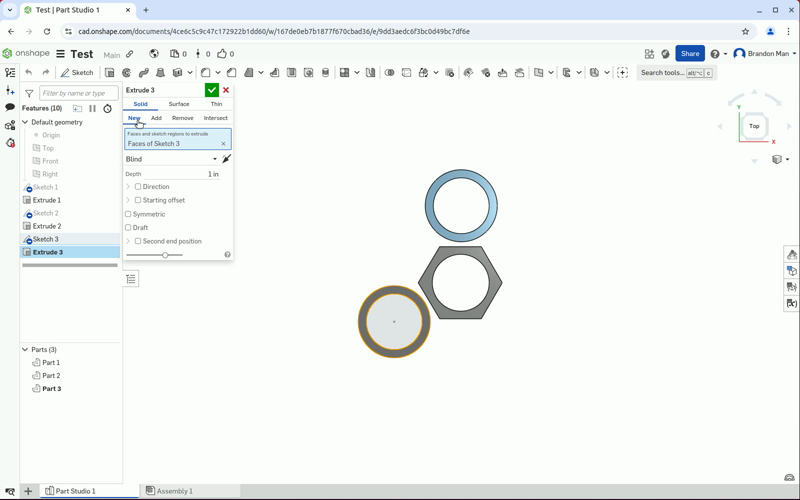
click(137, 120)
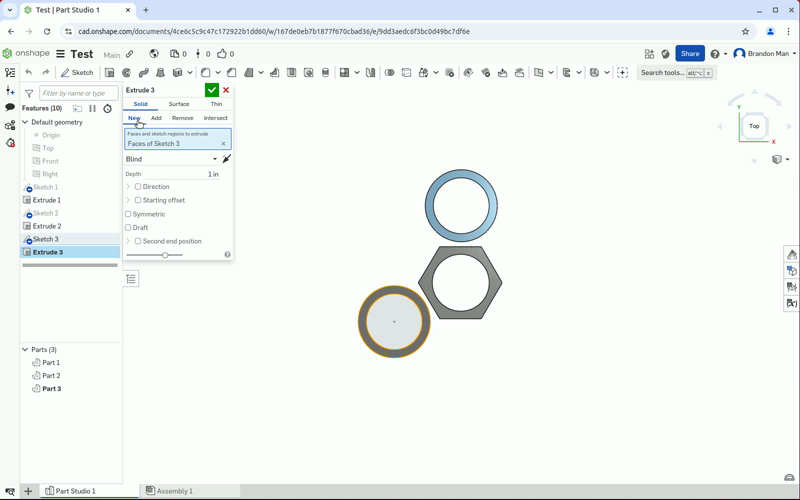
key(tab, 4)
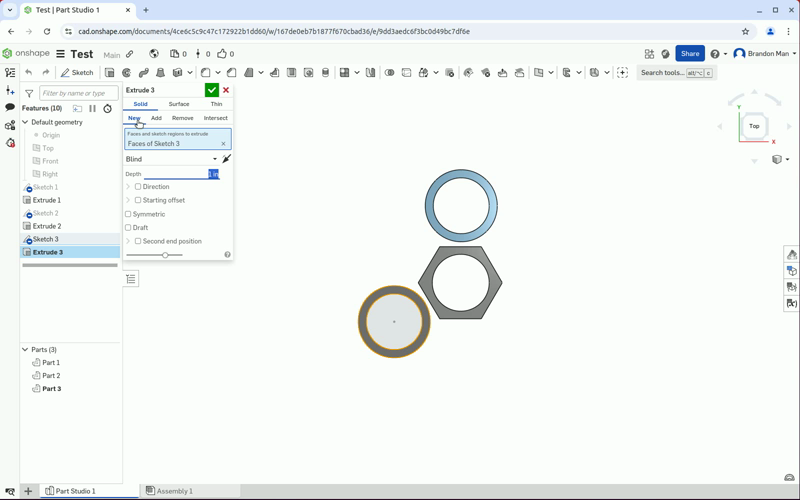
text(1.685)
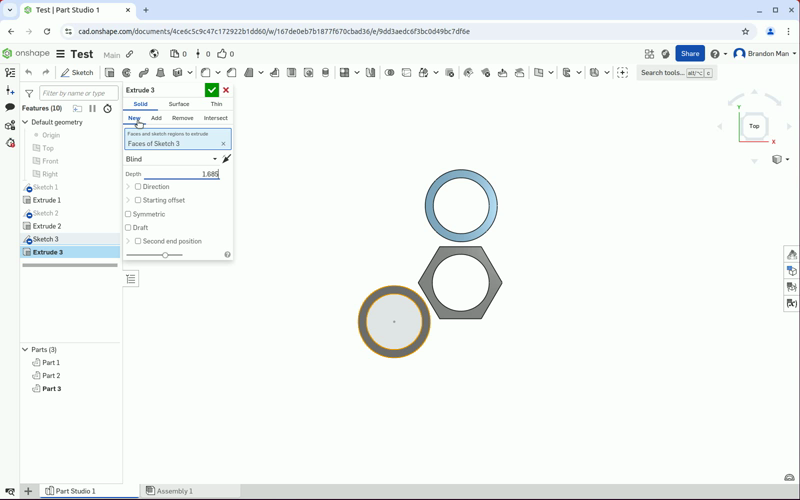
key(tab, 3)
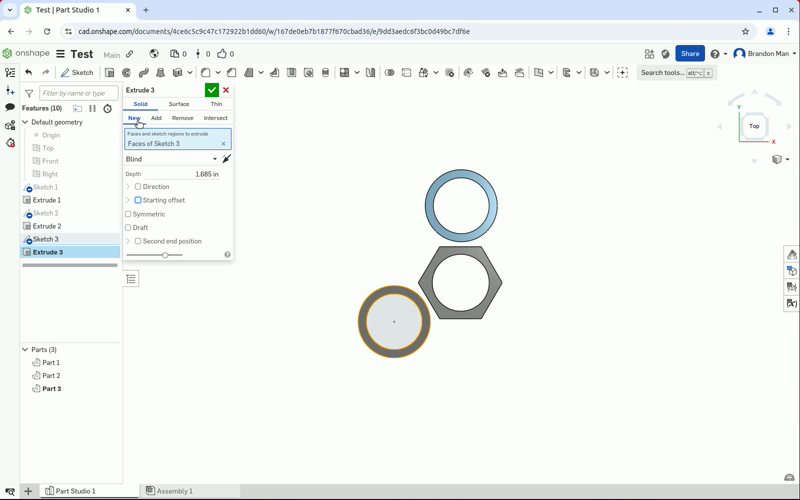
key(tab, 2)
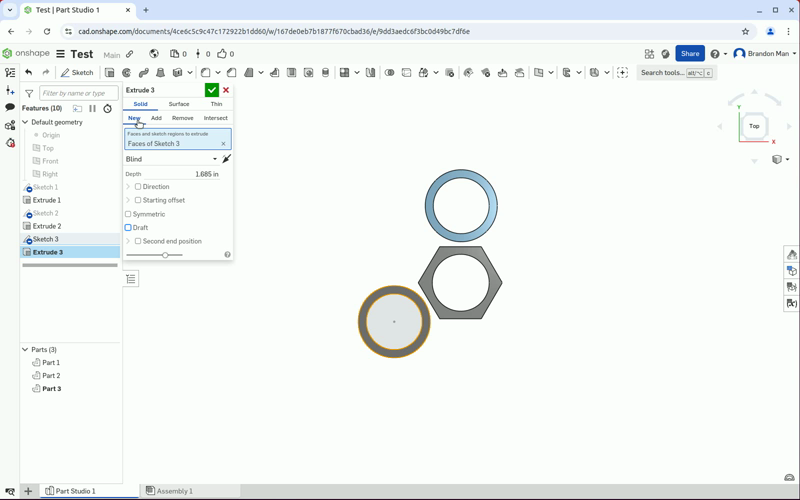
key(space)
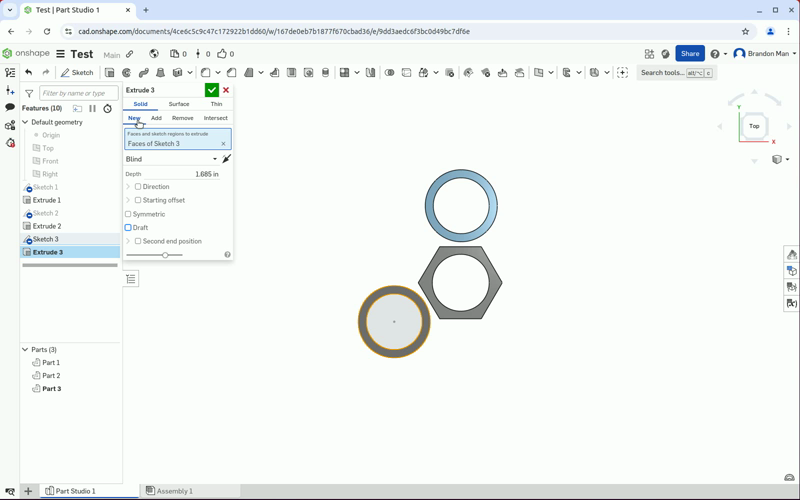
key(tab, 3)
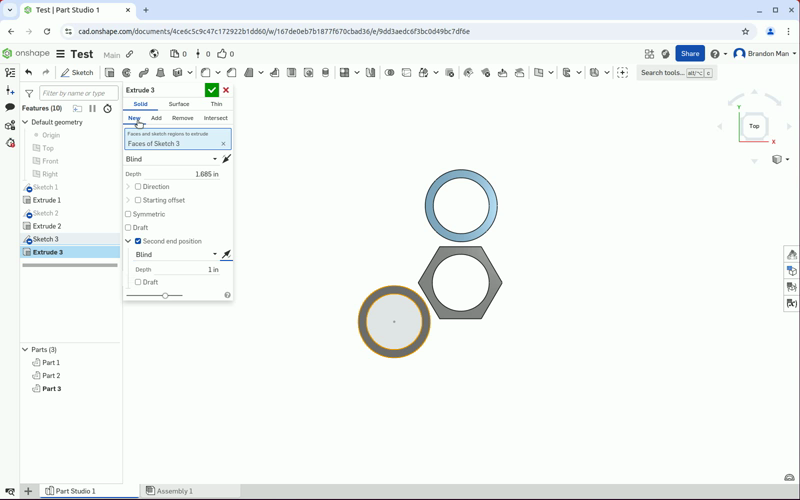
text(1.685)
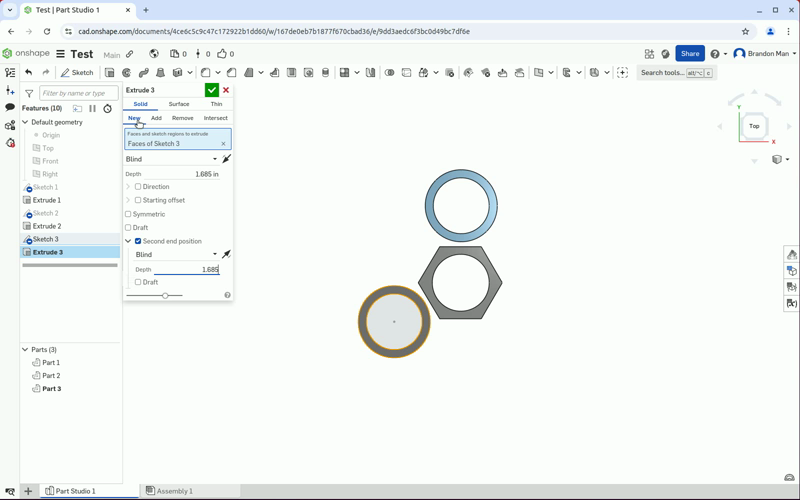
key(enter)
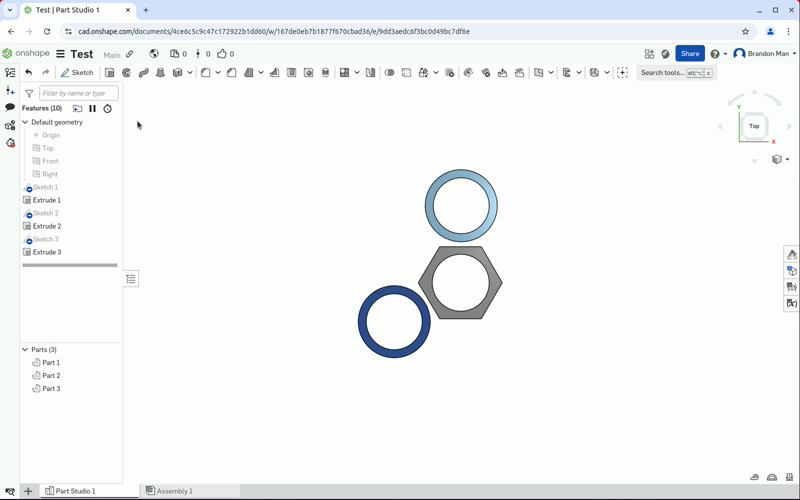
key(shift+h)
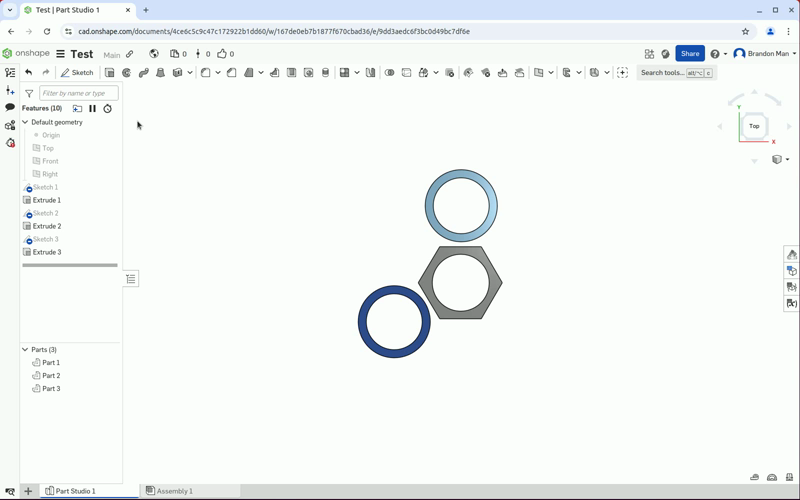
key(shift+h)
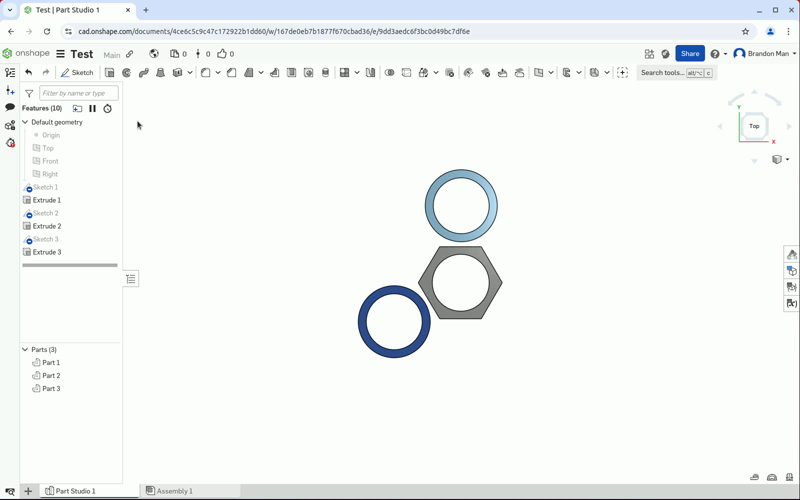
mouse_move(73, 189)
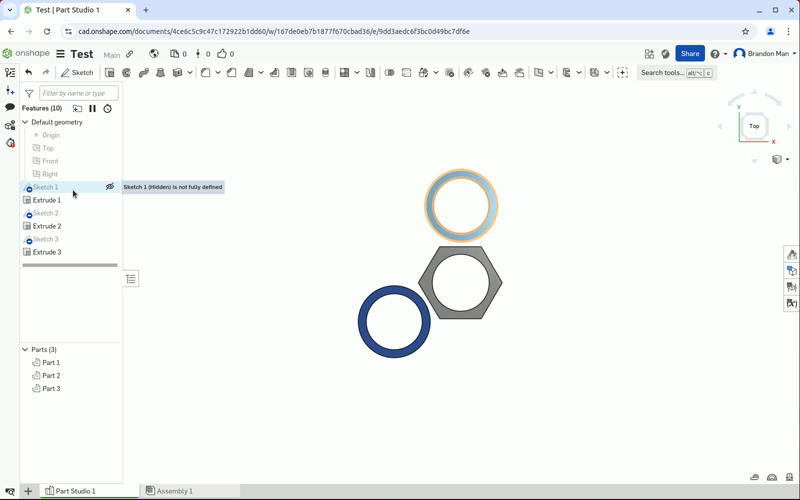
click(73, 189)
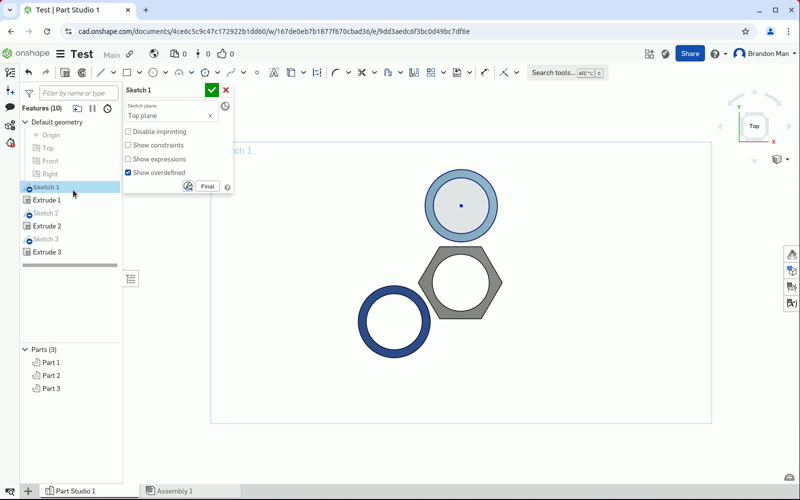
mouse_move(229, 92)
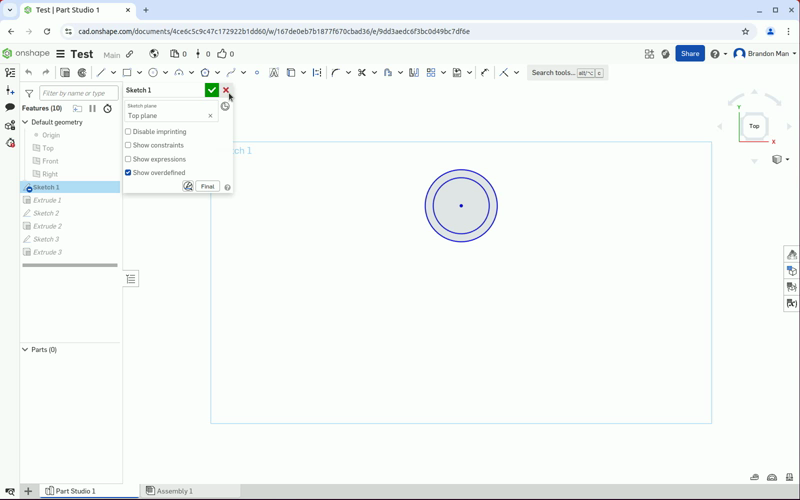
click(229, 92)
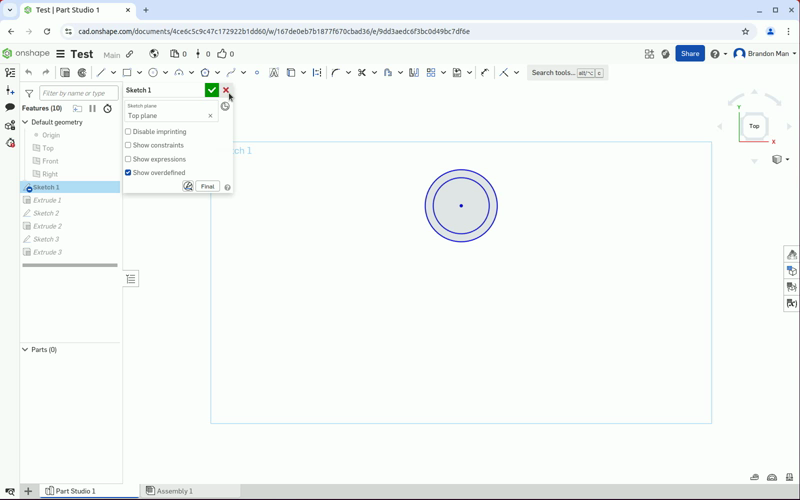
key(shift+s)
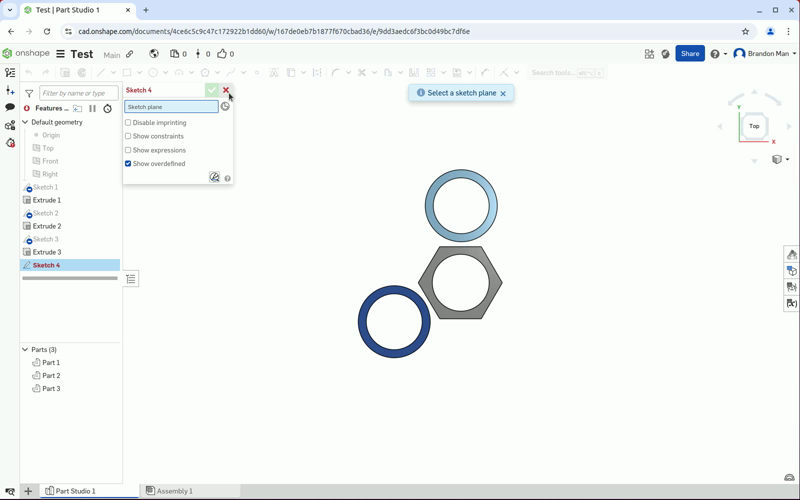
mouse_move(73, 150)
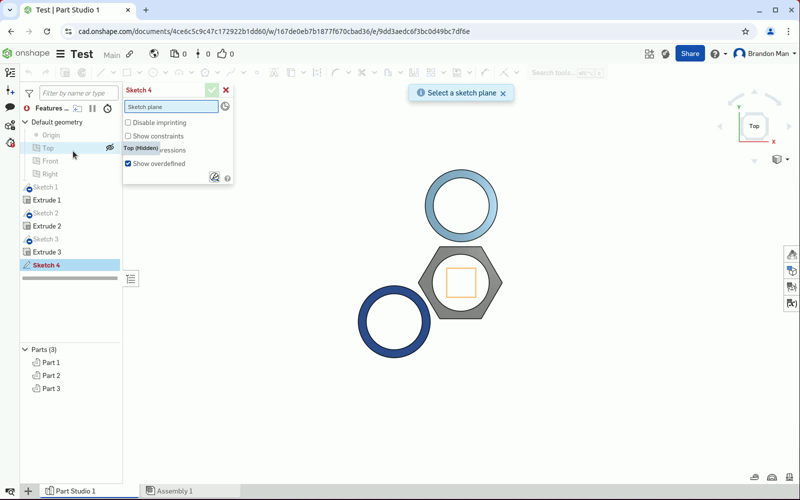
click(73, 150)
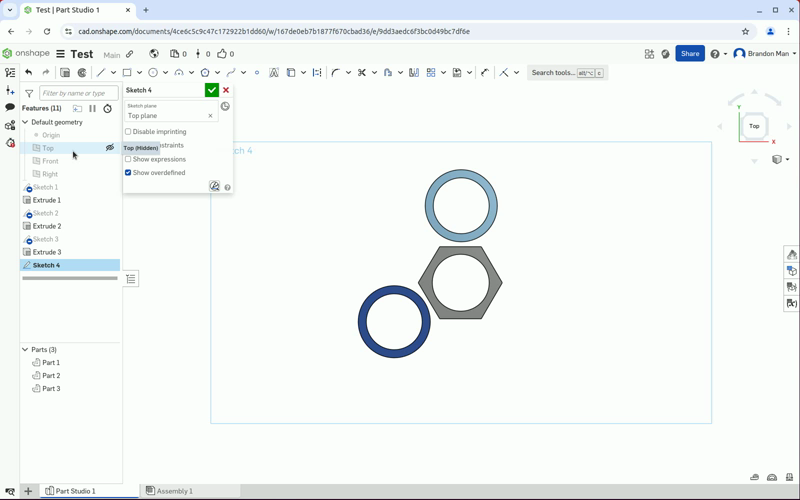
mouse_move(73, 352)
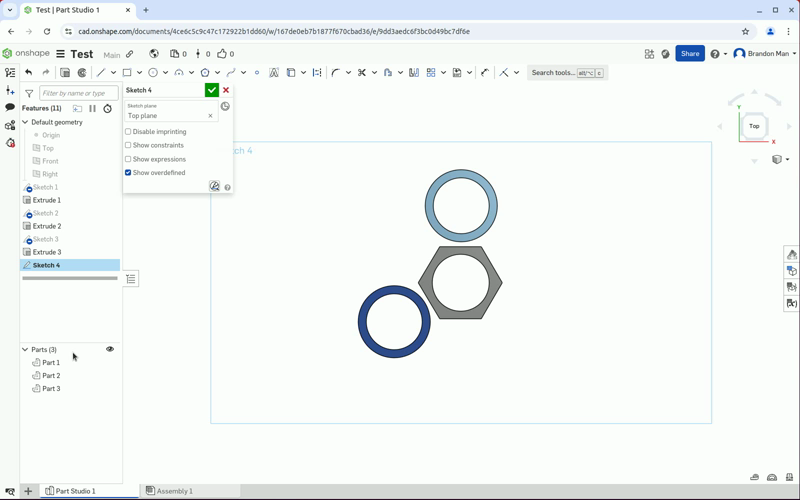
key(y)
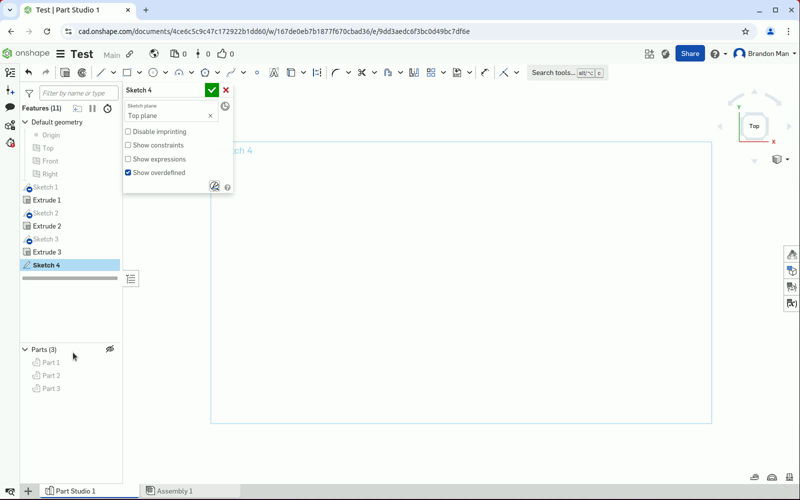
key(c)
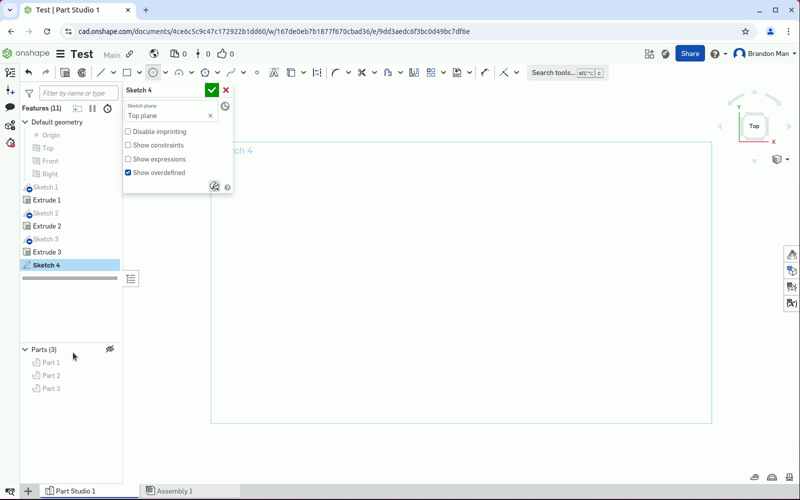
key_down(shift)
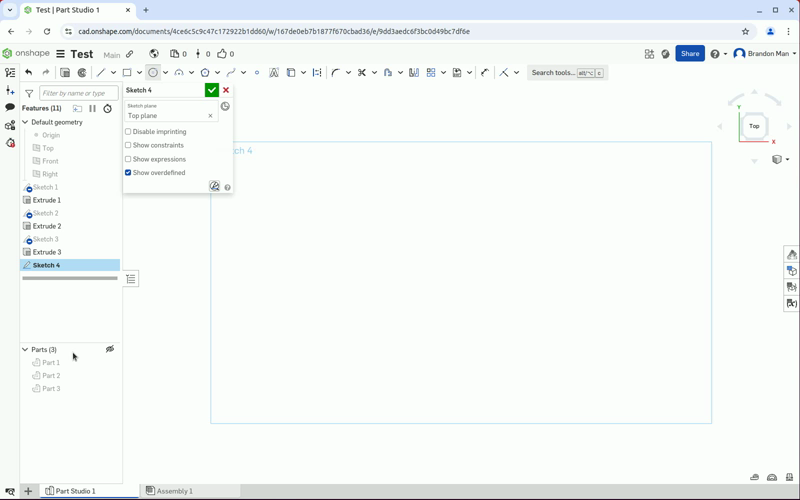
mouse_move(528, 321)
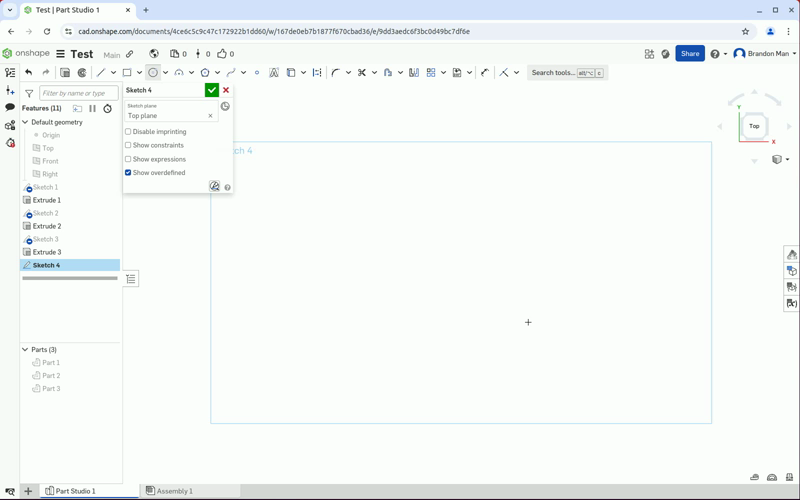
click(528, 321)
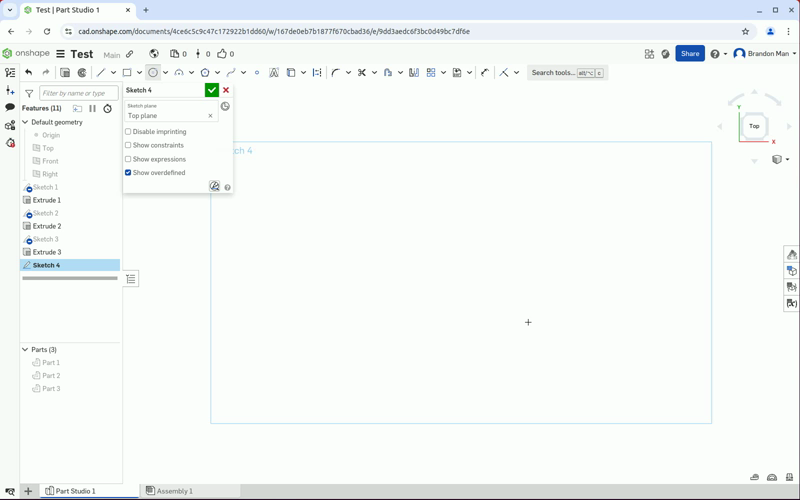
key_up(shift)
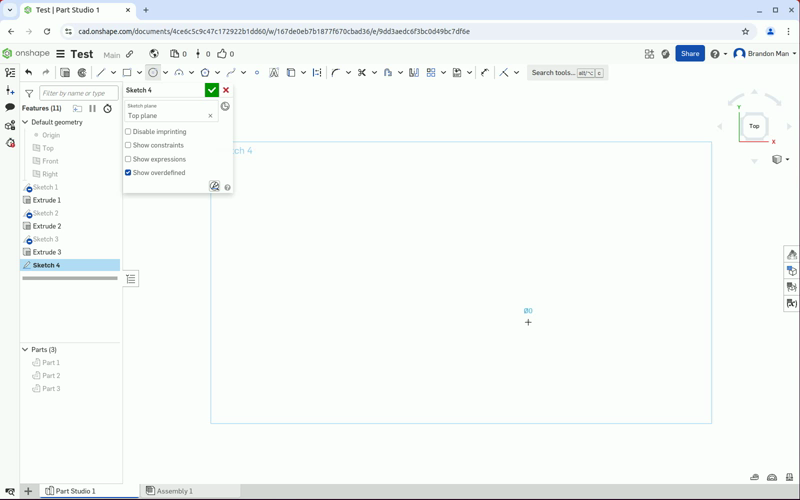
mouse_move(564, 321)
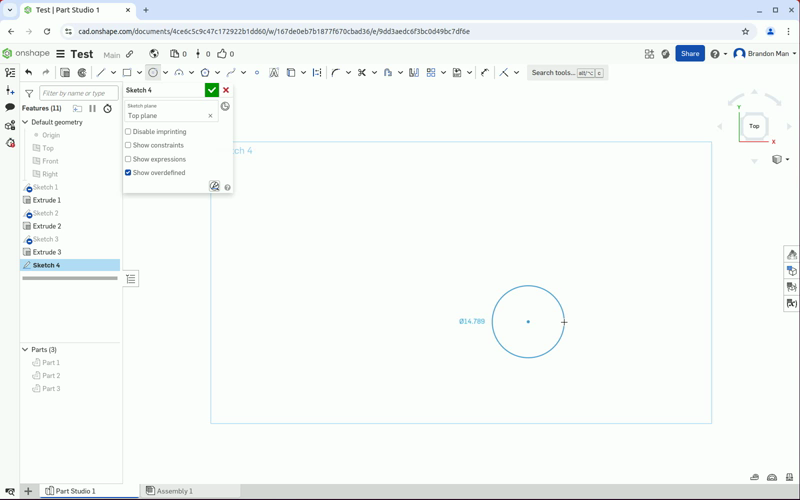
click(564, 321)
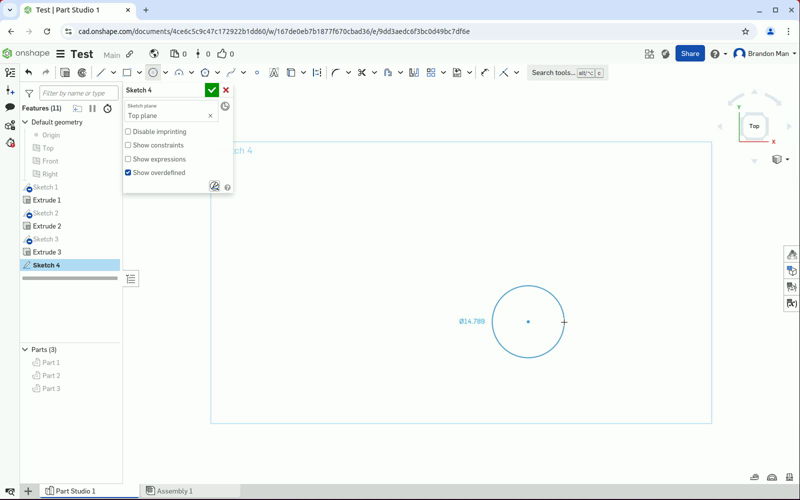
key(esc)
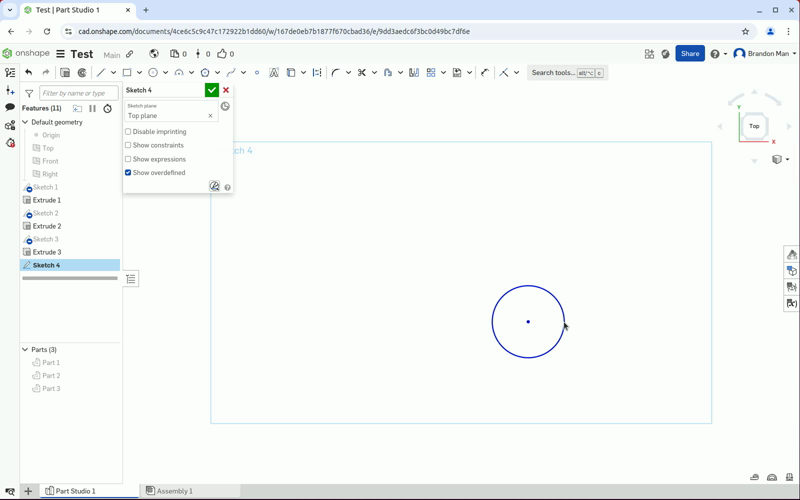
key(c)
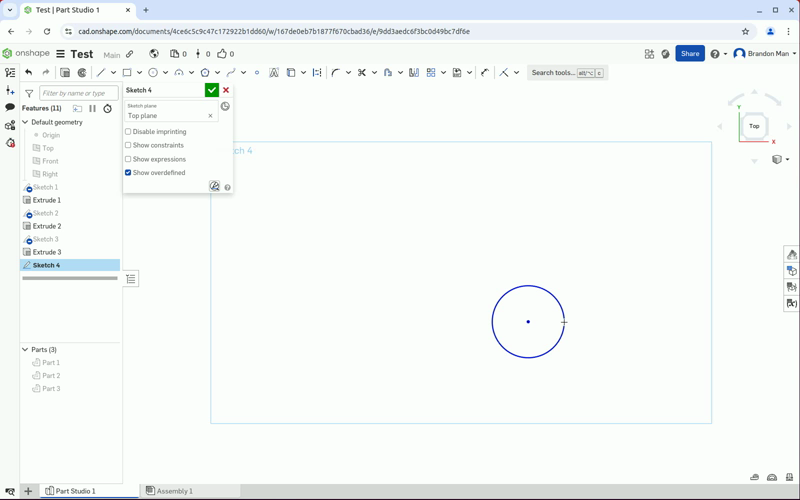
key_down(shift)
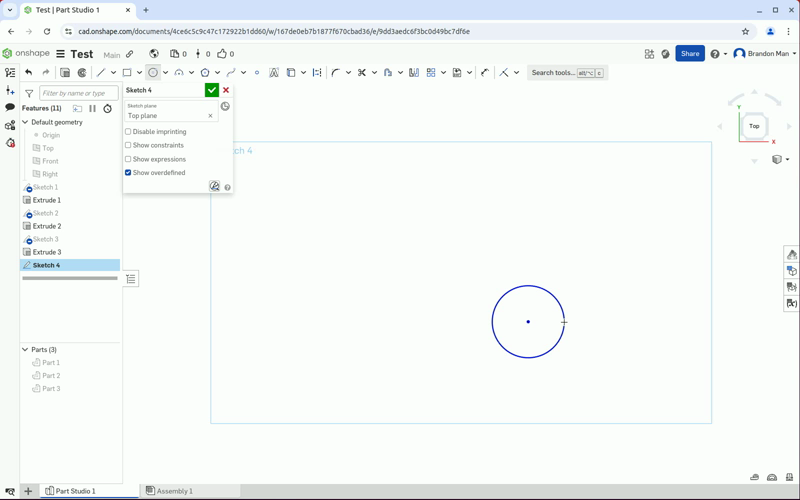
mouse_move(528, 321)
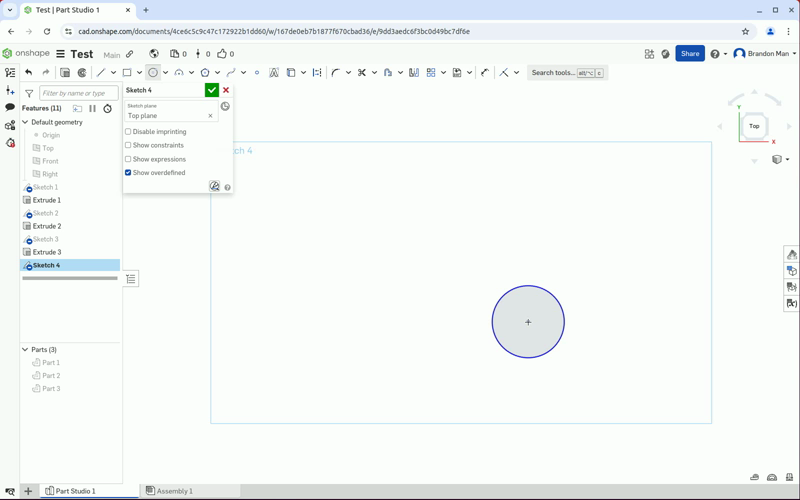
click(528, 321)
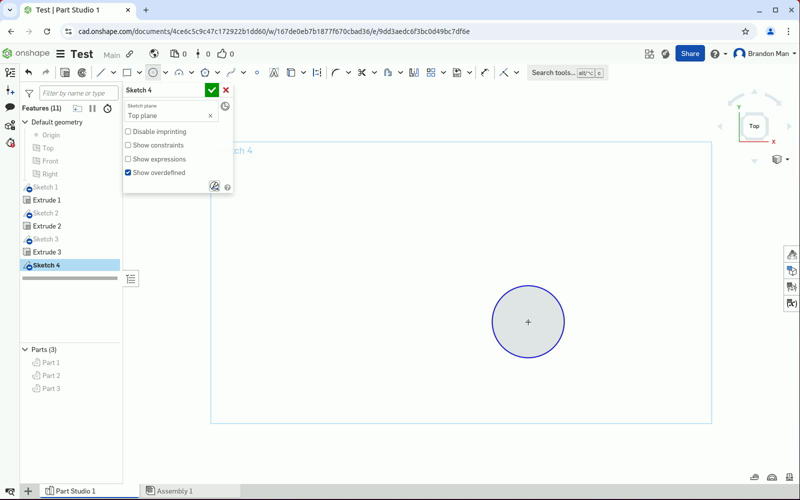
key_up(shift)
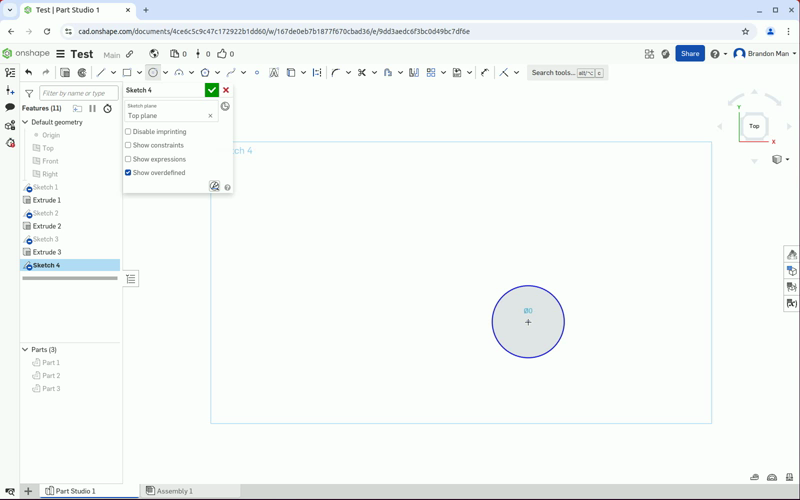
mouse_move(555, 321)
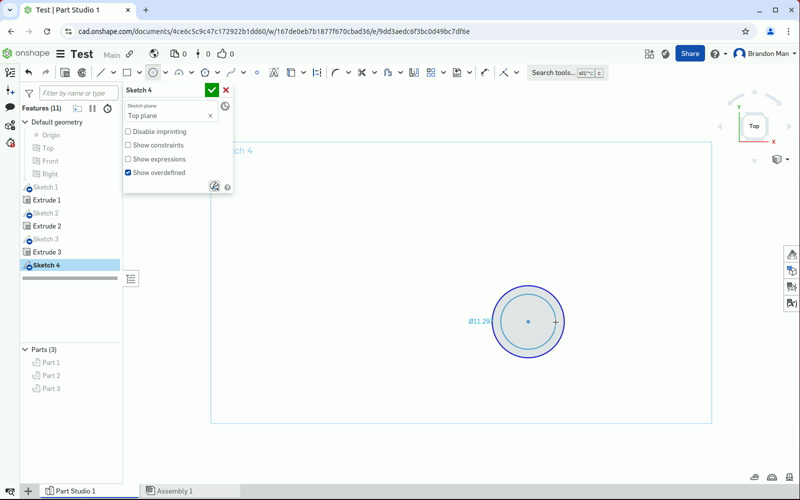
click(555, 321)
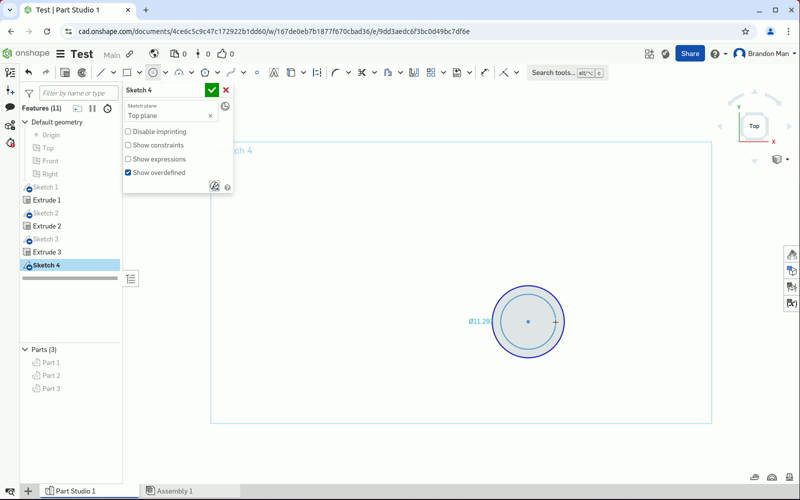
key(esc)
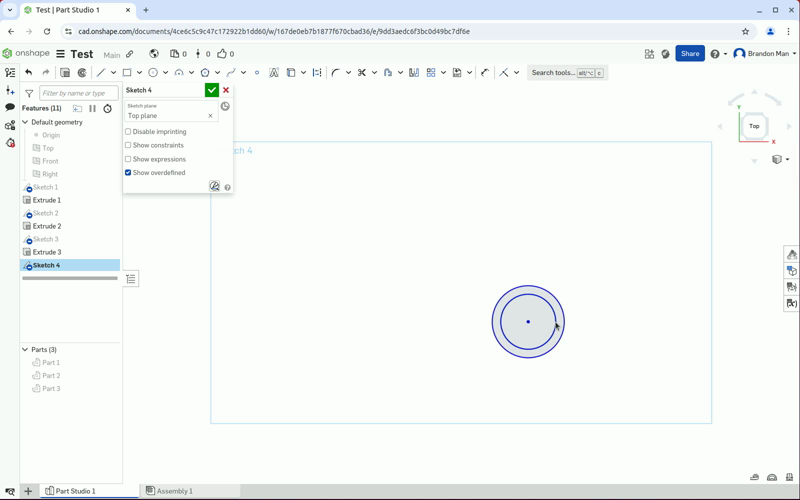
mouse_move(499, 308)
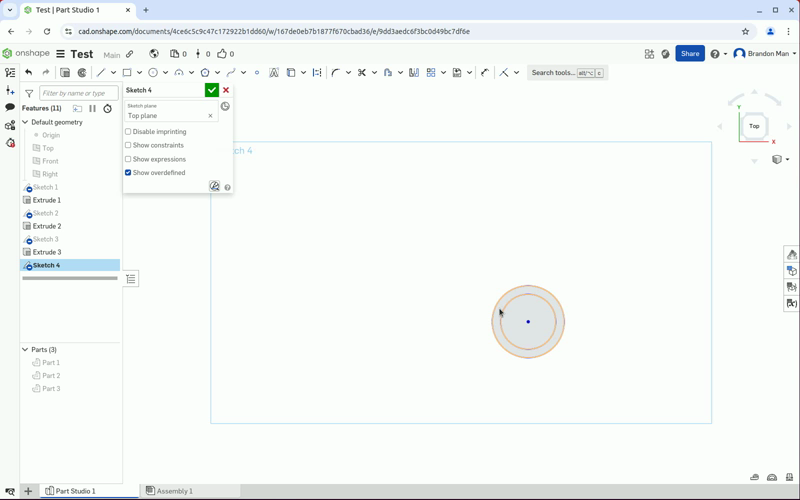
scroll(6)
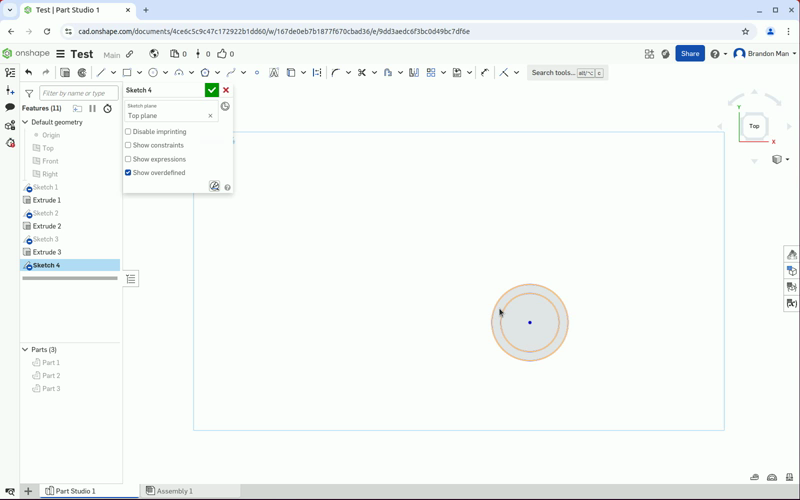
scroll(6)
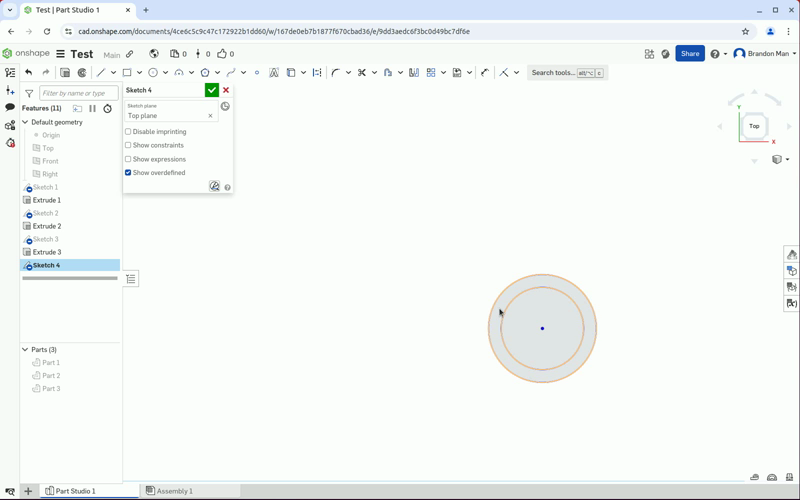
scroll(6)
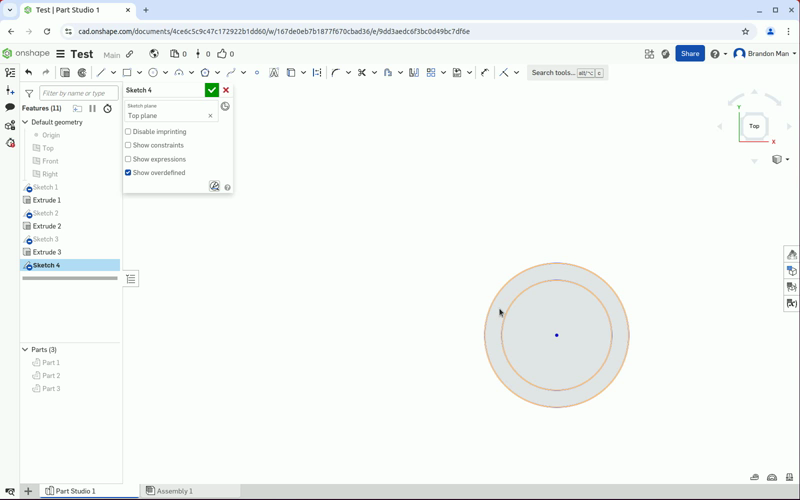
scroll(6)
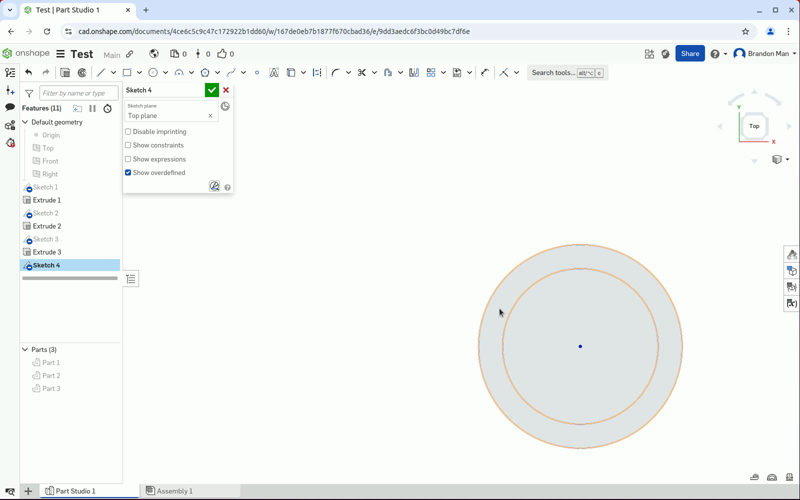
scroll(6)
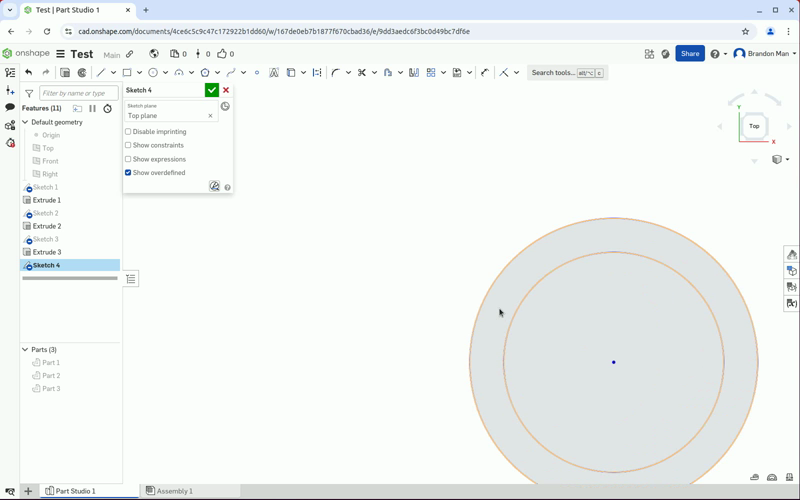
scroll(6)
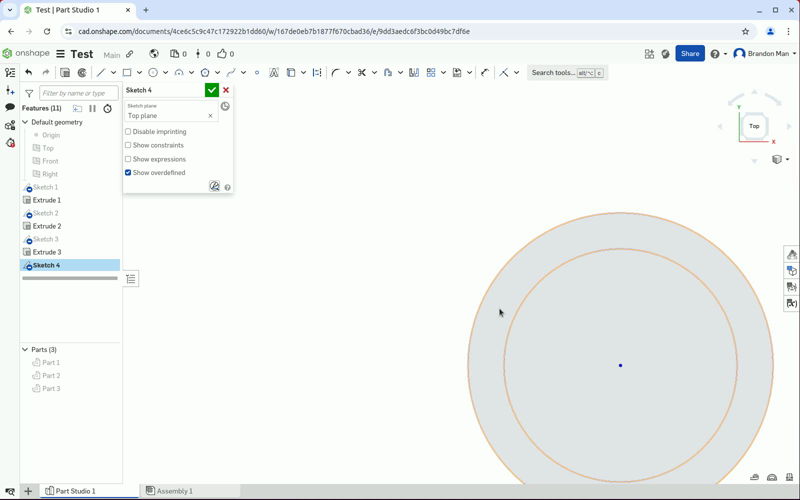
scroll(6)
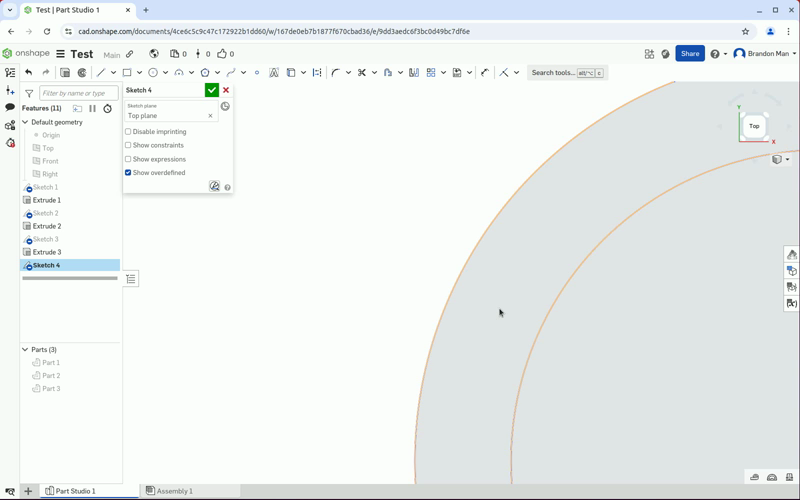
click(499, 308)
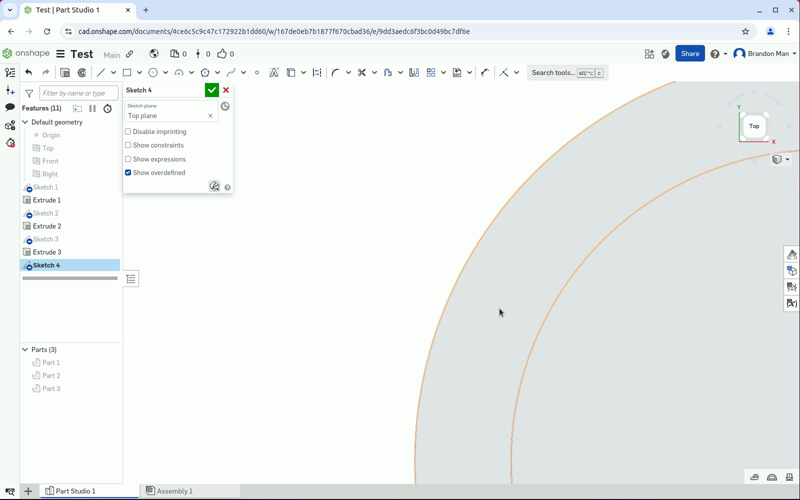
scroll(-6)
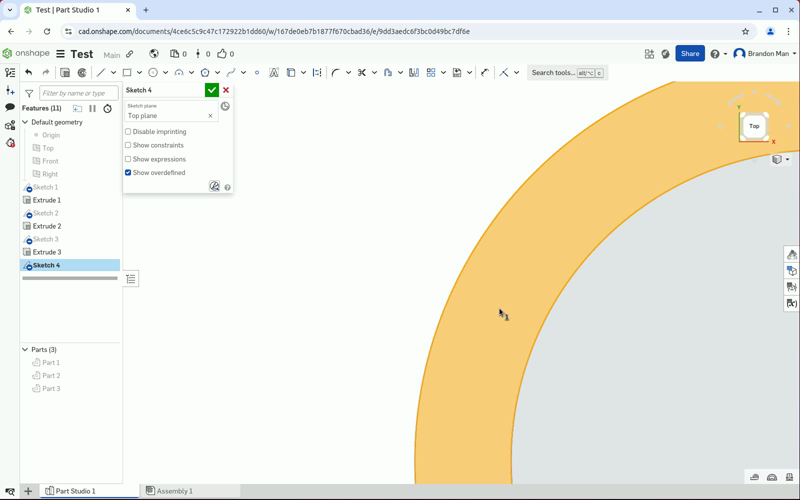
scroll(-6)
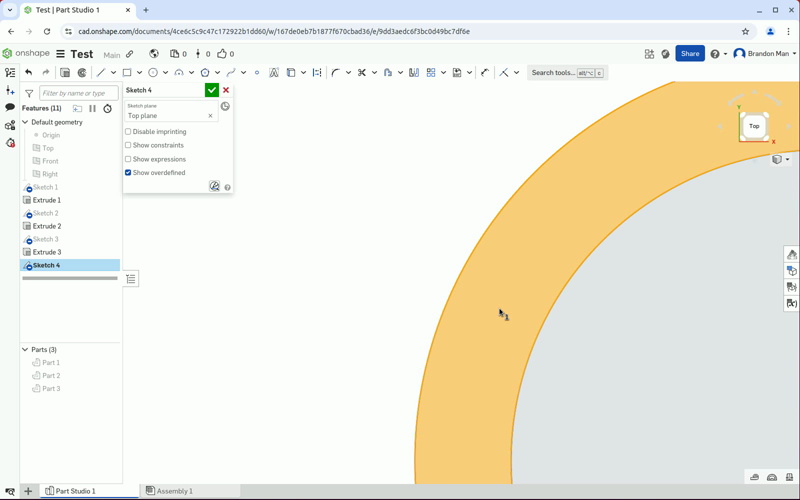
scroll(-6)
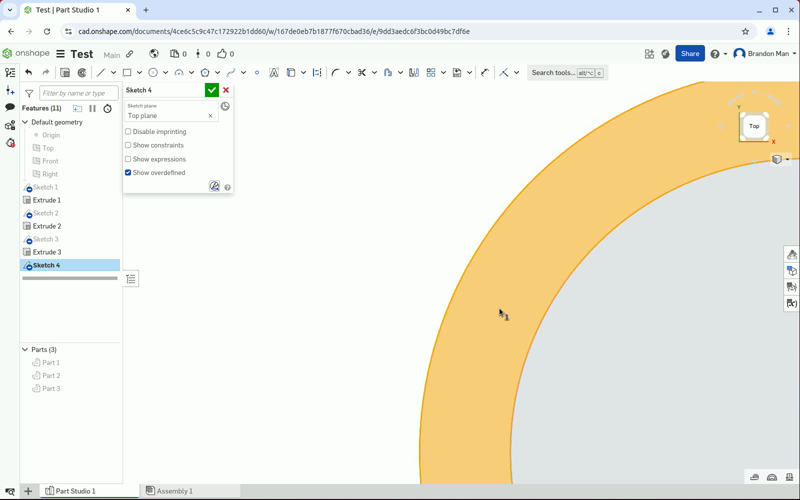
scroll(-6)
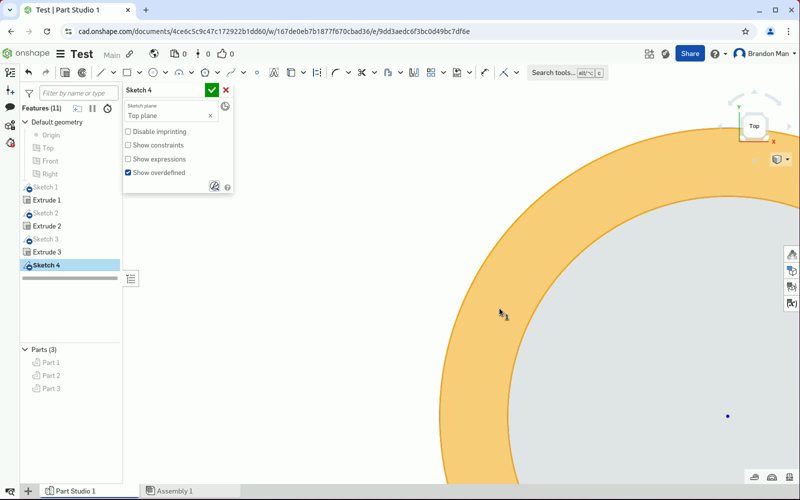
scroll(-6)
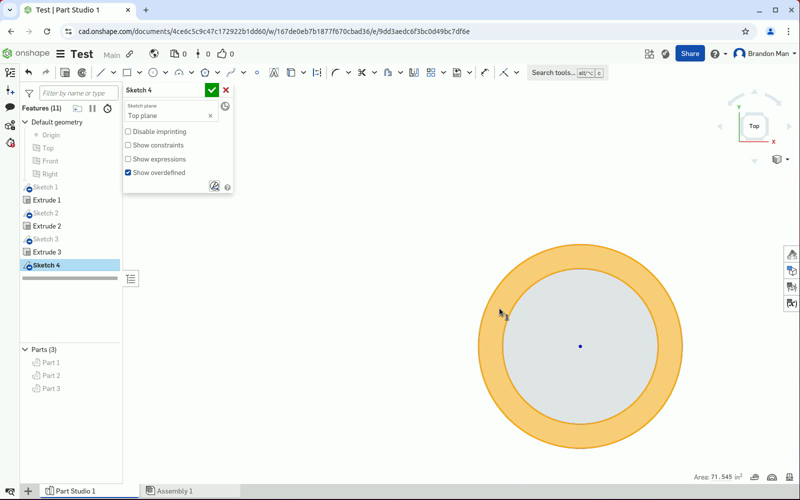
scroll(-6)
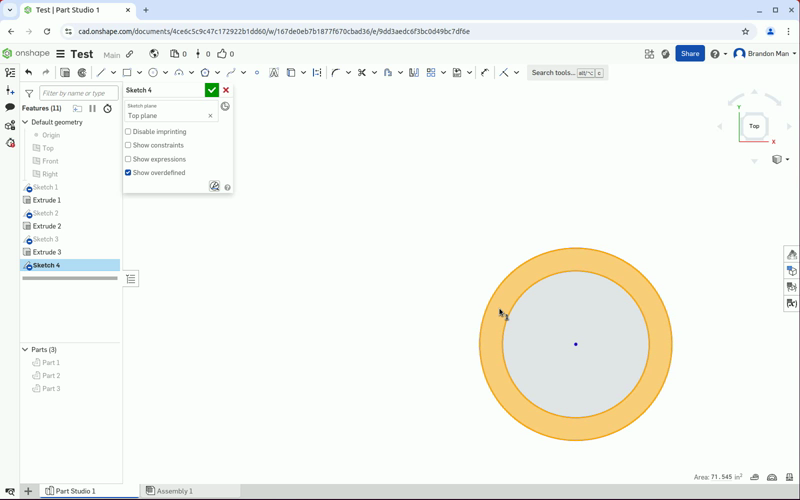
scroll(-6)
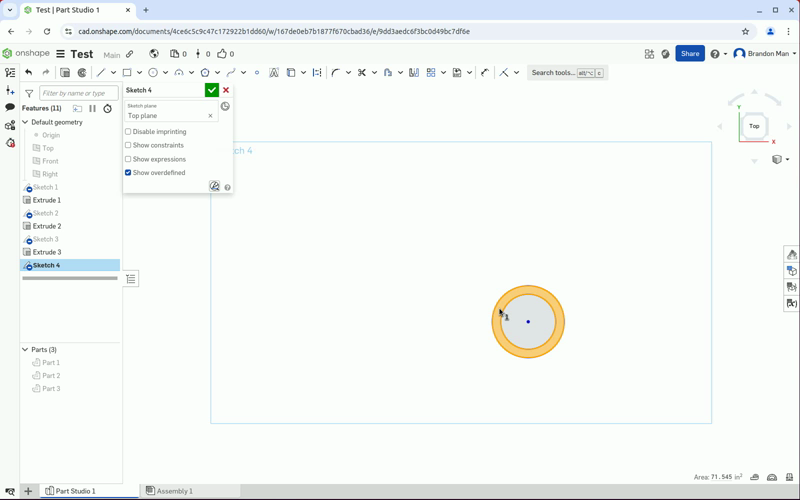
mouse_move(73, 352)
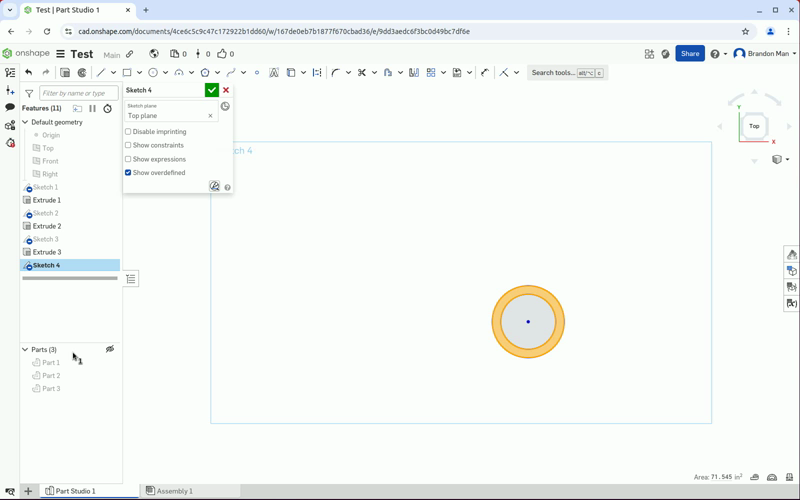
key(shift+y)
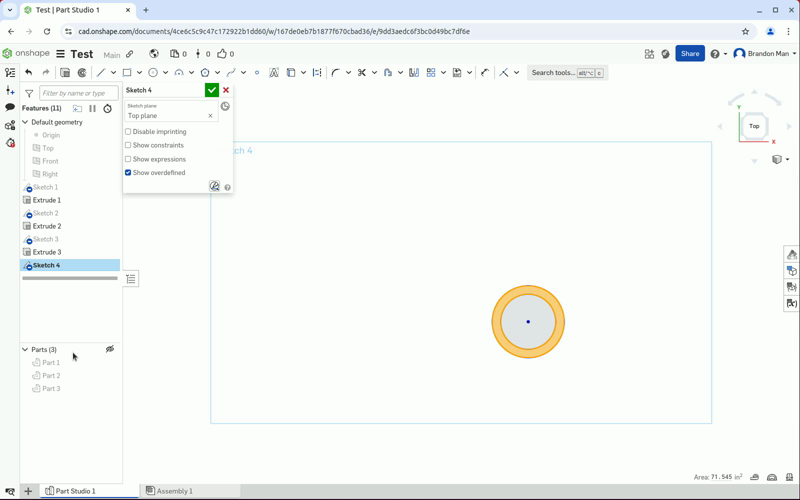
key(shift+e)
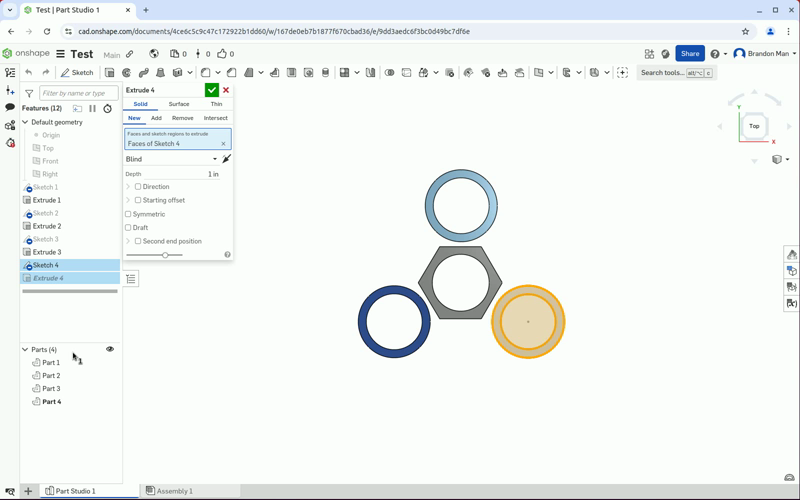
mouse_move(143, 106)
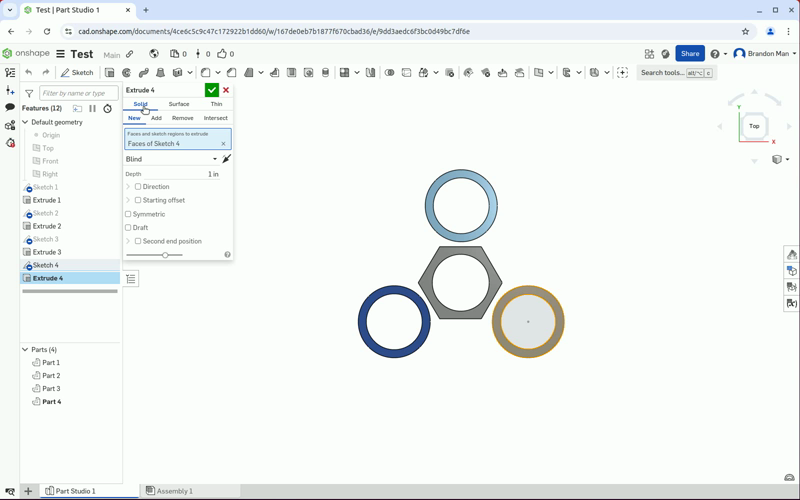
click(143, 106)
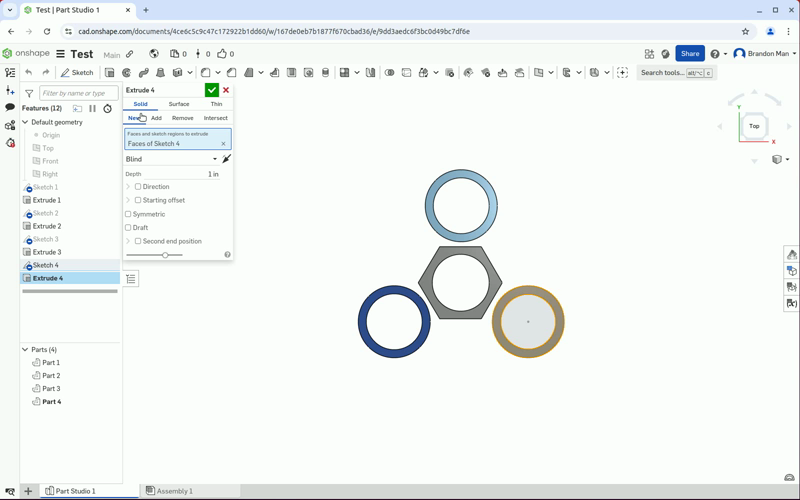
mouse_move(137, 120)
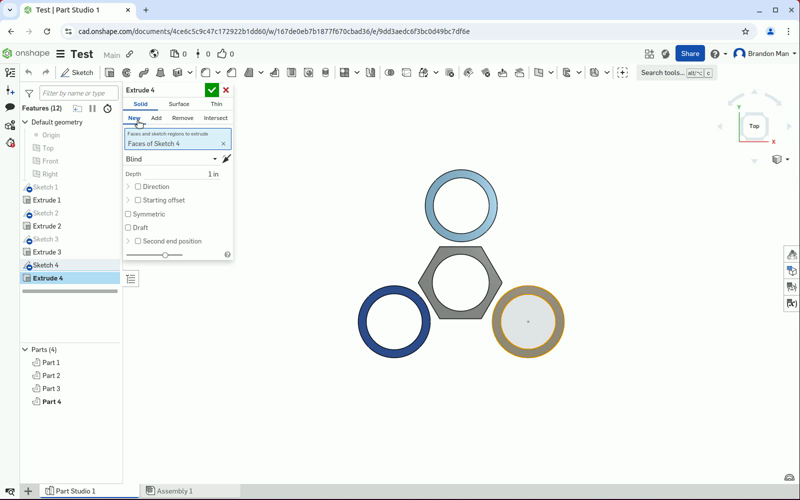
click(137, 120)
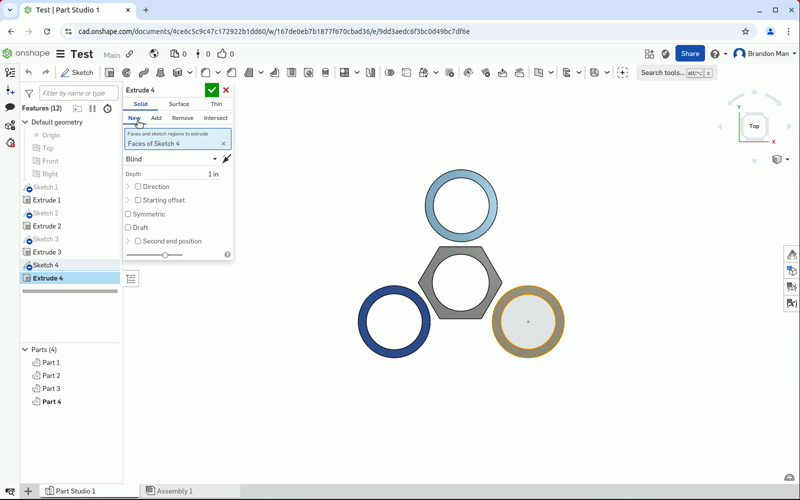
key(tab, 4)
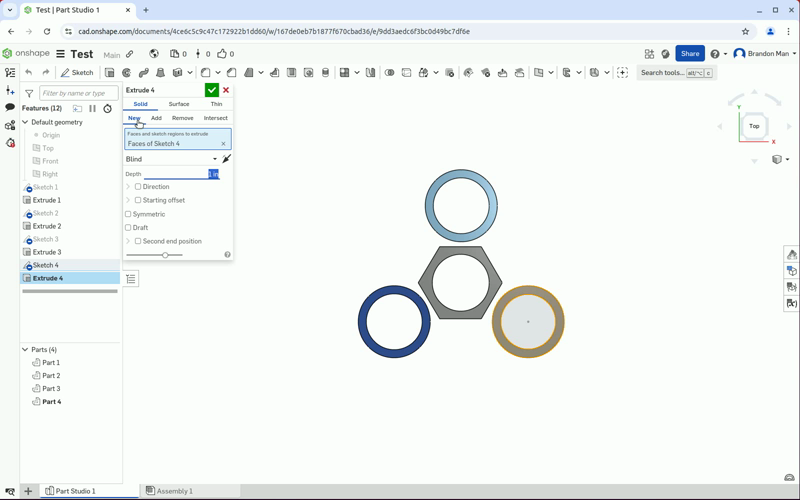
text(1.685)
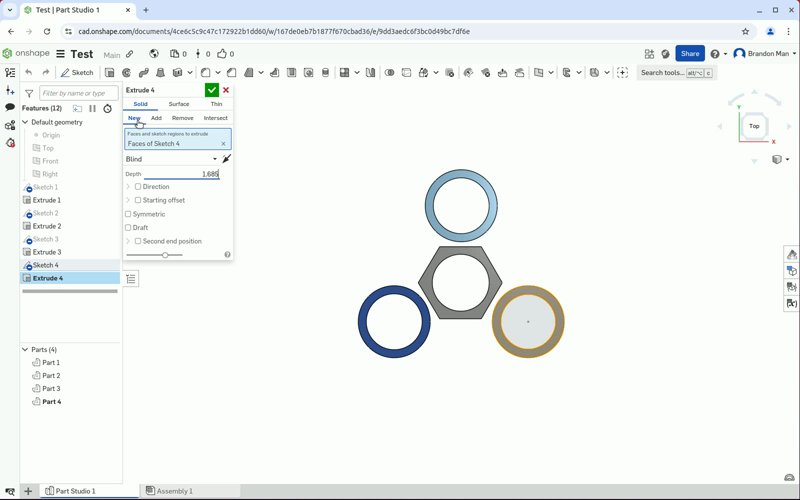
key(tab, 3)
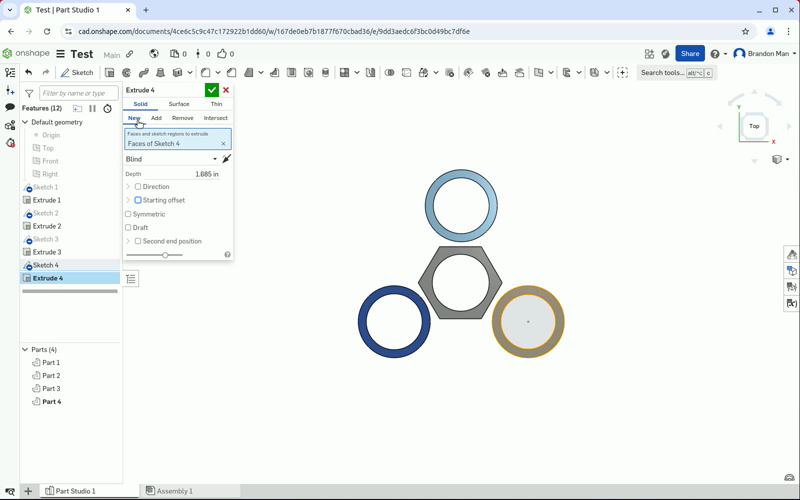
key(tab, 2)
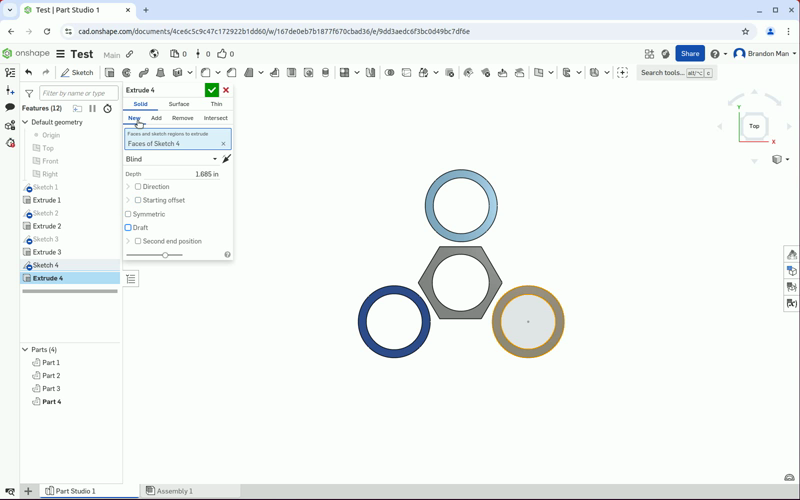
key(space)
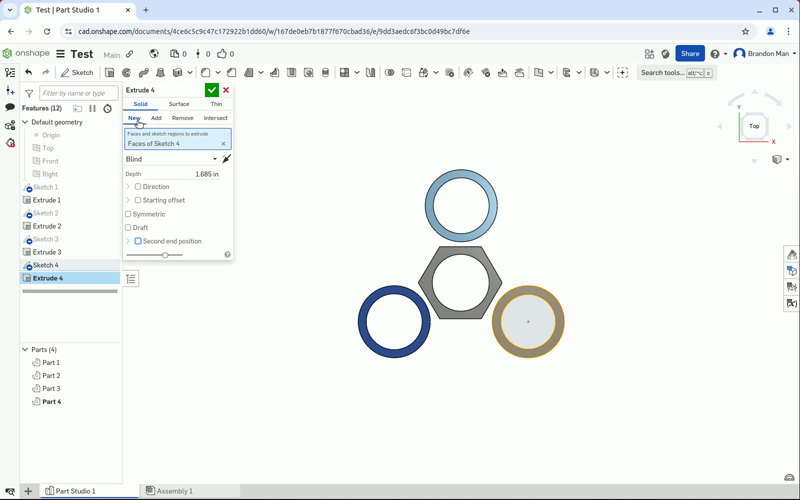
key(tab, 3)
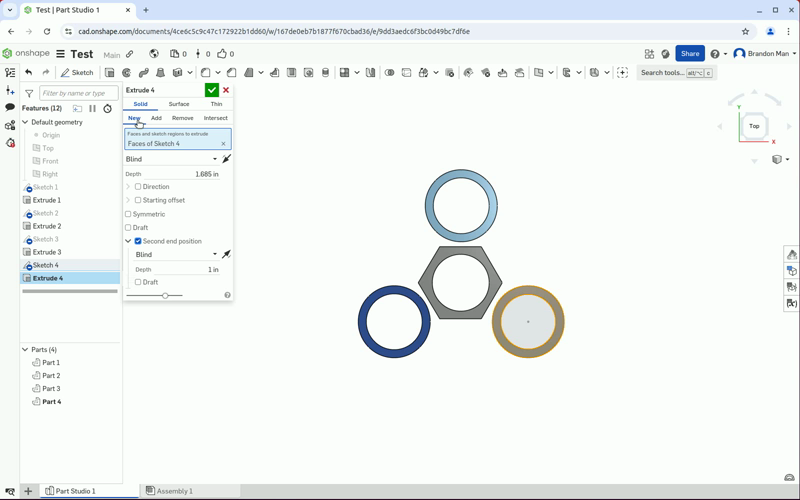
text(1.685)
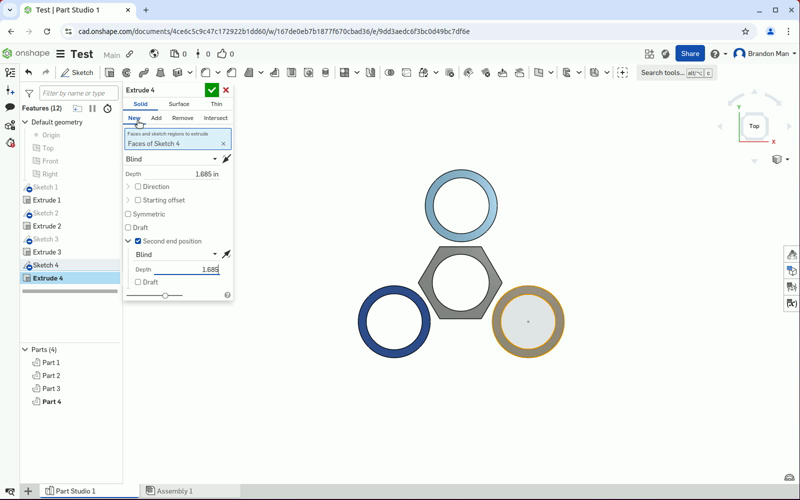
key(enter)
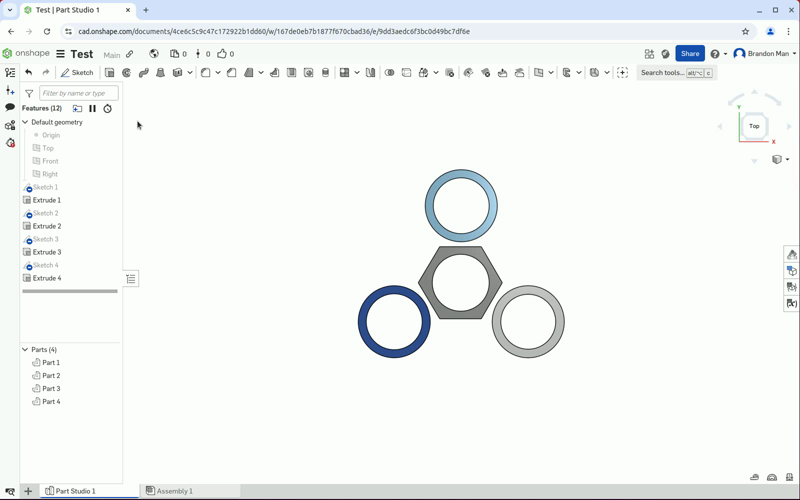
key(shift+h)
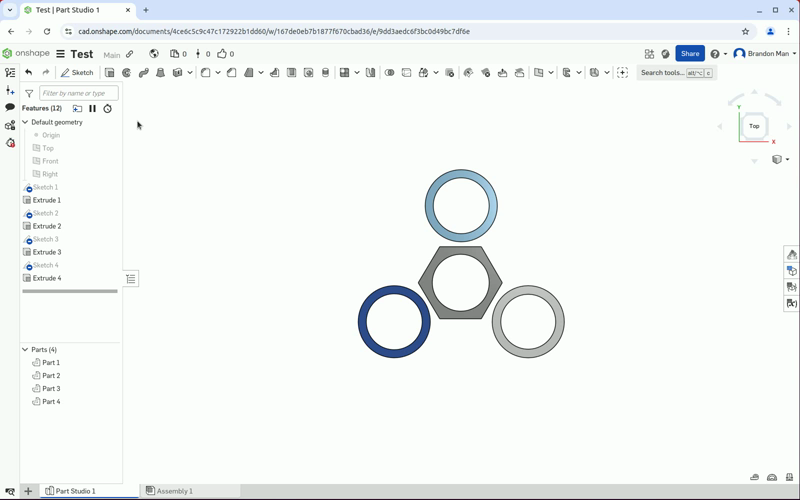
key(shift+h)
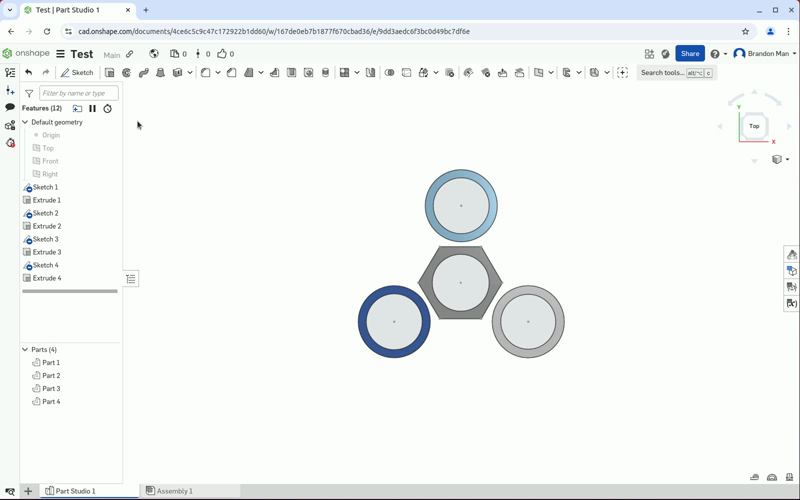
key(shift+7)
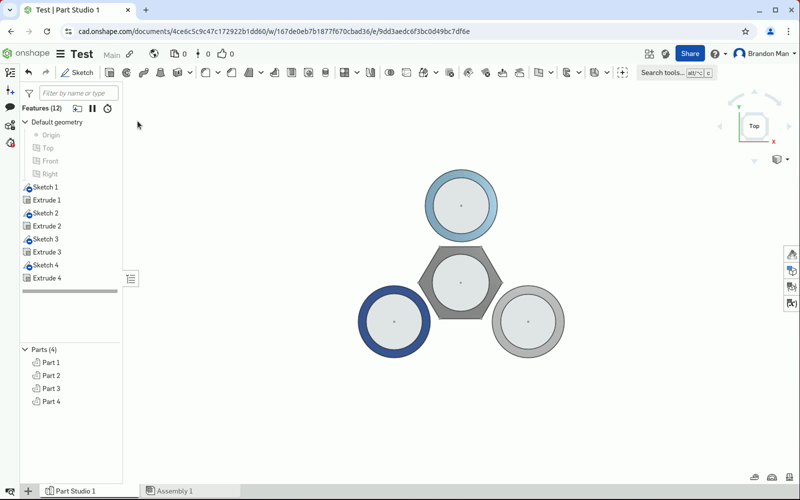
key(up, 3)
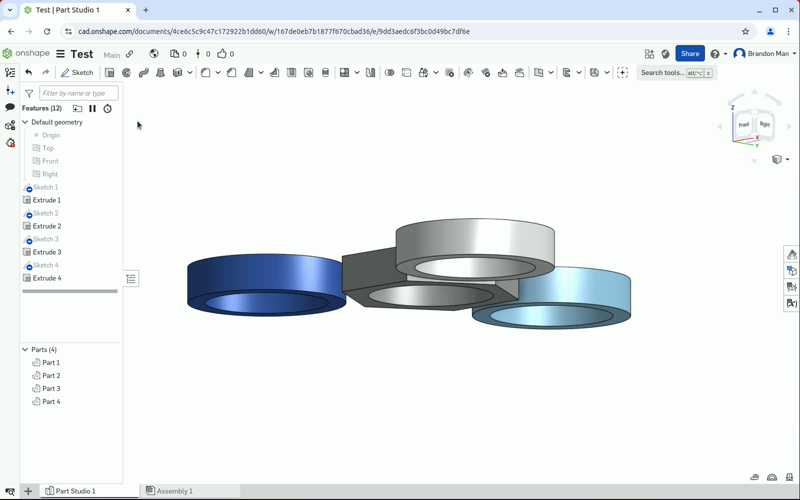
key(left, 3)
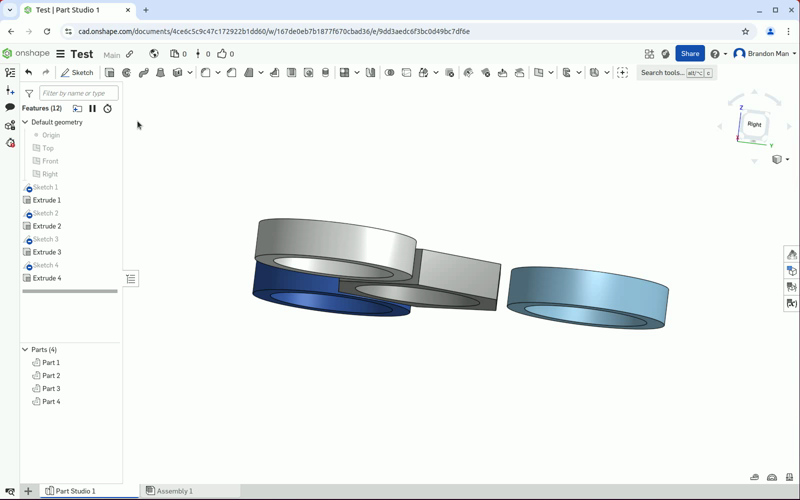
key(right, 3)
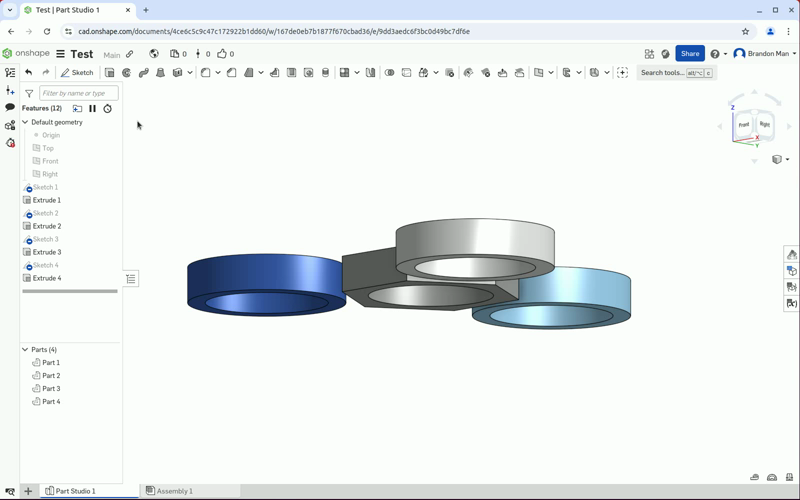
key(down, 3)
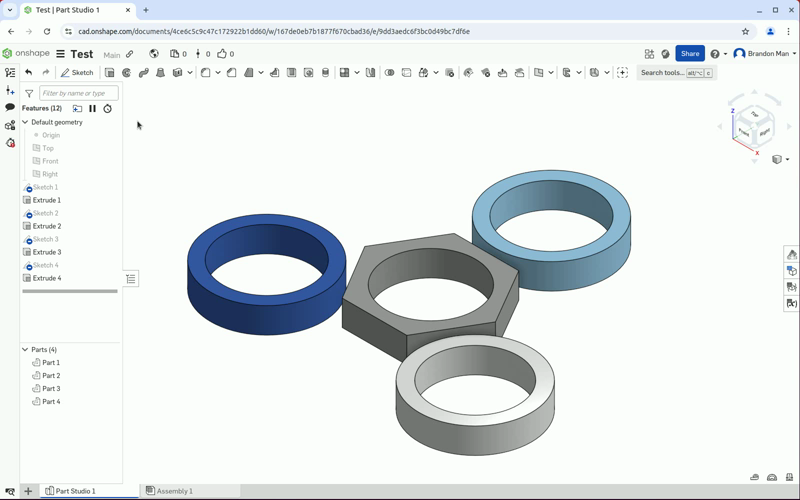
mouse_move(73, 189)
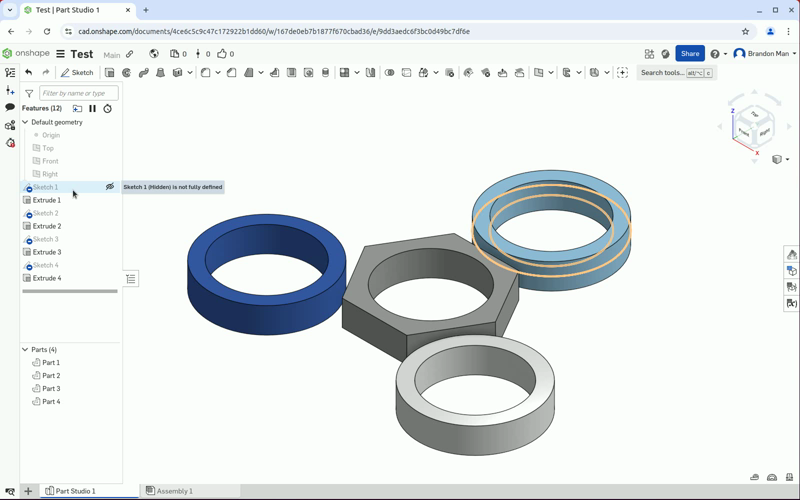
click(73, 189)